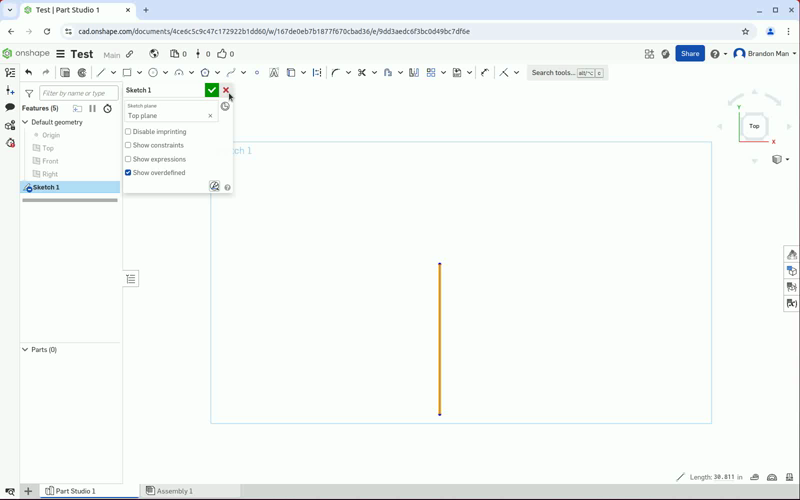
key(shift+h)
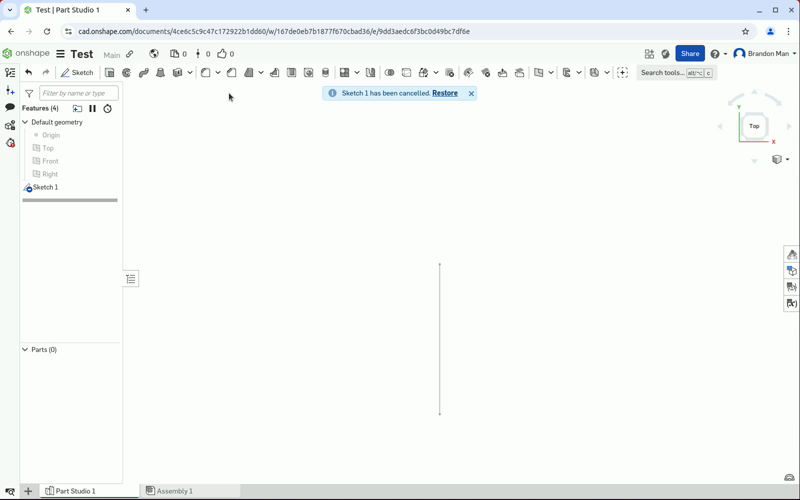
mouse_move(73, 352)
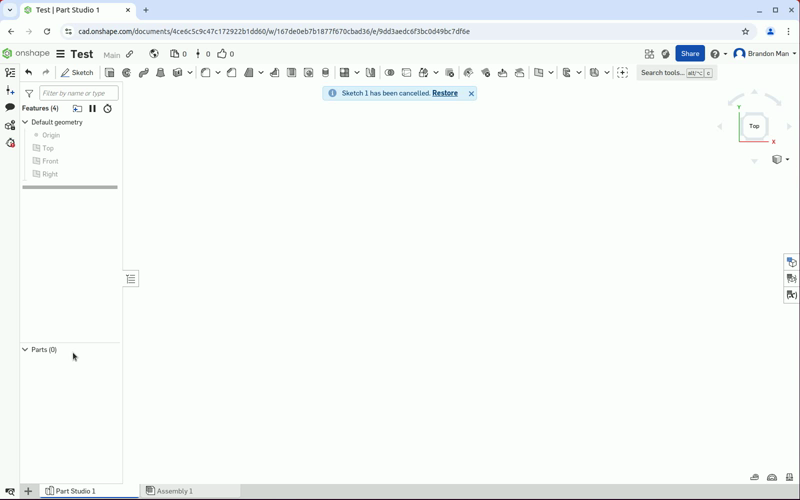
key(y)
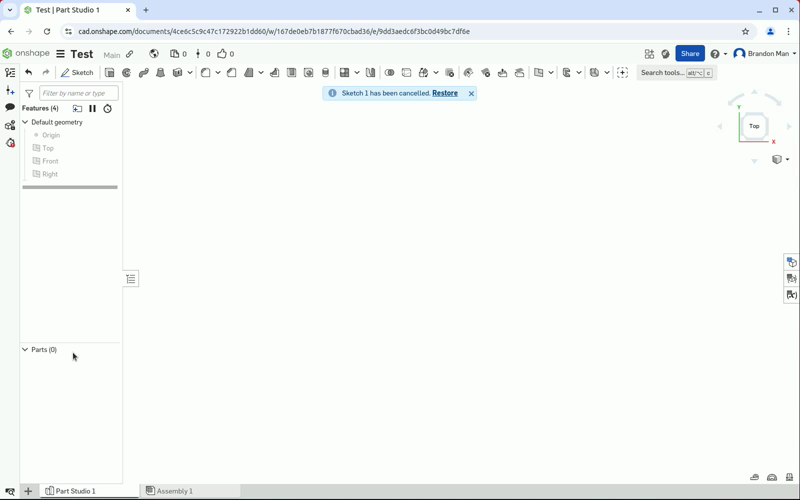
key(shift+p)
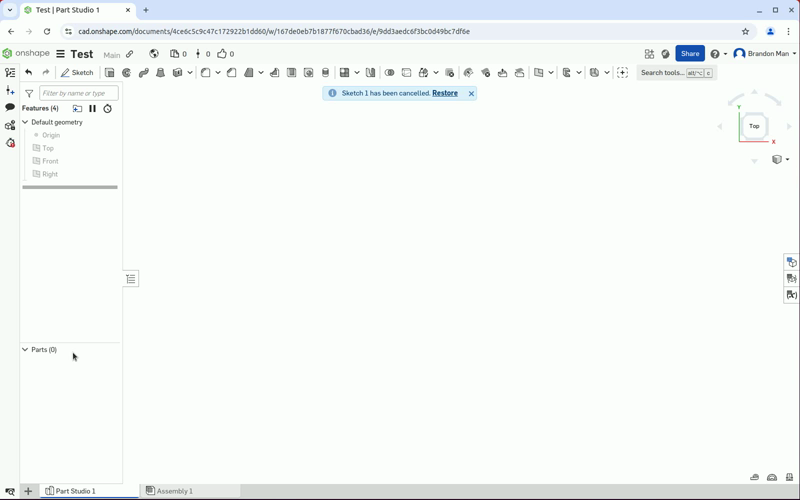
key(space)
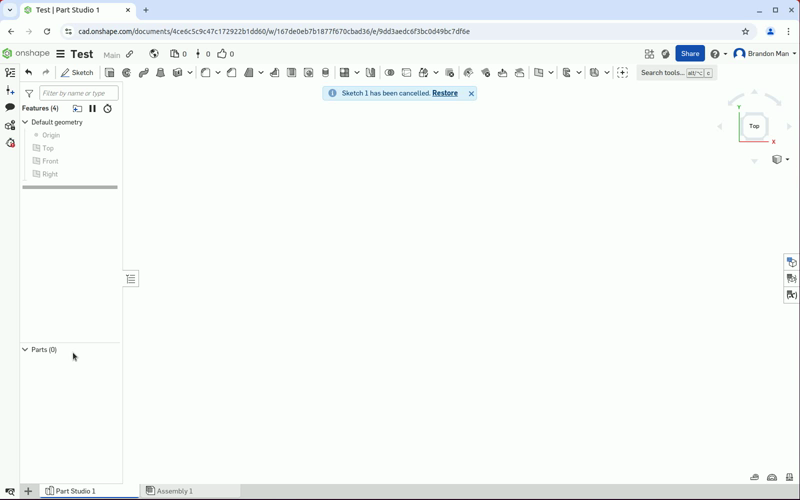
key_down(shift)
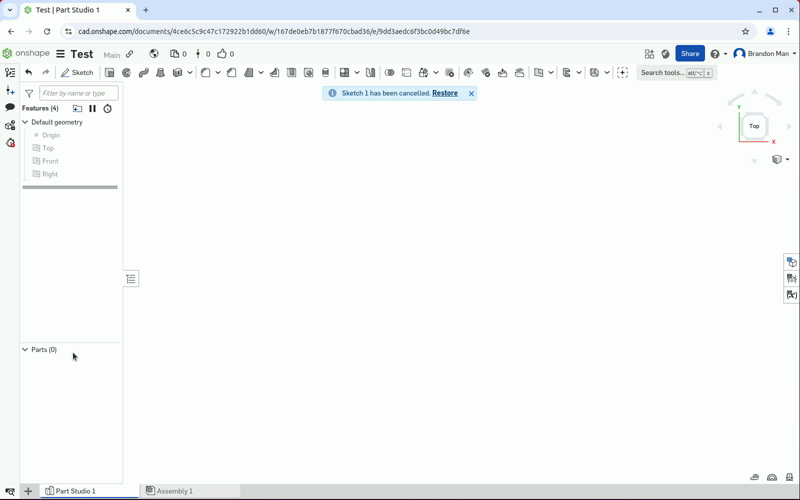
key(up)
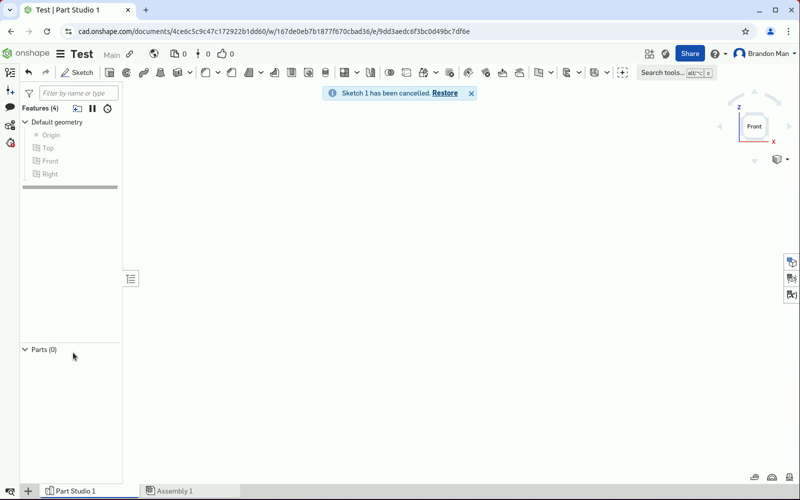
key_up(shift)
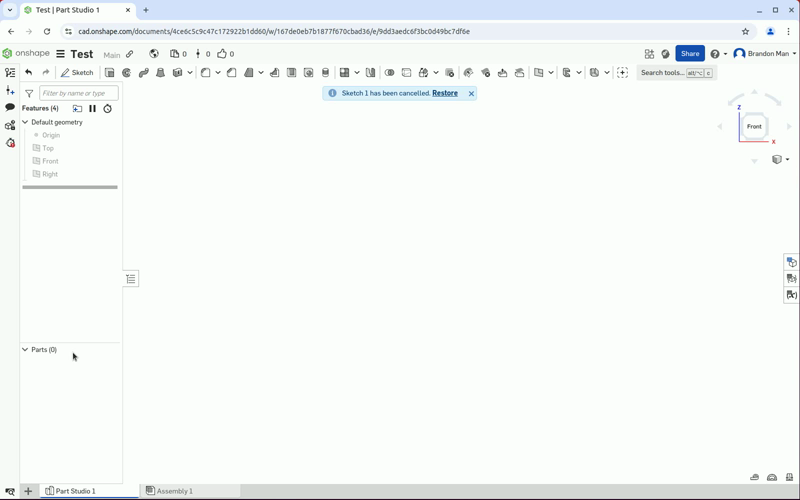
key(space)
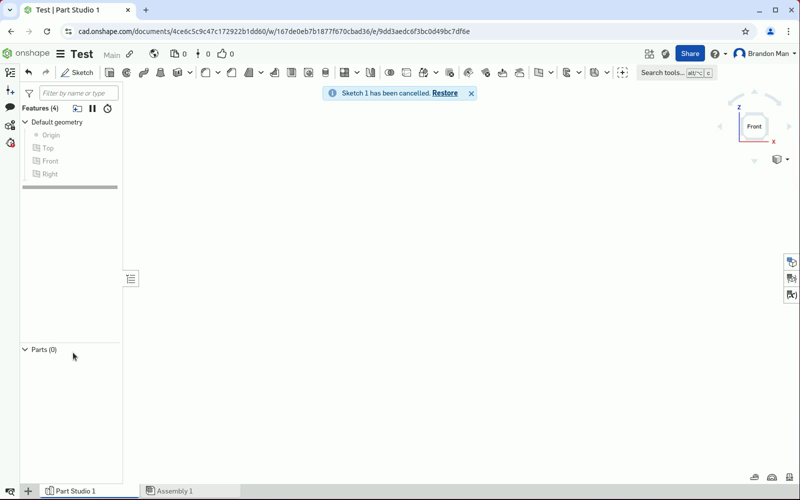
key_down(shift)
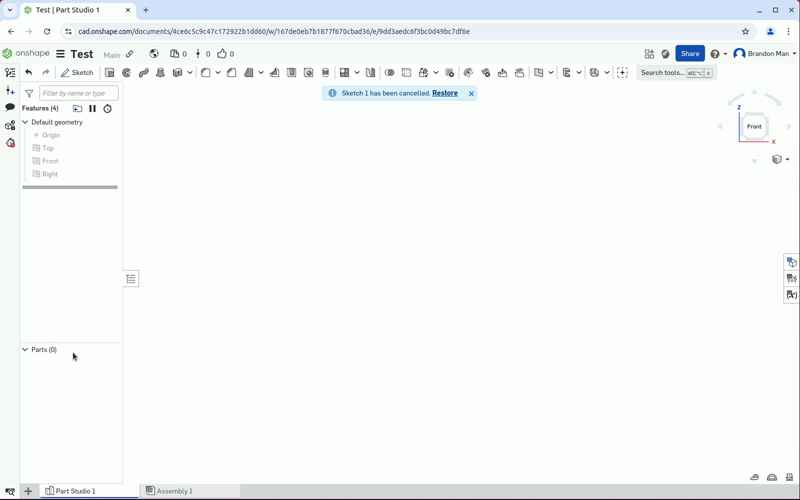
key(left)
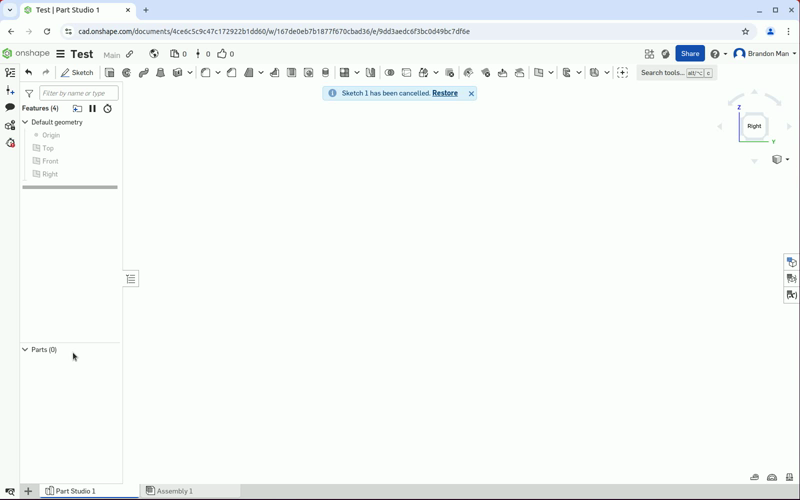
key_up(shift)
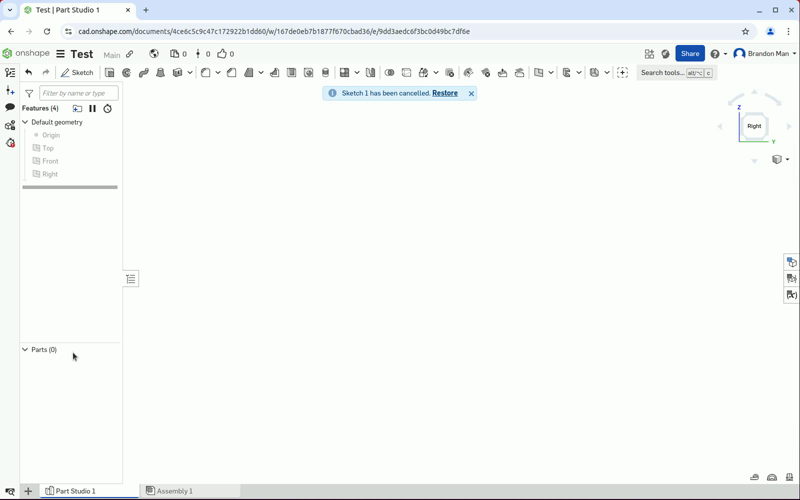
mouse_move(73, 352)
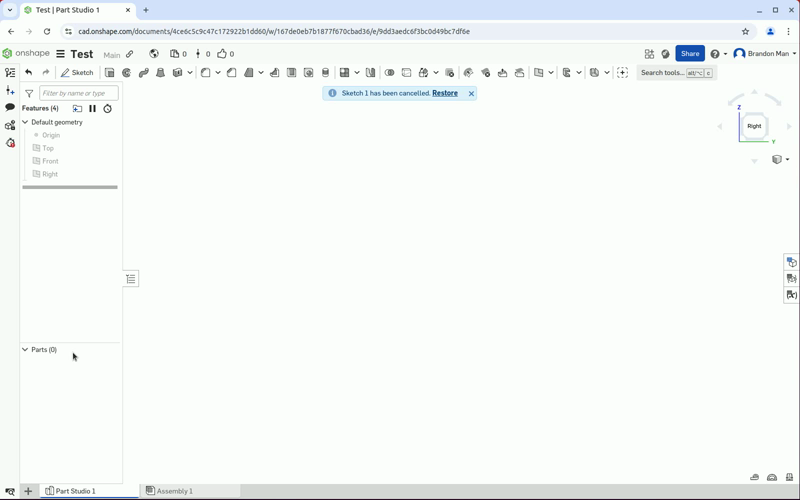
key(shift+y)
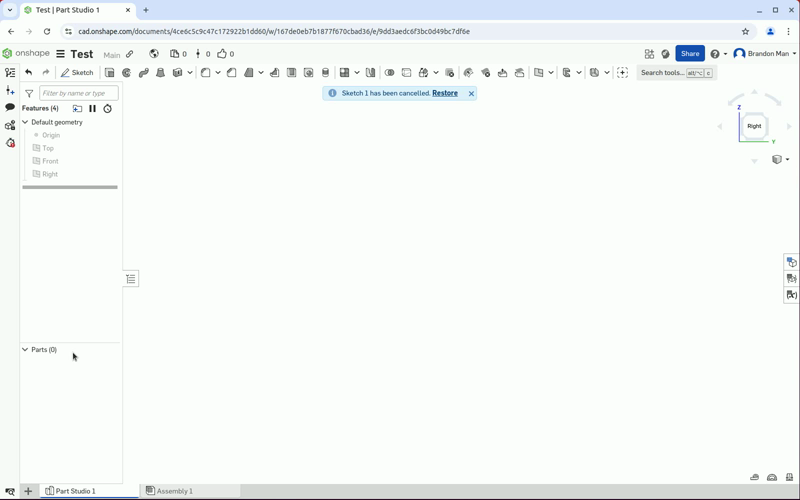
key(shift+s)
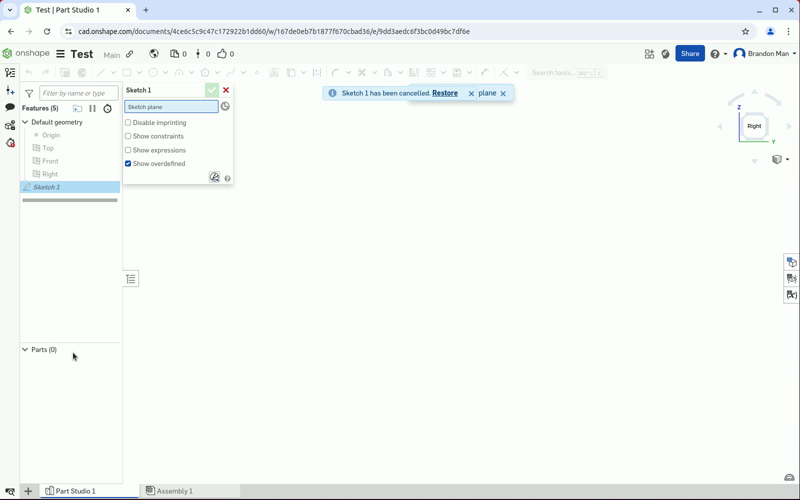
mouse_move(73, 176)
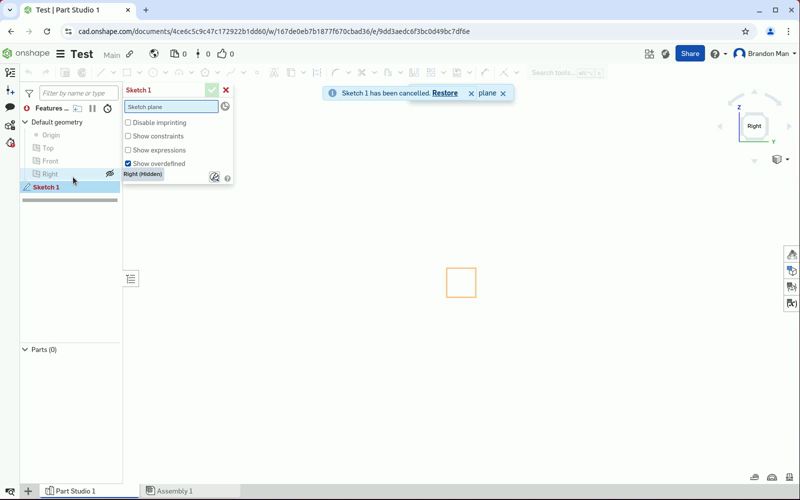
click(73, 176)
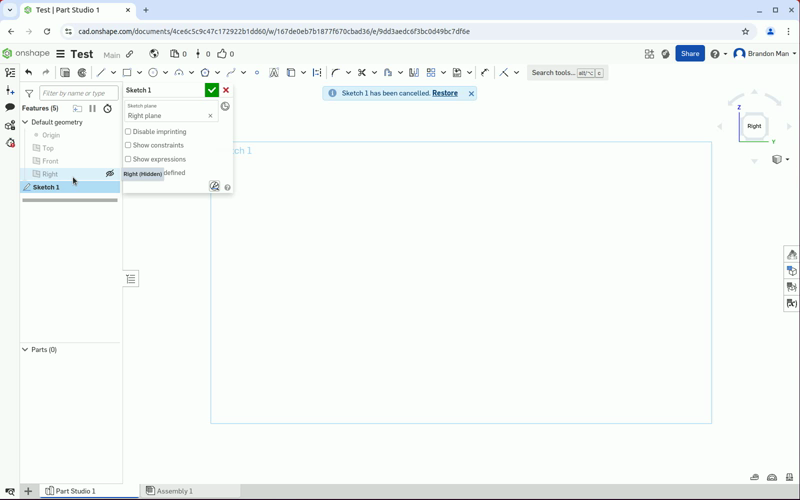
mouse_move(73, 352)
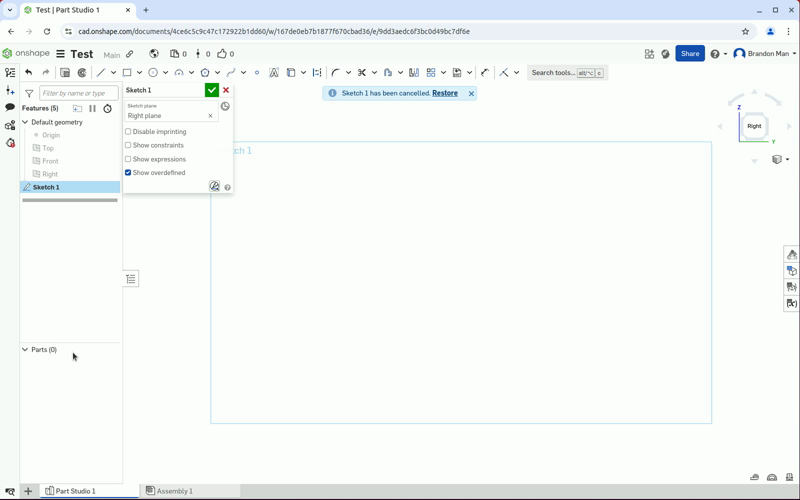
key(y)
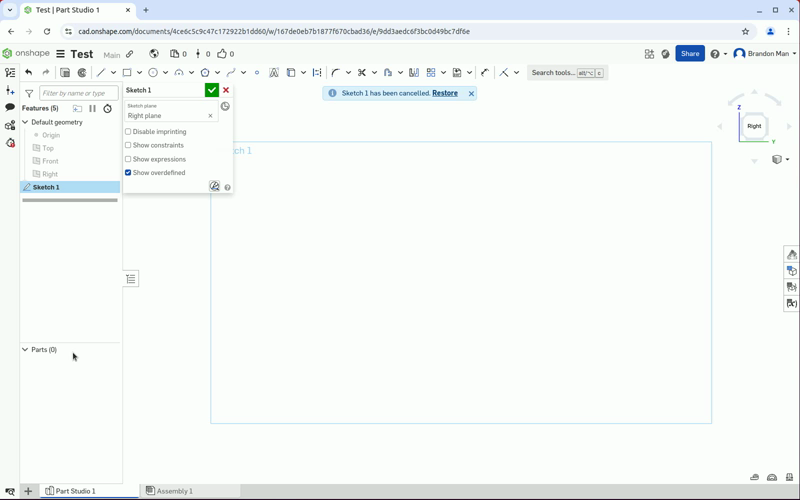
key(l)
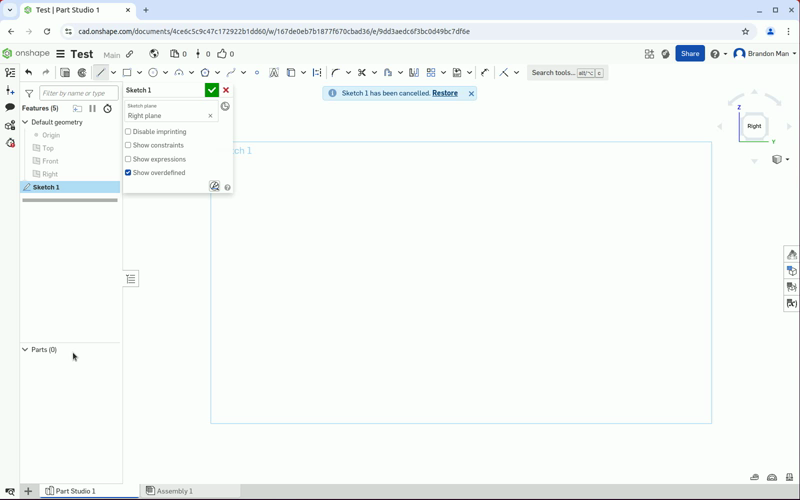
key_down(shift)
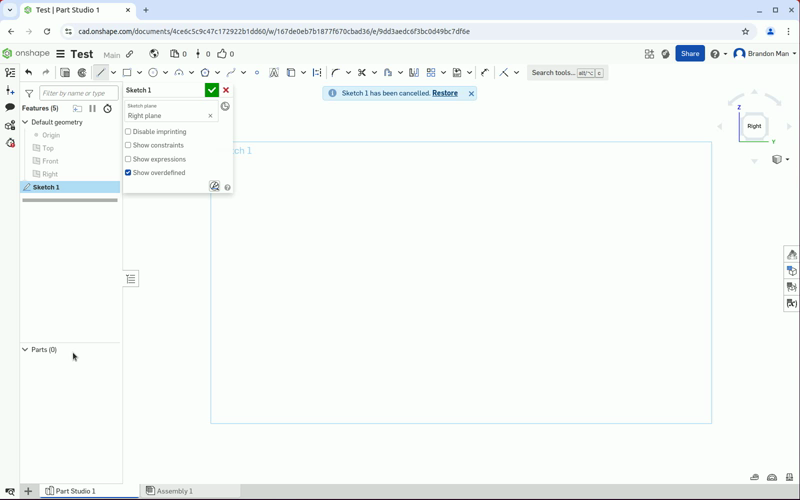
mouse_move(391, 282)
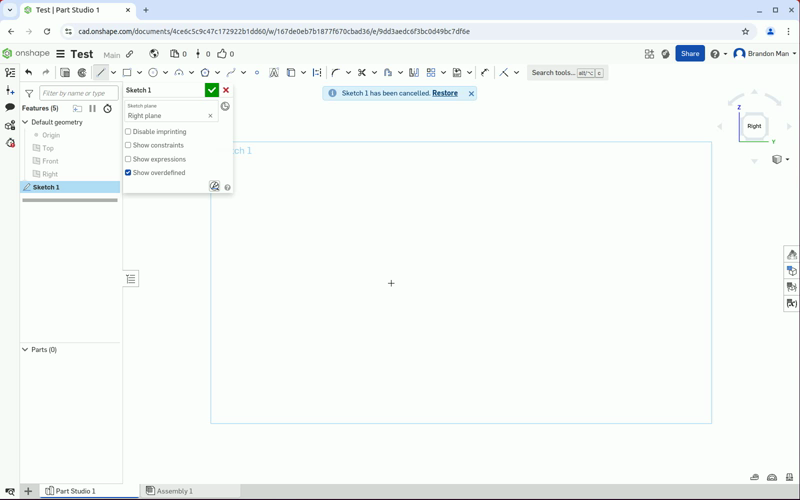
click(391, 282)
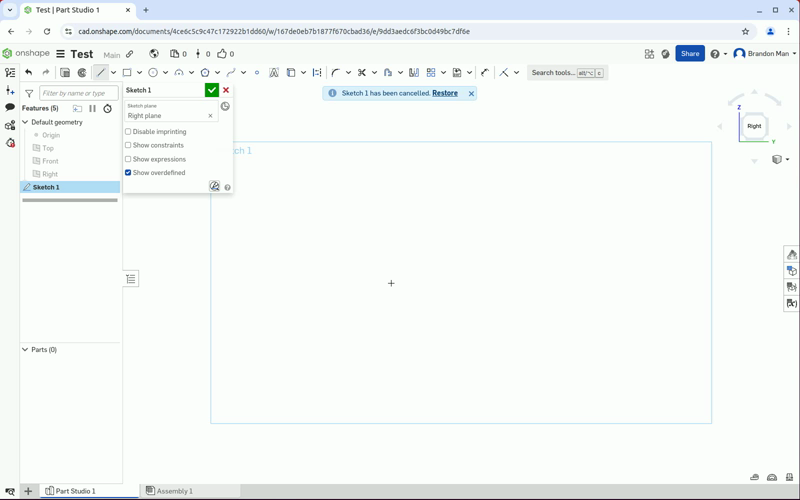
key_up(shift)
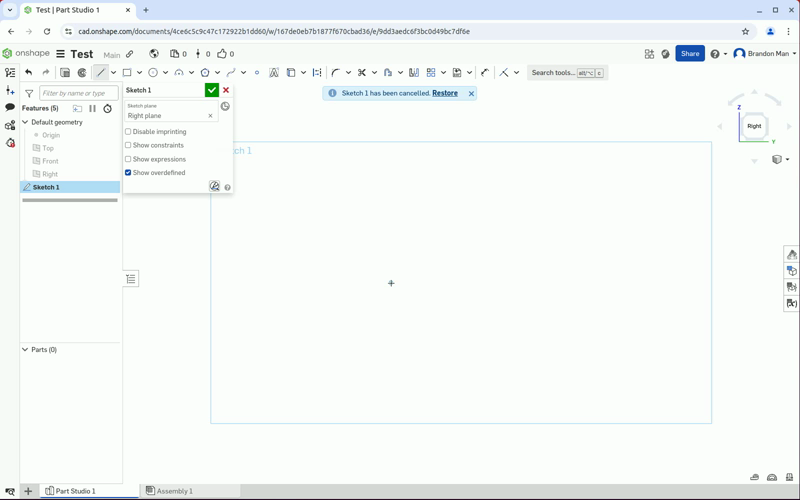
key_down(shift)
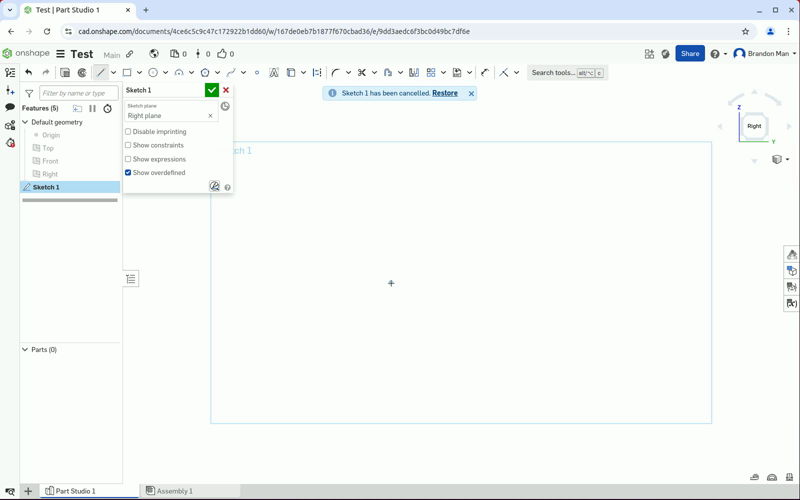
mouse_move(460, 282)
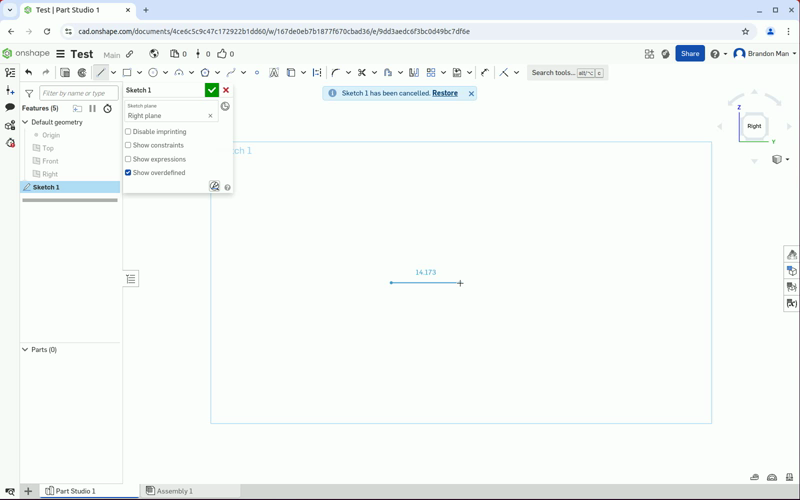
click(460, 282)
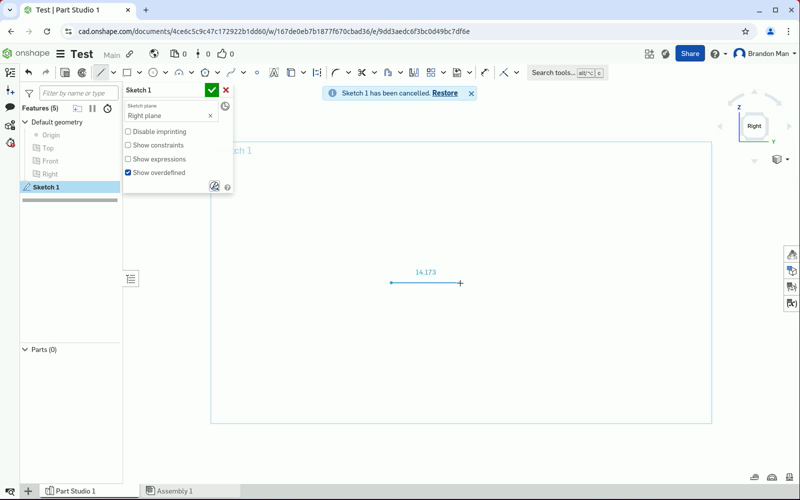
key_up(shift)
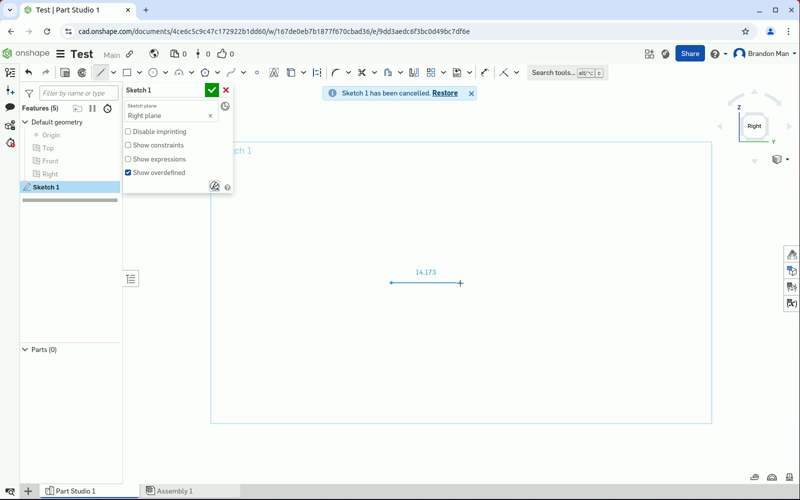
key_down(shift)
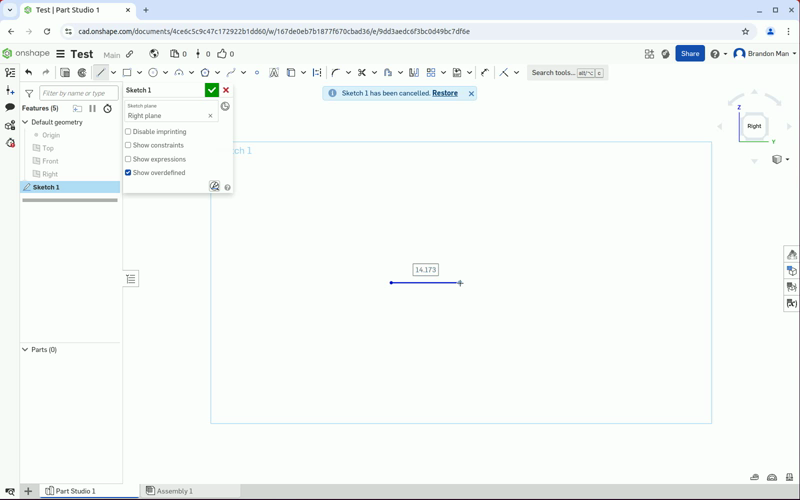
mouse_move(460, 170)
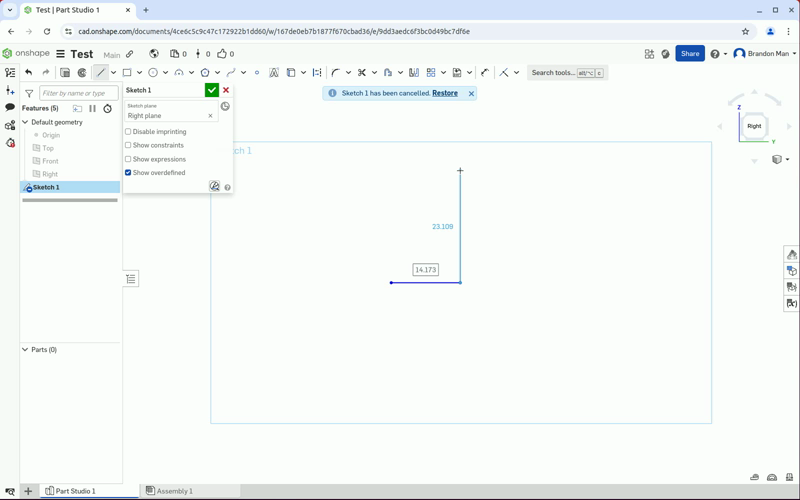
click(460, 170)
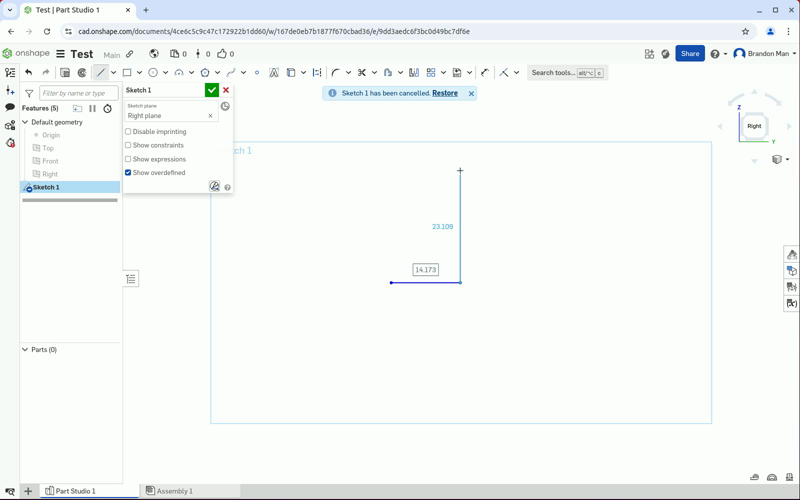
key_up(shift)
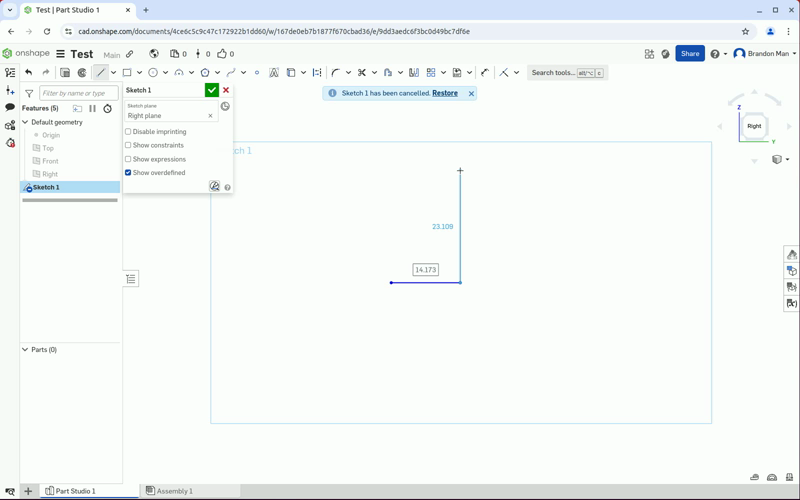
key_down(shift)
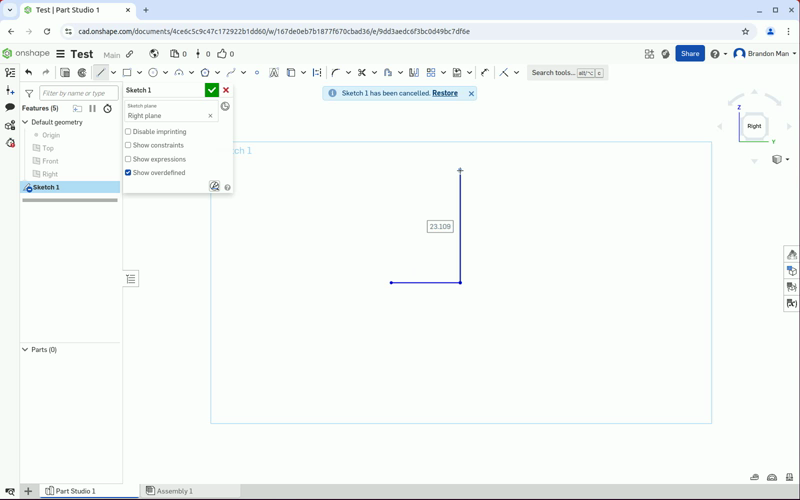
mouse_move(490, 170)
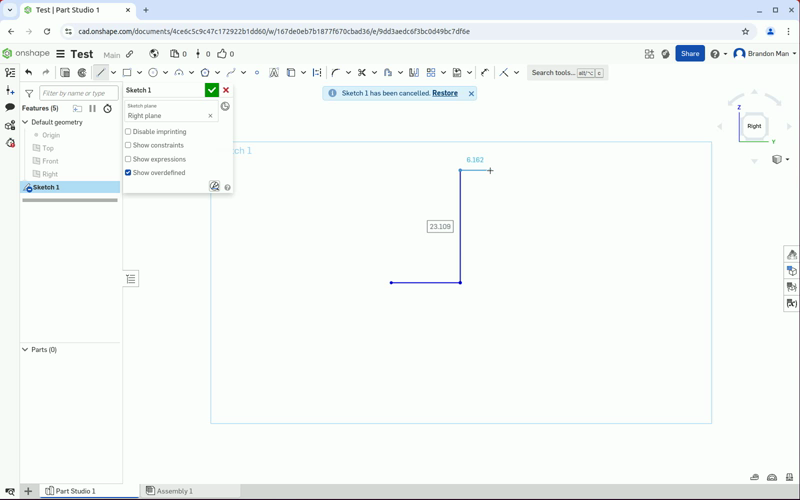
mouse_move(452, 170)
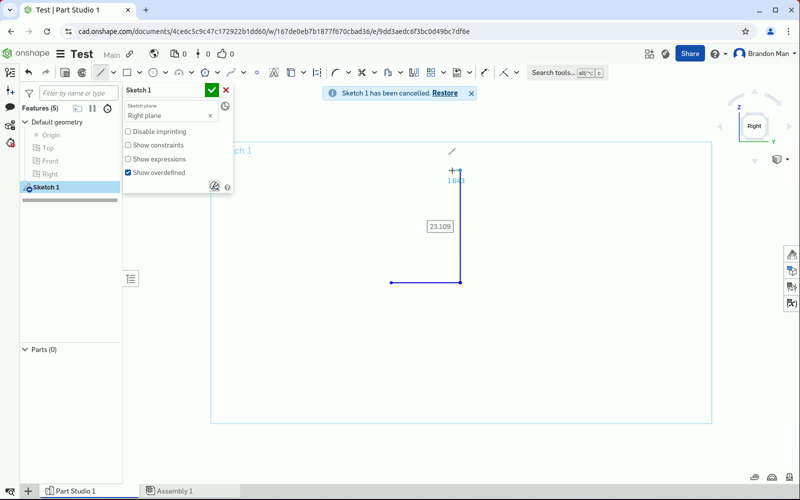
click(452, 170)
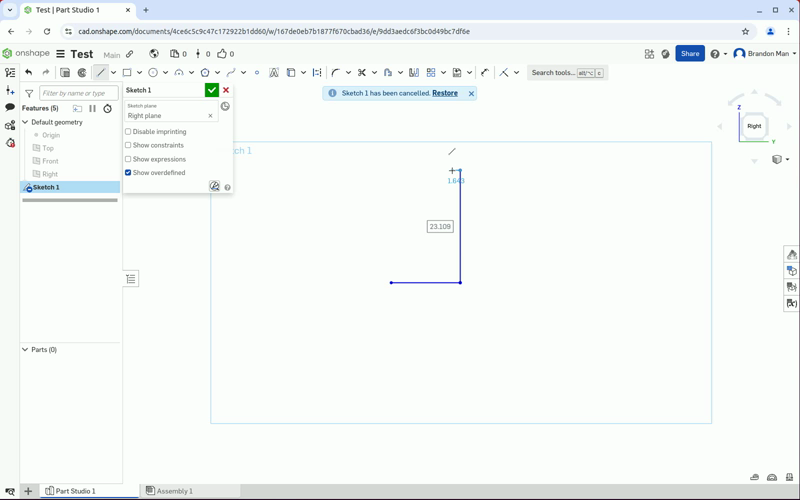
key_up(shift)
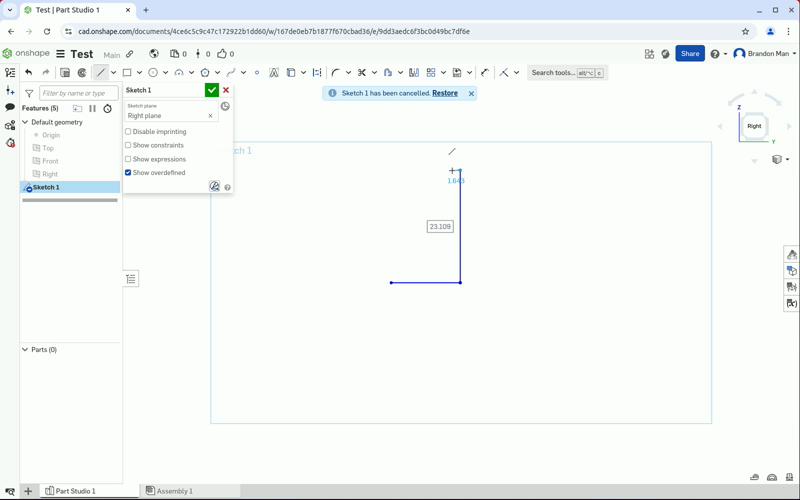
key_down(shift)
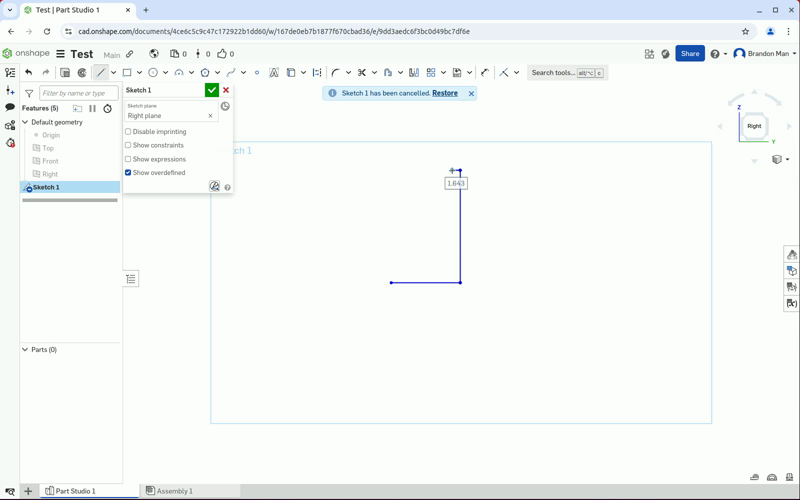
mouse_move(452, 274)
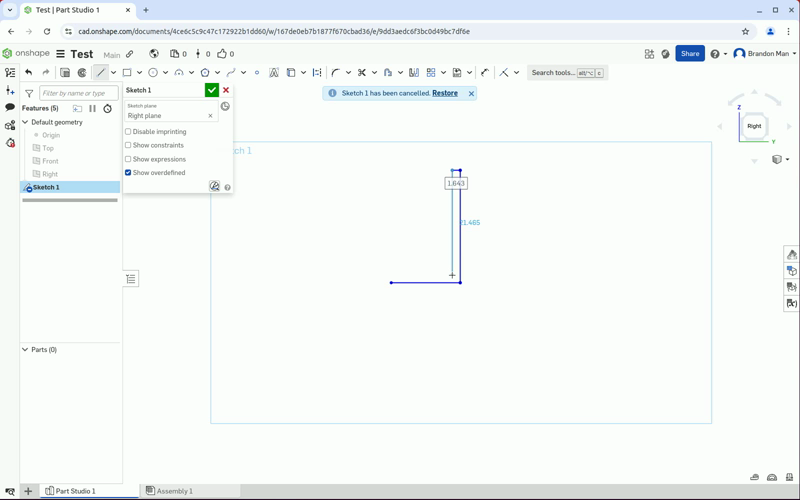
click(452, 274)
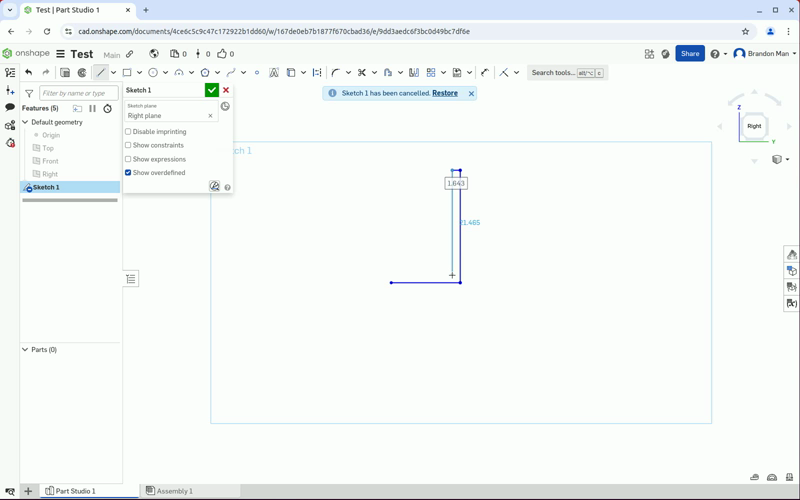
key_up(shift)
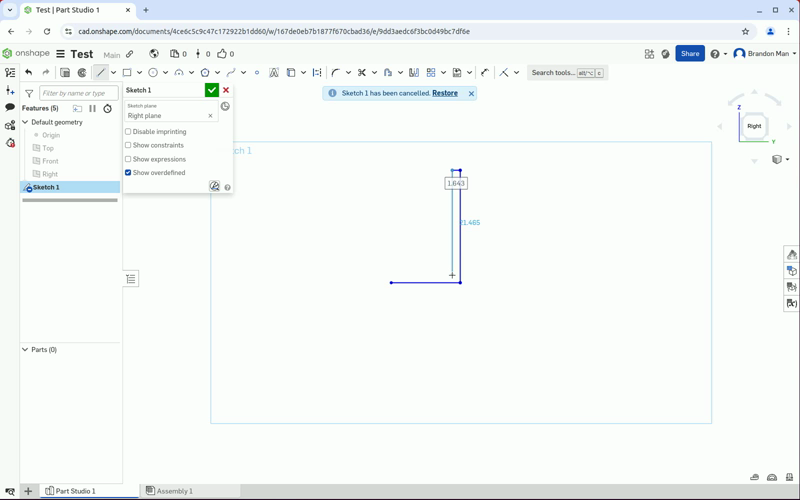
key_down(shift)
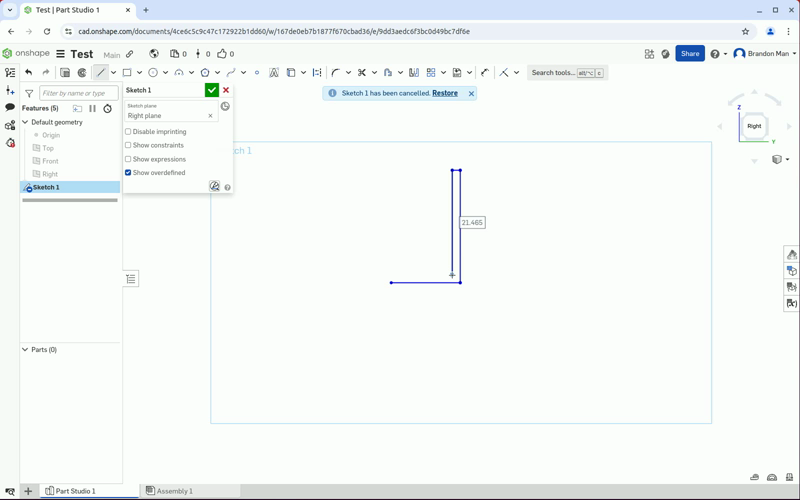
mouse_move(391, 274)
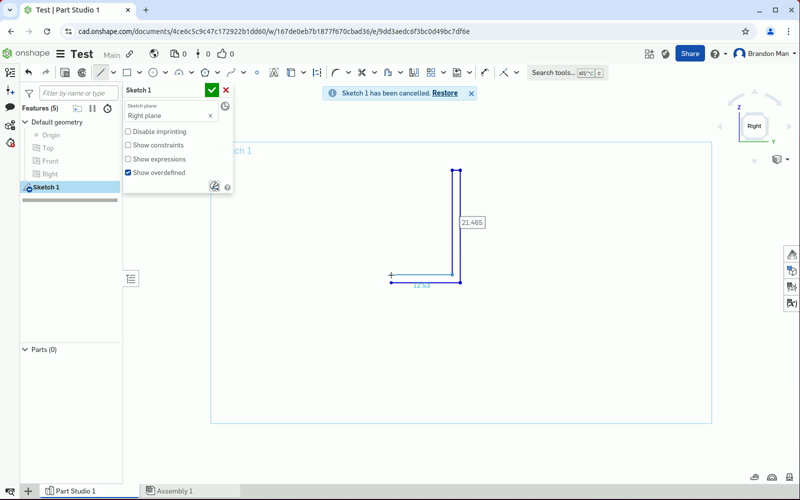
click(391, 274)
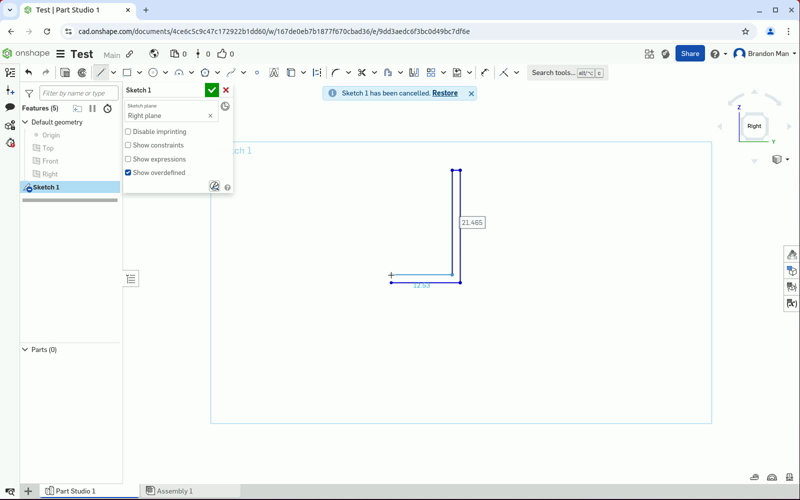
key_up(shift)
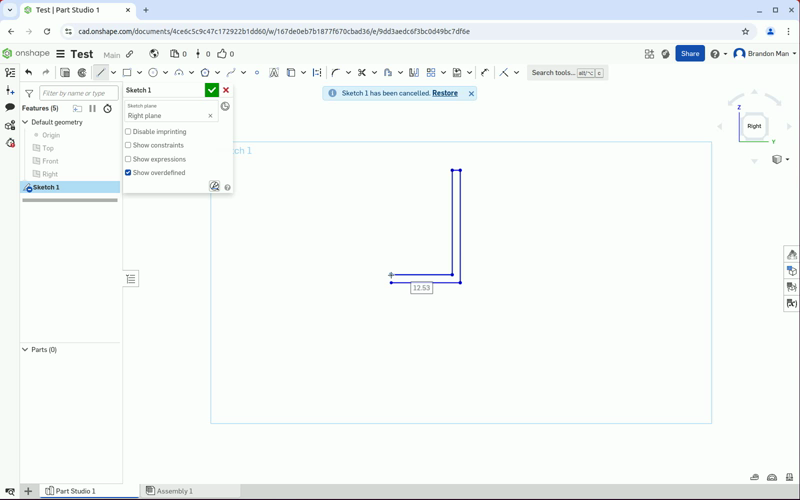
mouse_move(421, 274)
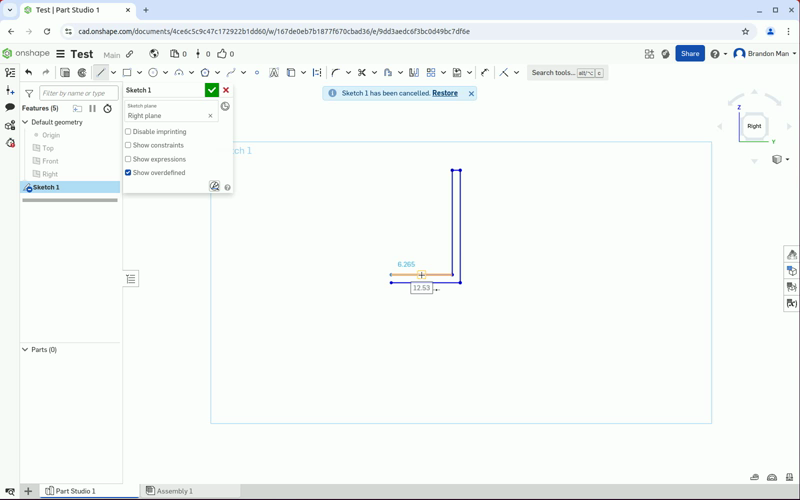
key_down(shift)
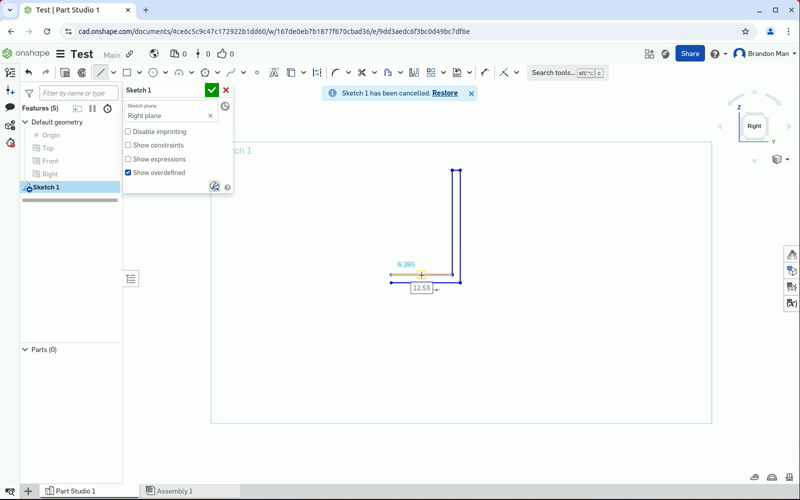
mouse_move(391, 282)
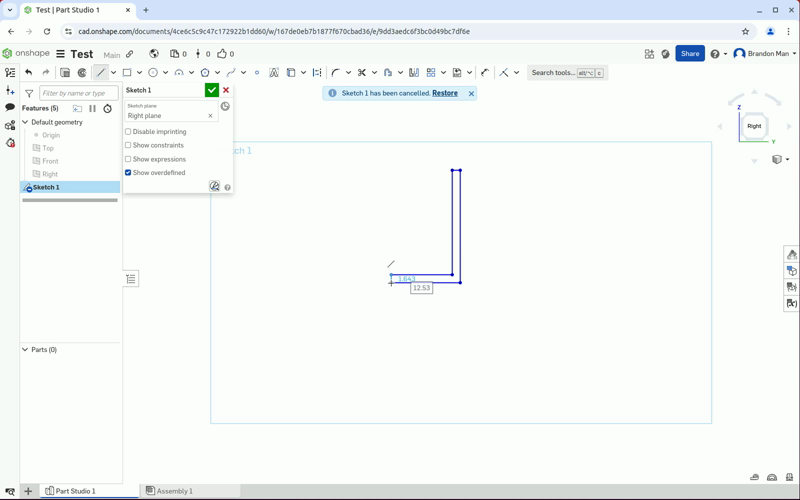
key_up(shift)
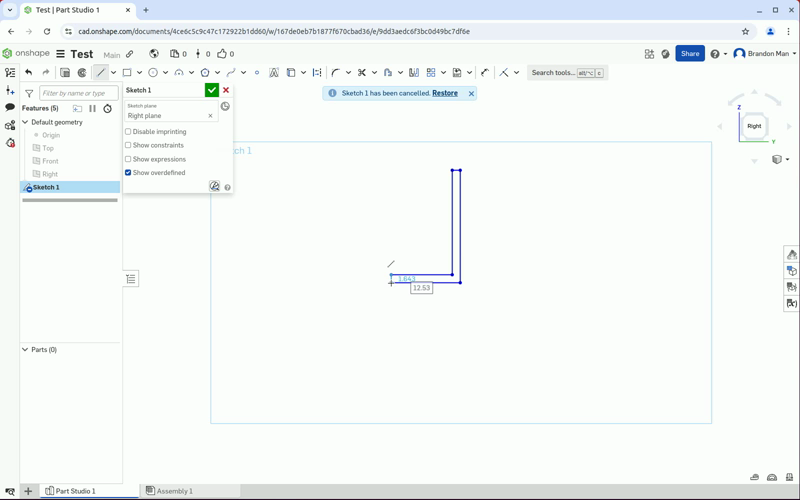
click(391, 282)
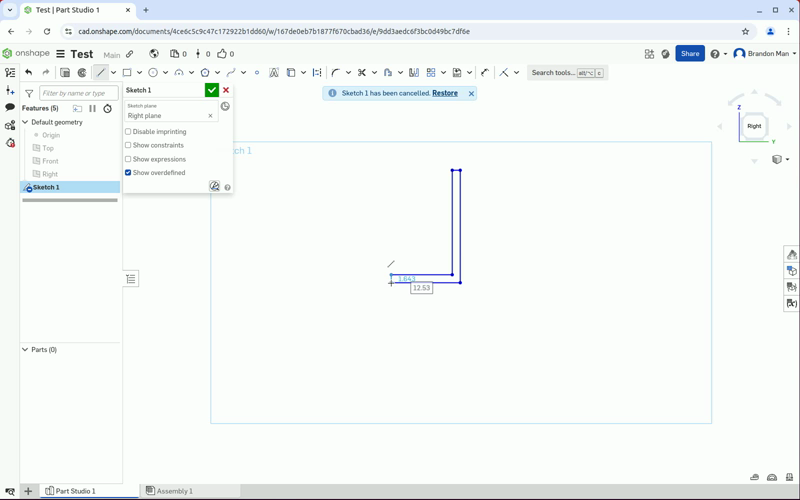
key(esc)
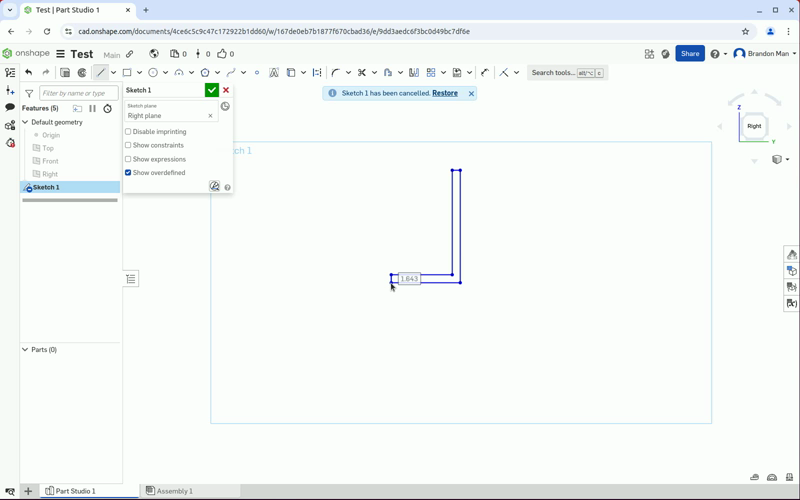
mouse_move(424, 275)
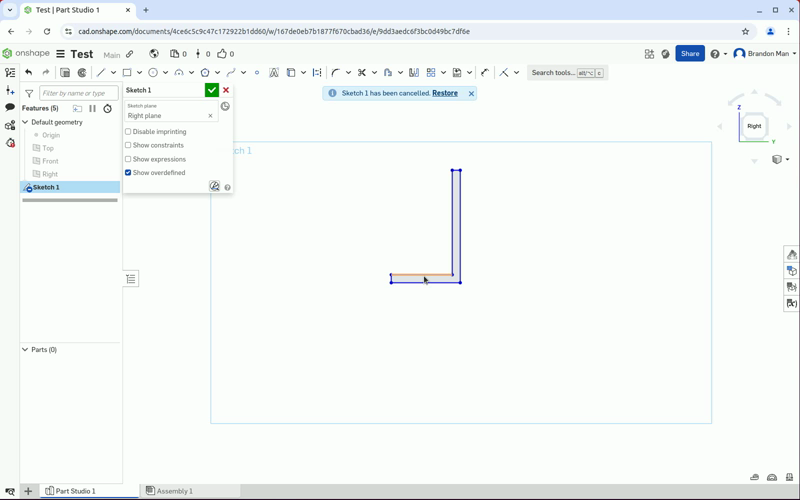
scroll(6)
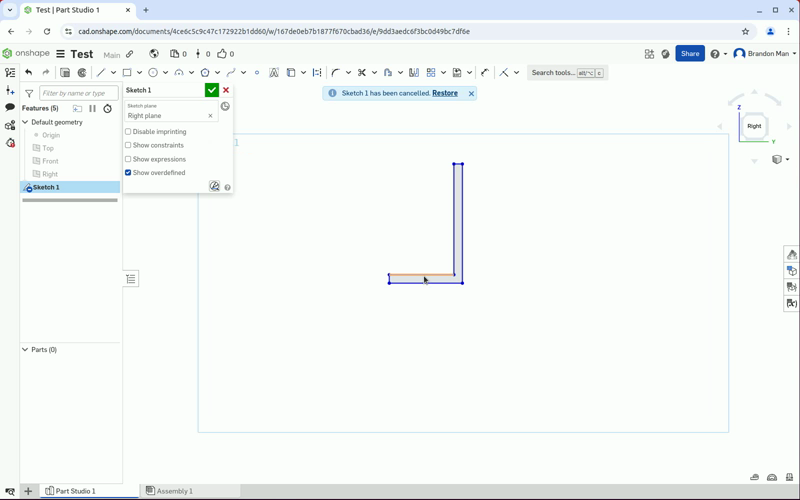
scroll(6)
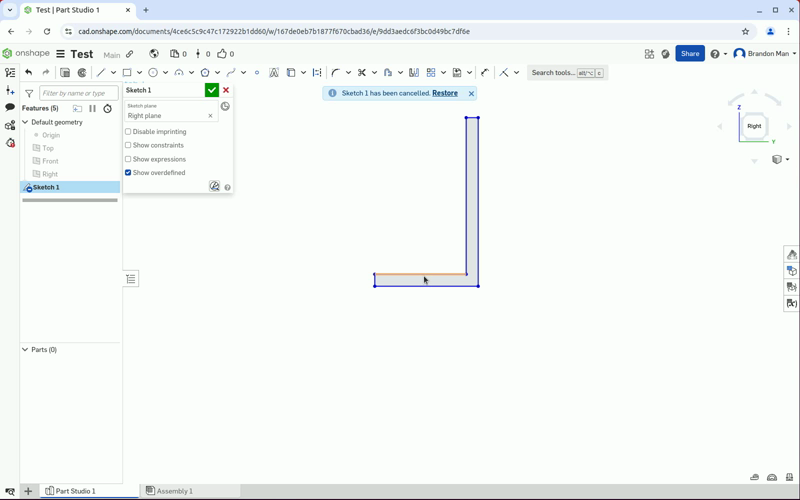
scroll(6)
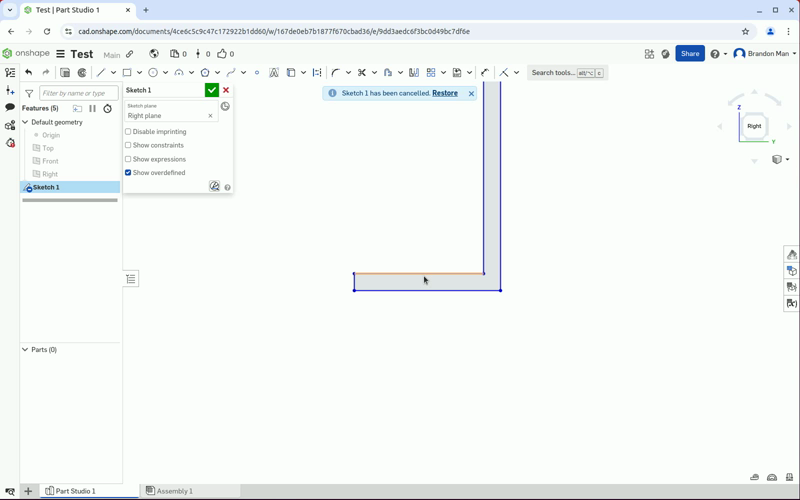
scroll(6)
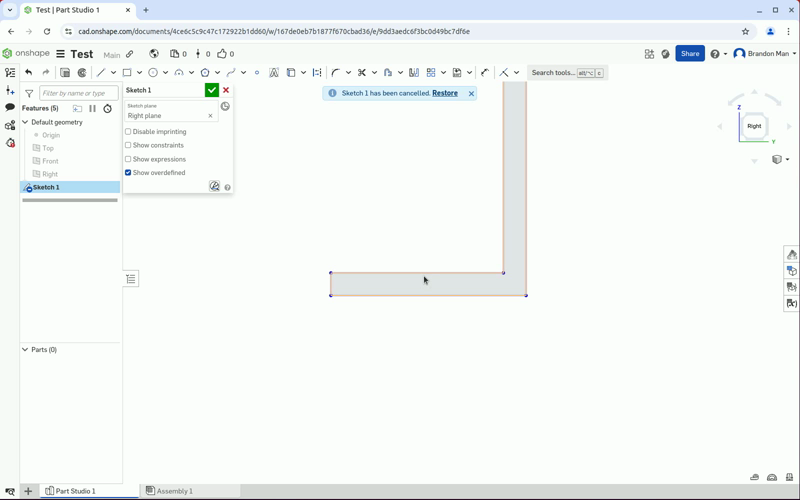
scroll(6)
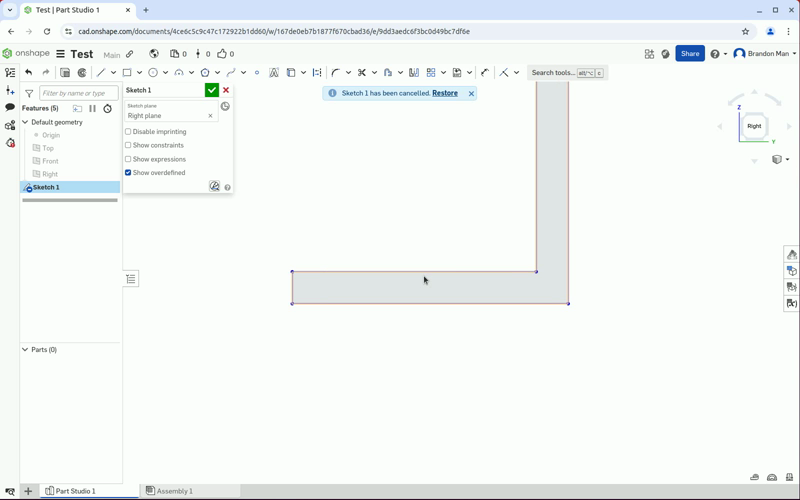
scroll(6)
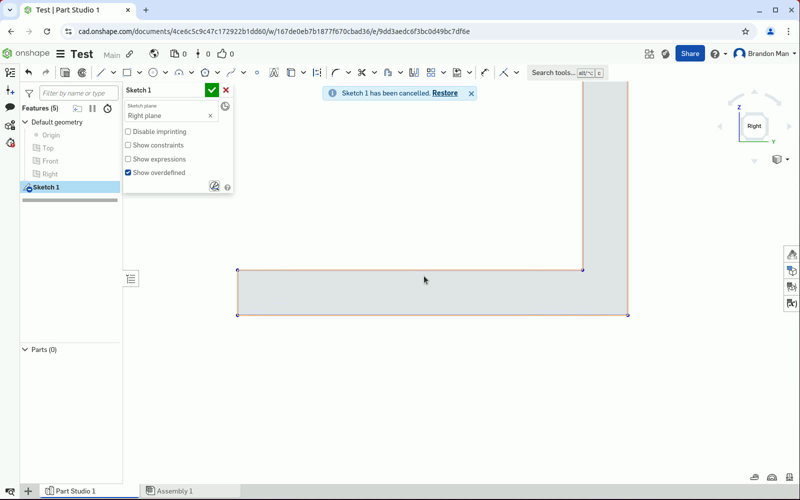
scroll(6)
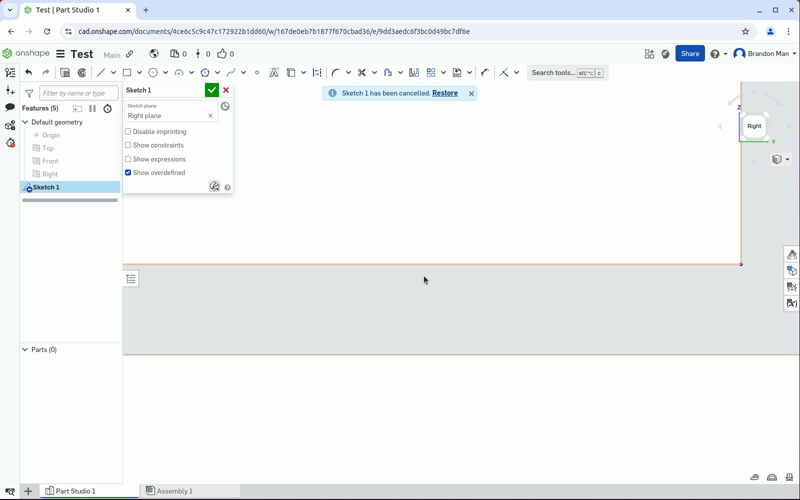
click(424, 275)
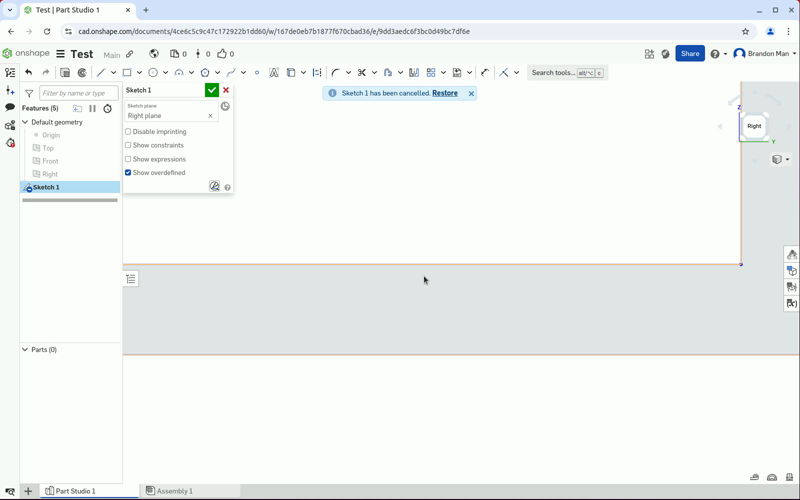
scroll(-6)
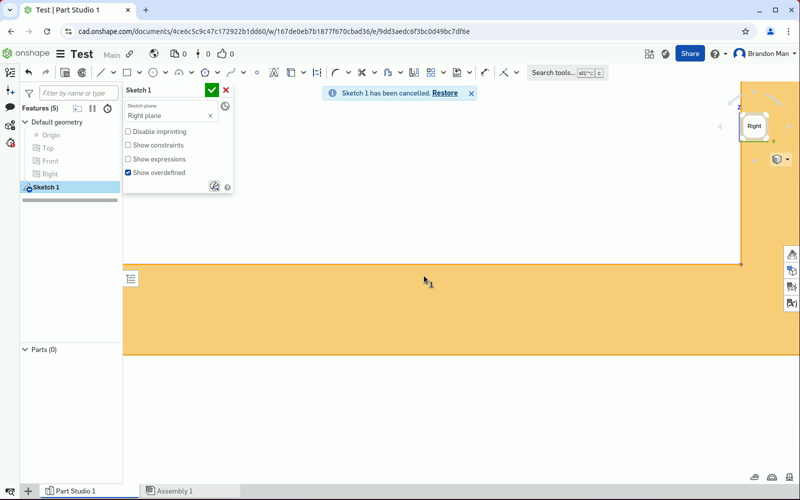
scroll(-6)
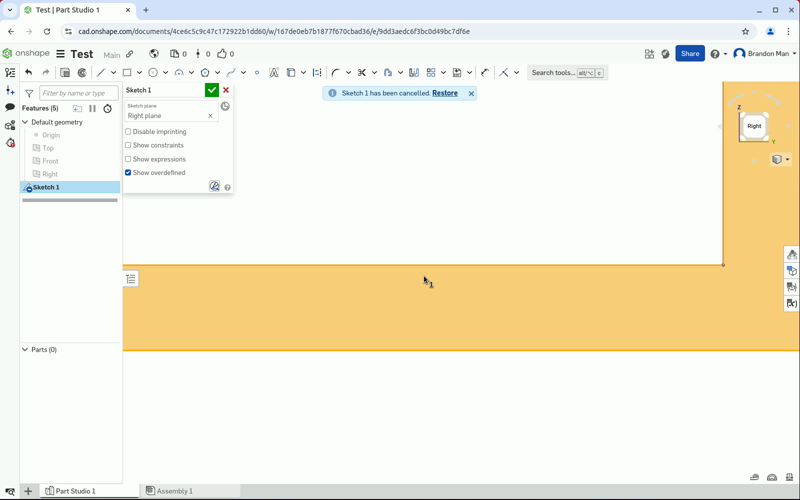
scroll(-6)
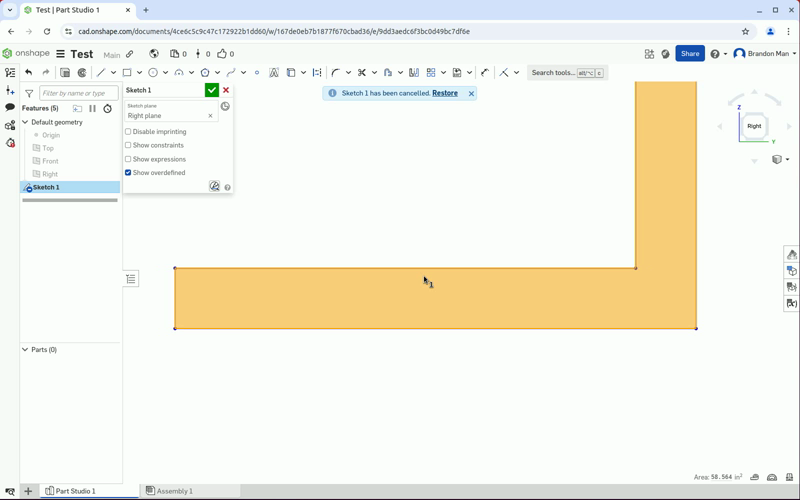
scroll(-6)
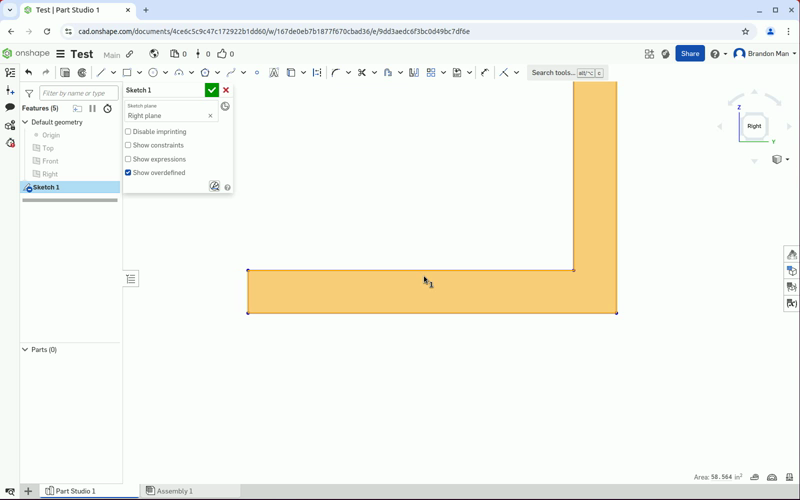
scroll(-6)
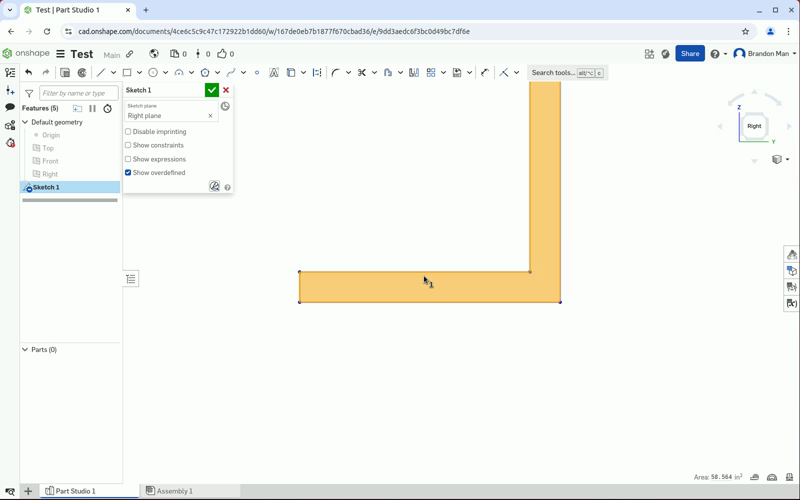
scroll(-6)
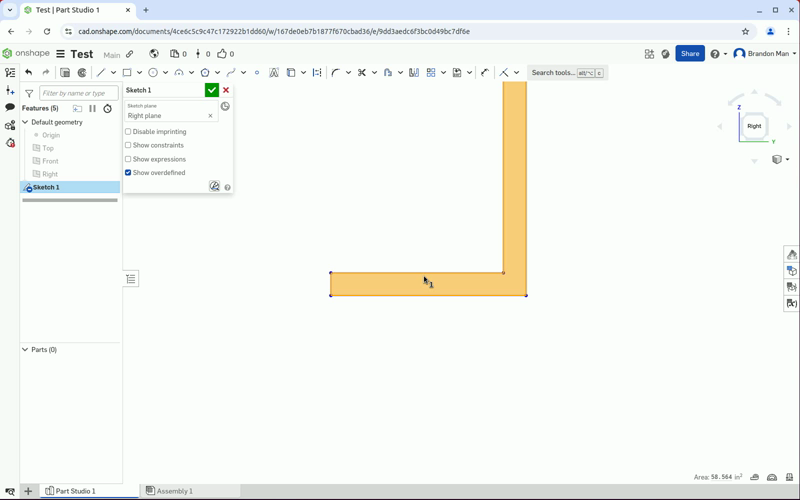
scroll(-6)
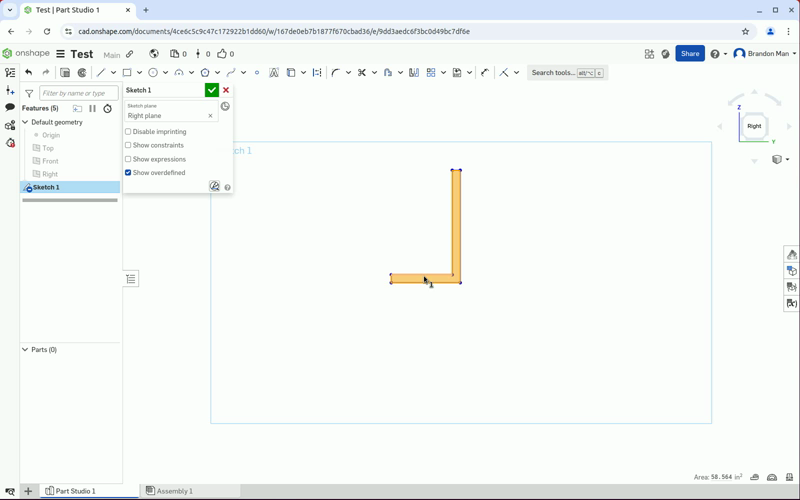
mouse_move(73, 352)
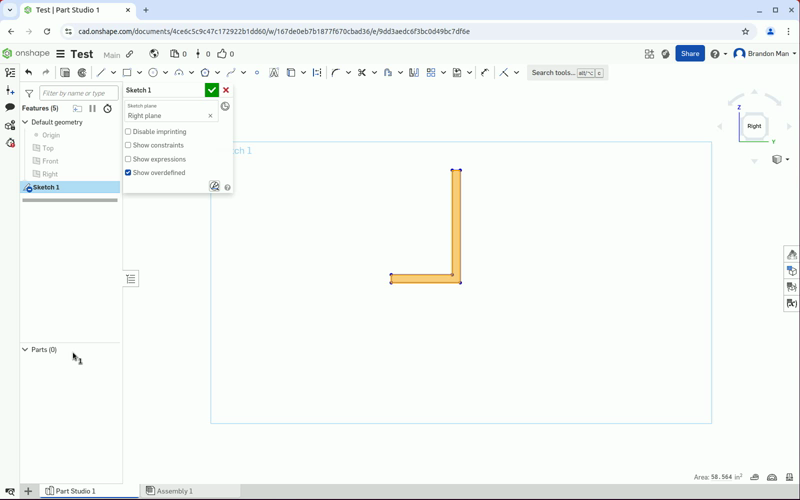
key(shift+y)
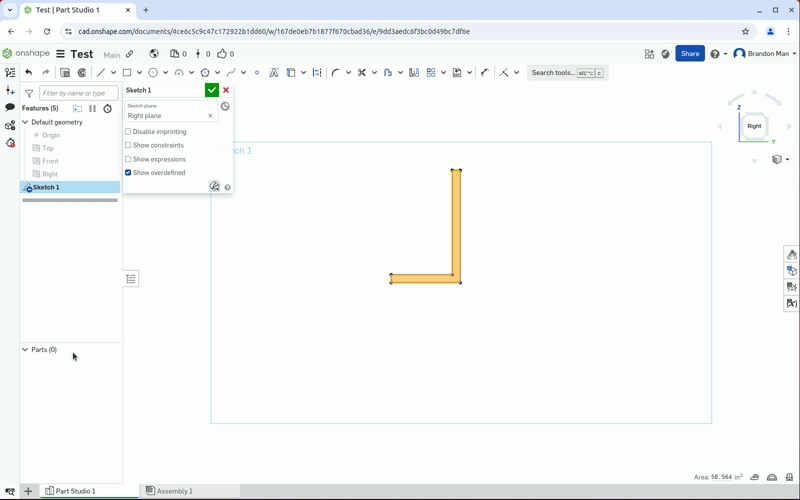
key(shift+e)
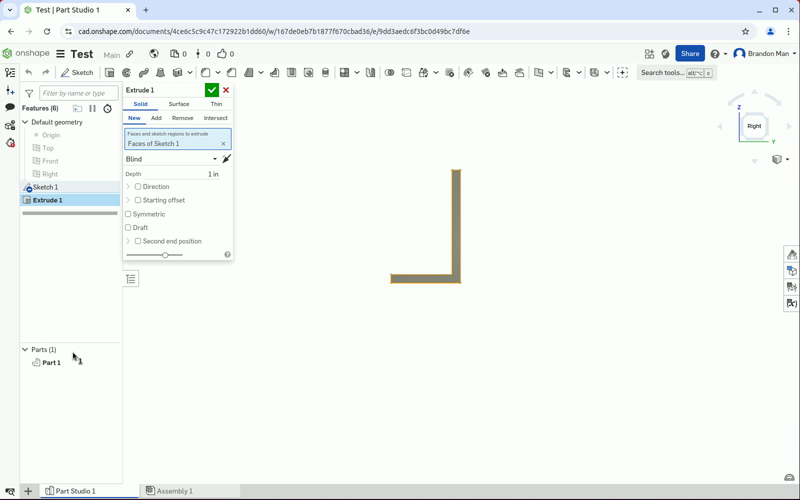
mouse_move(143, 106)
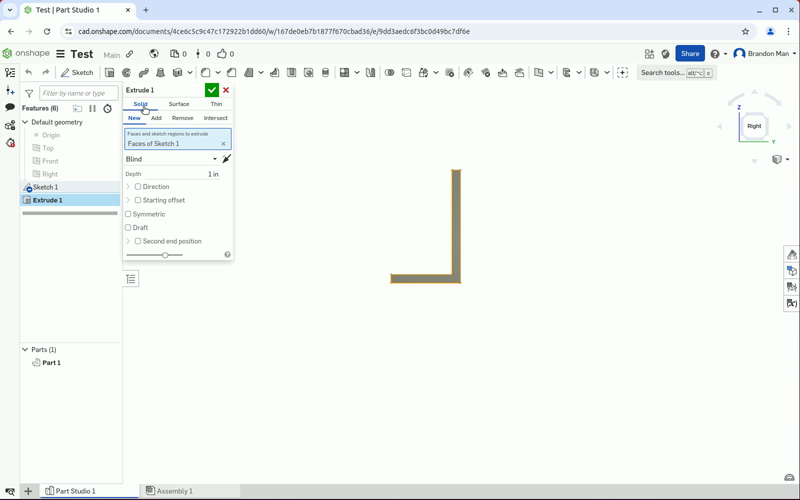
click(143, 106)
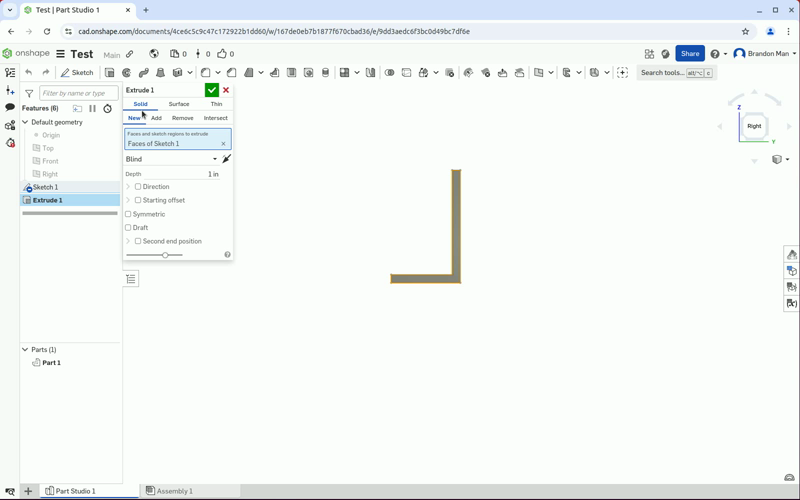
mouse_move(137, 120)
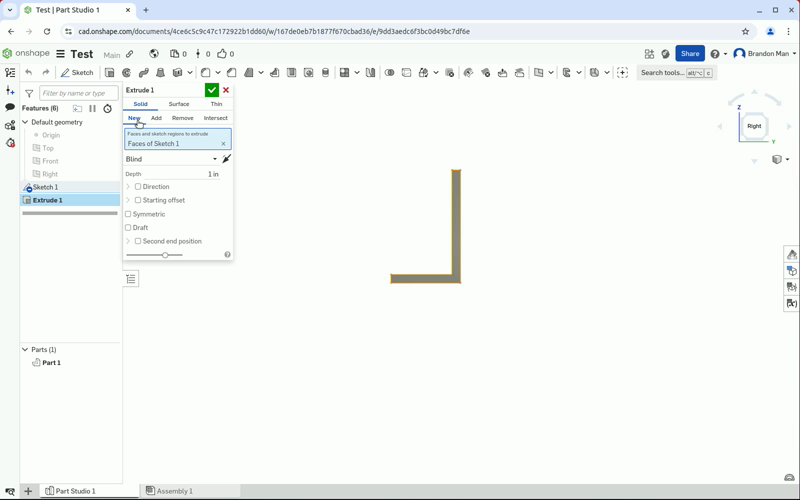
click(137, 120)
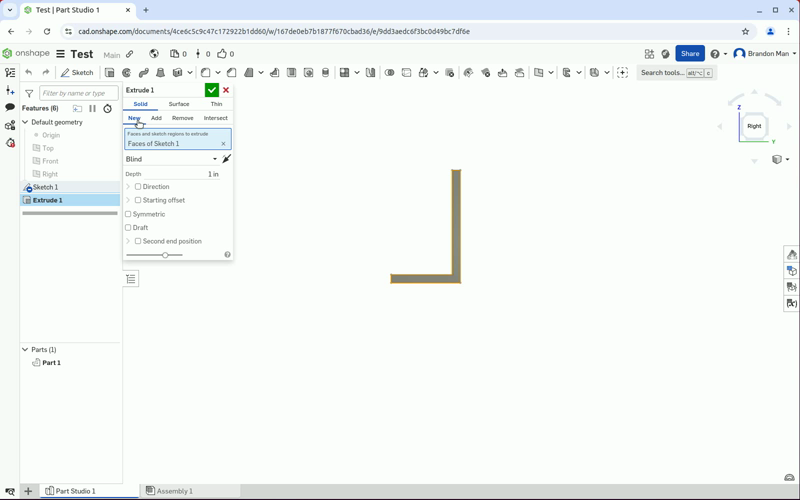
key(tab, 4)
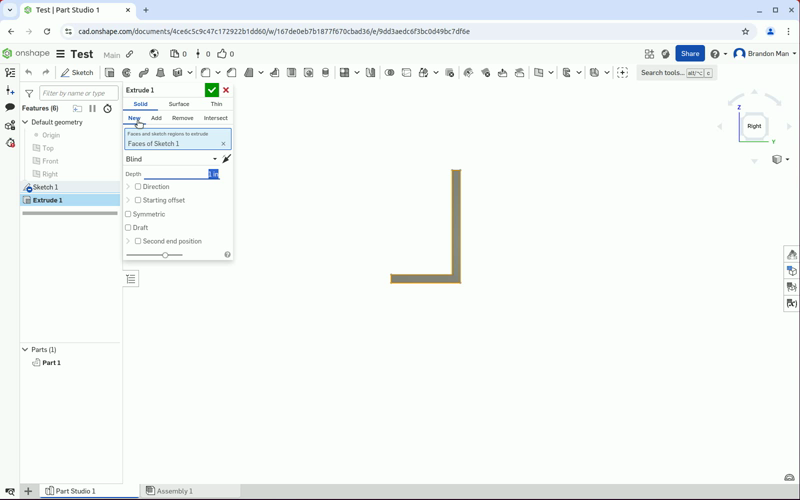
text(7.221)
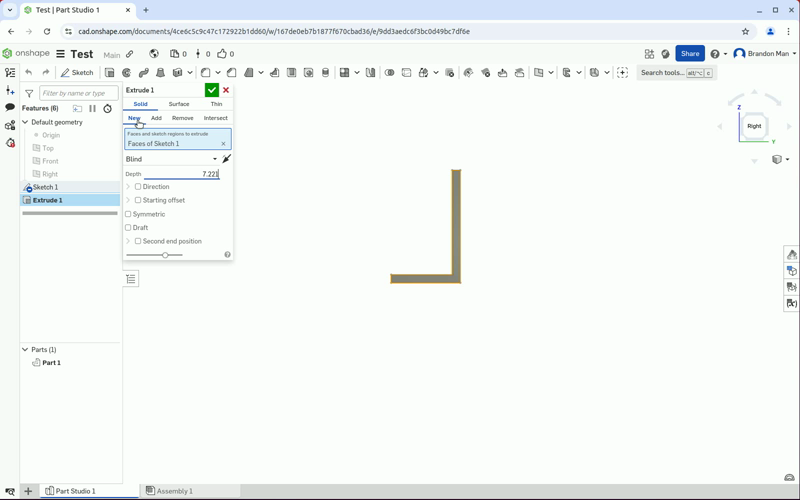
key(enter)
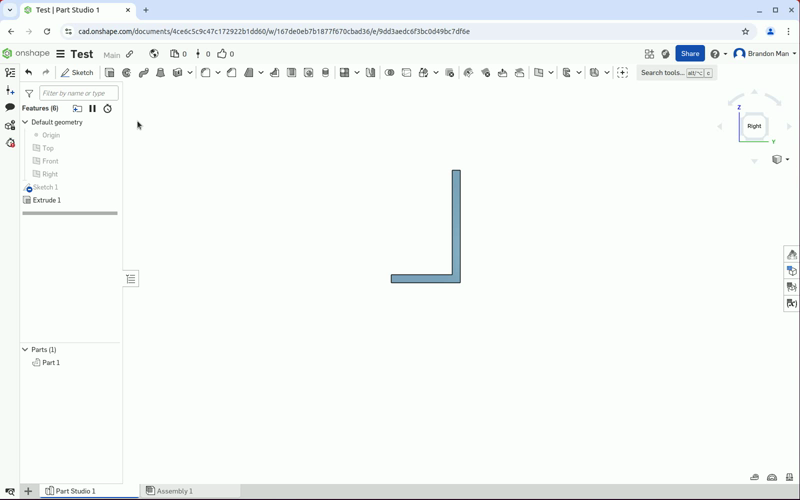
key(shift+h)
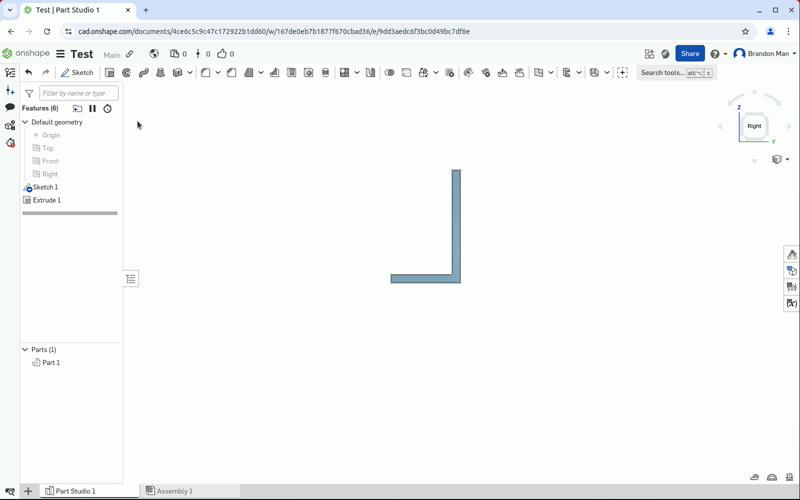
key(shift+h)
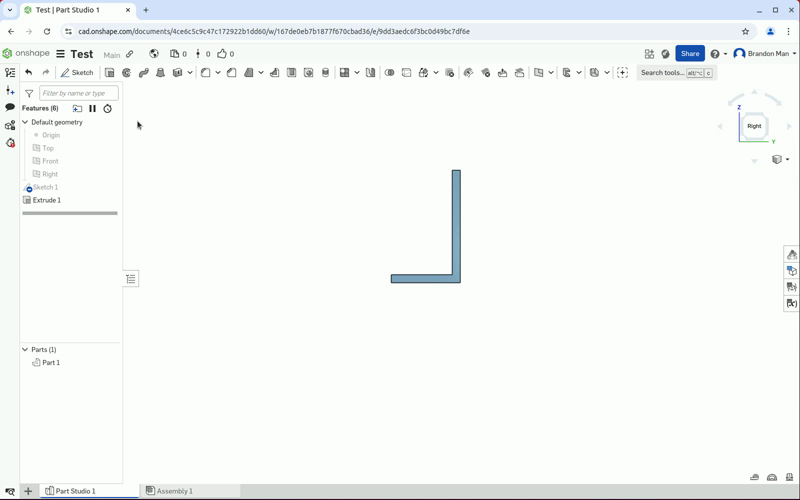
mouse_move(73, 189)
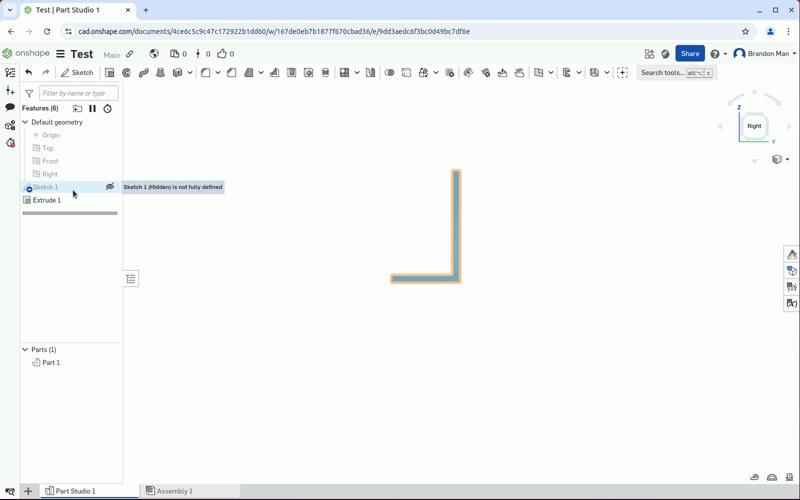
click(73, 189)
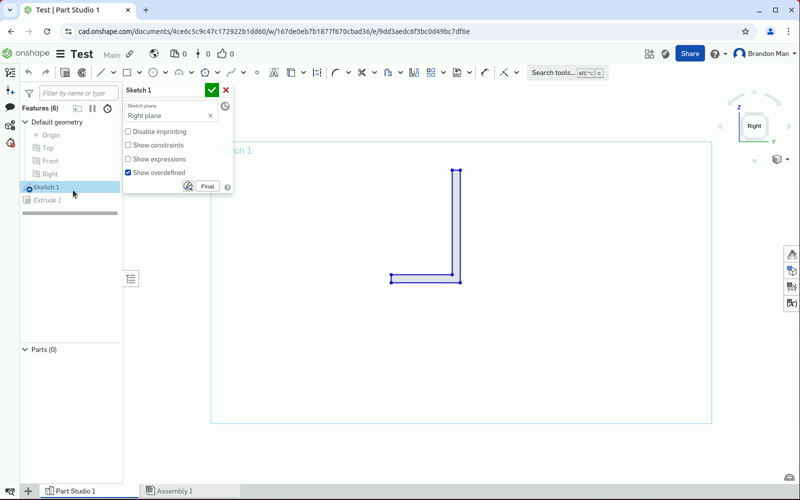
mouse_move(229, 92)
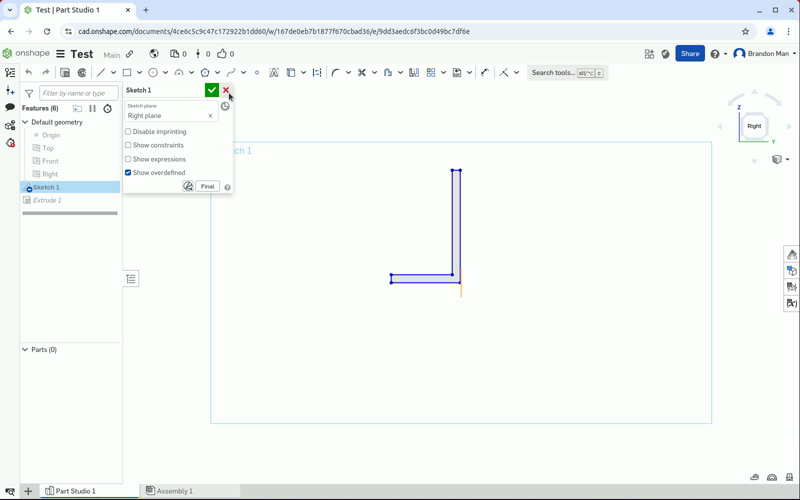
click(229, 92)
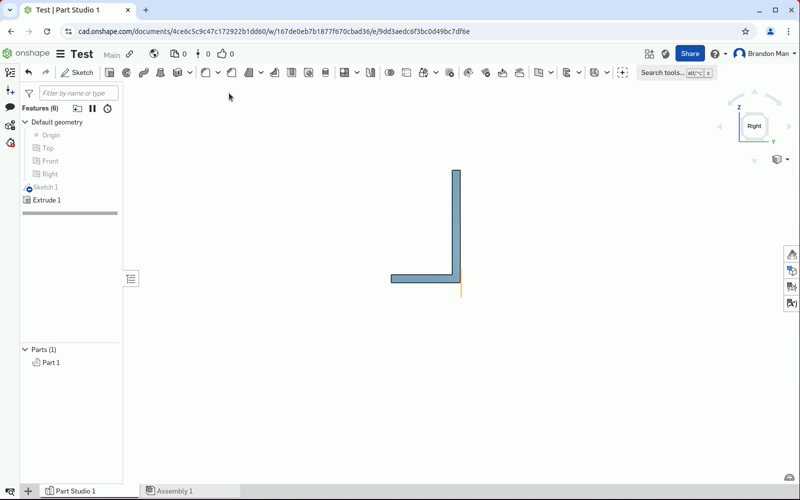
mouse_move(73, 352)
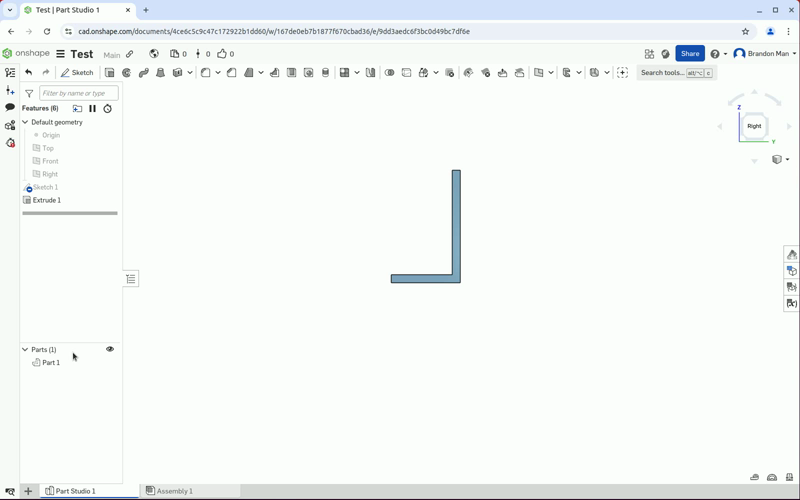
key(y)
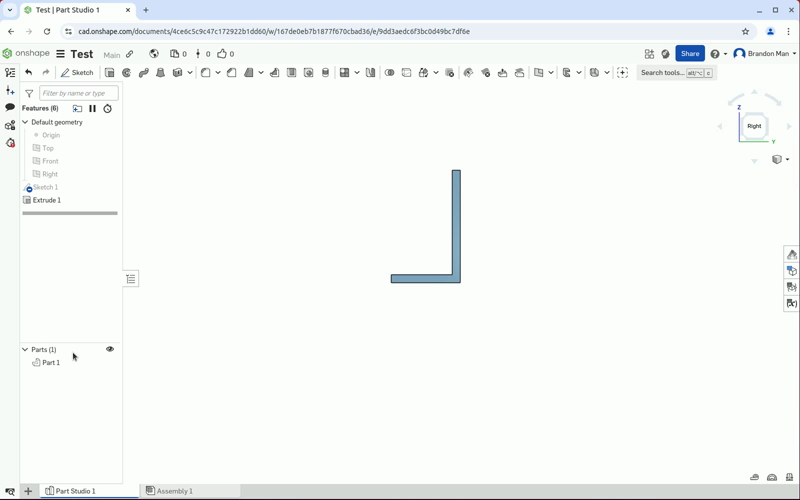
key(shift+p)
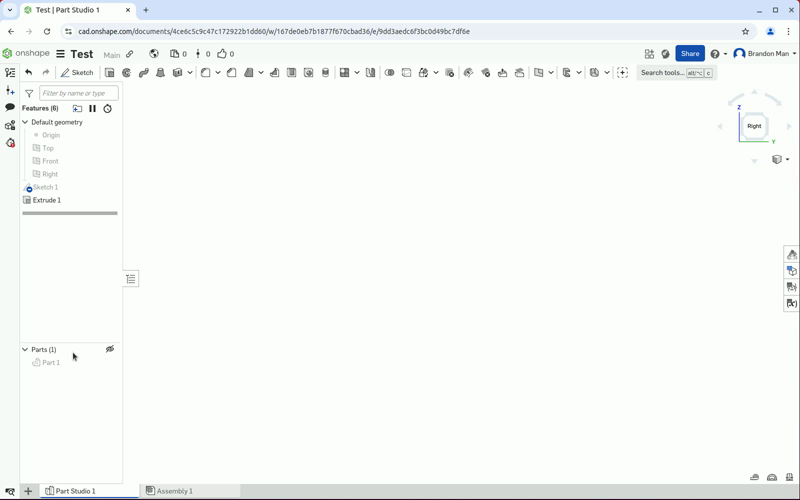
key(space)
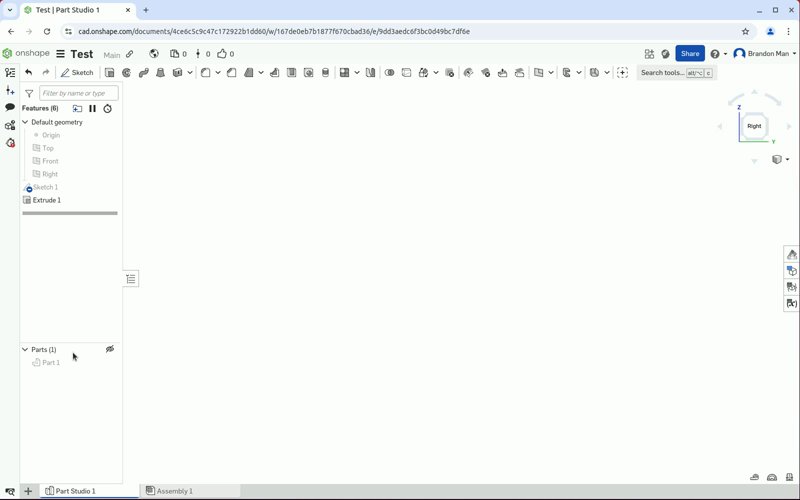
key_down(shift)
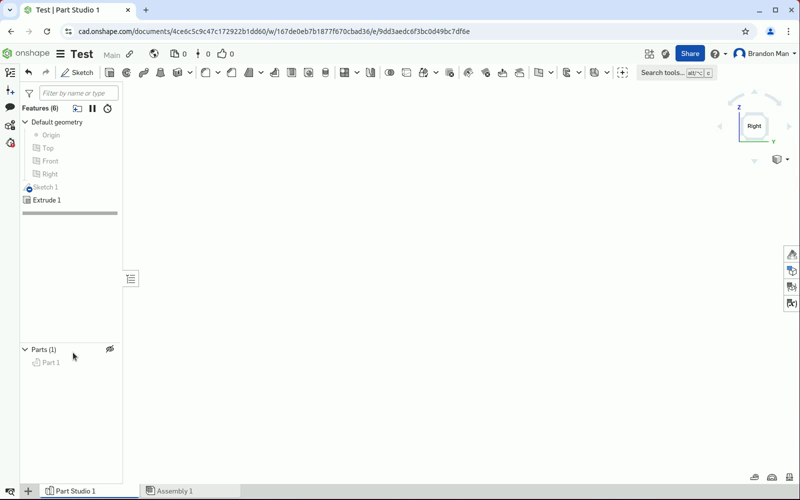
key(right)
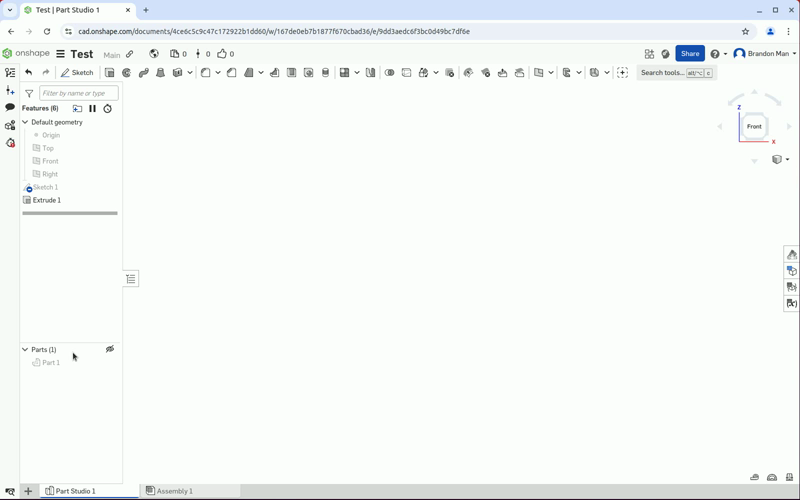
key_up(shift)
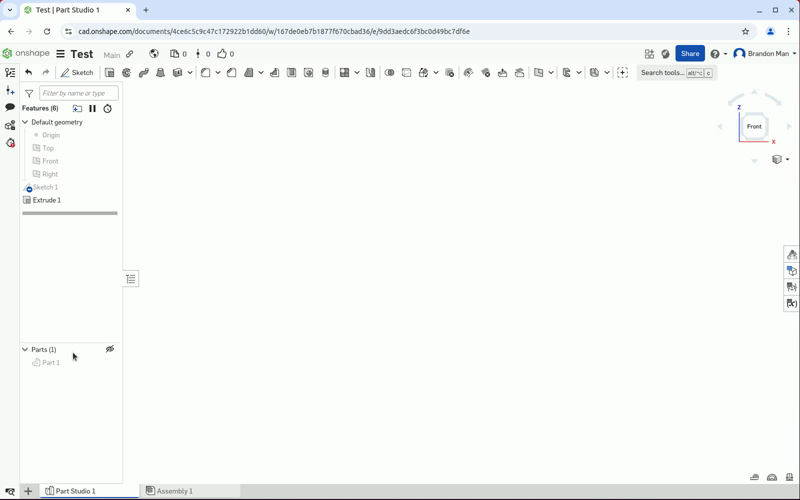
key(space)
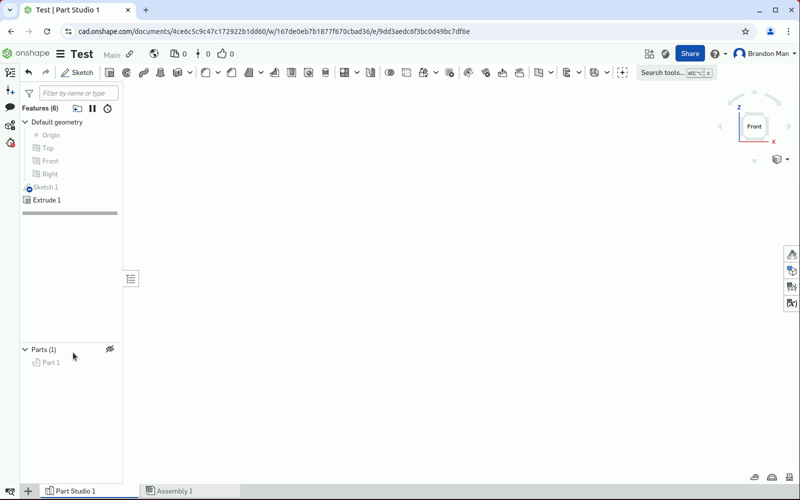
key_down(shift)
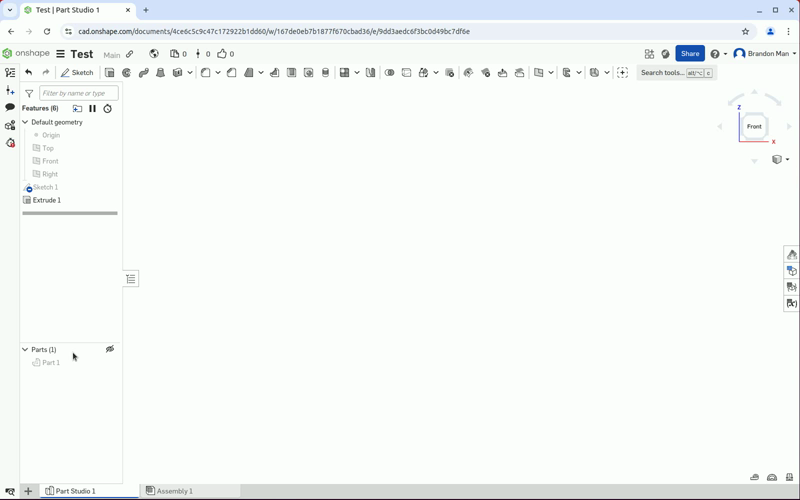
key(down)
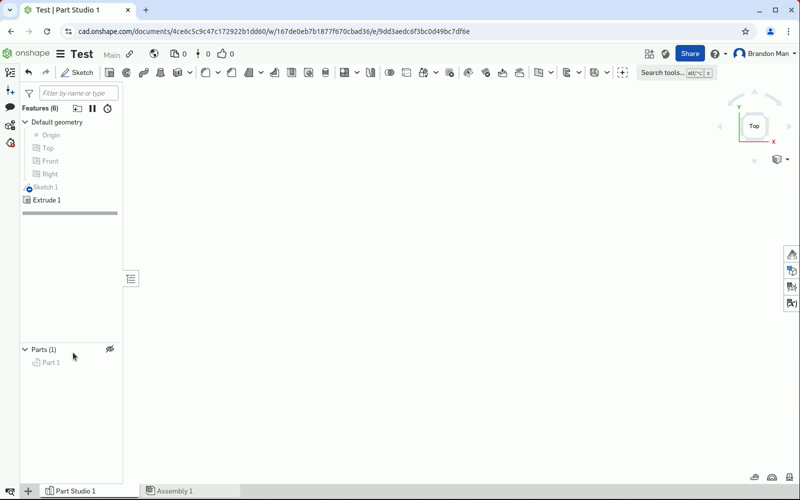
key_up(shift)
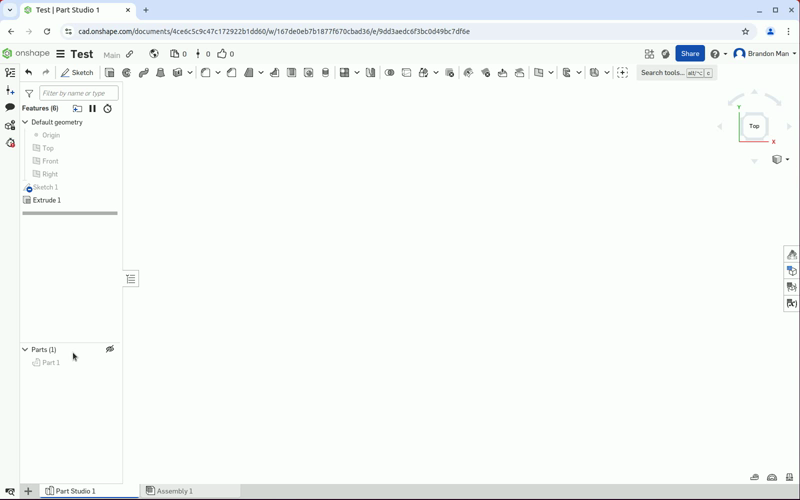
mouse_move(73, 352)
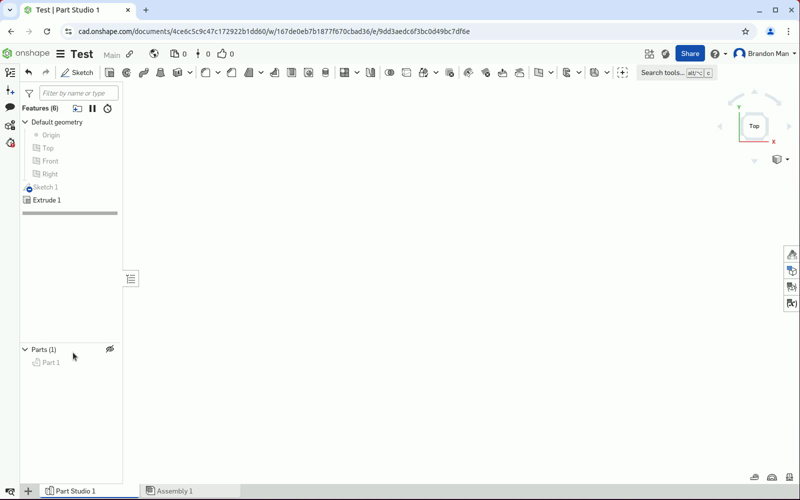
key(shift+y)
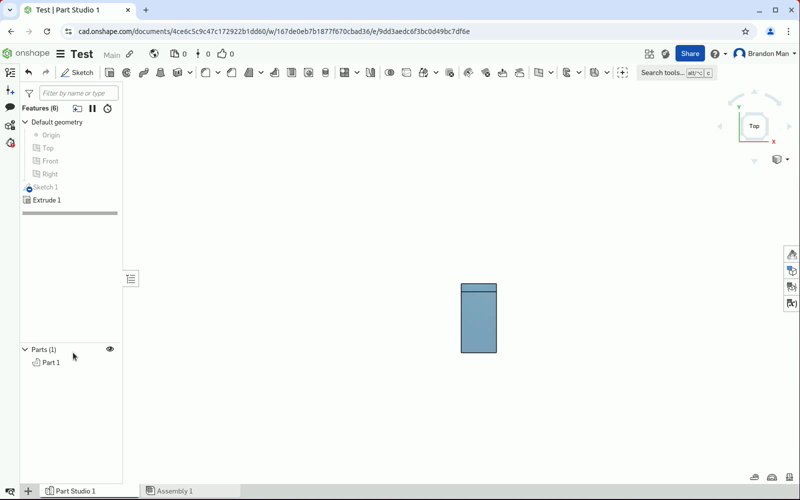
mouse_move(541, 75)
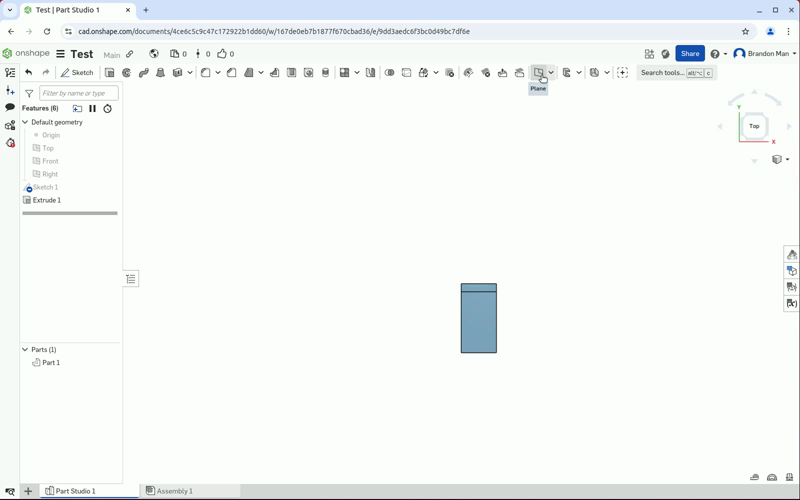
click(541, 75)
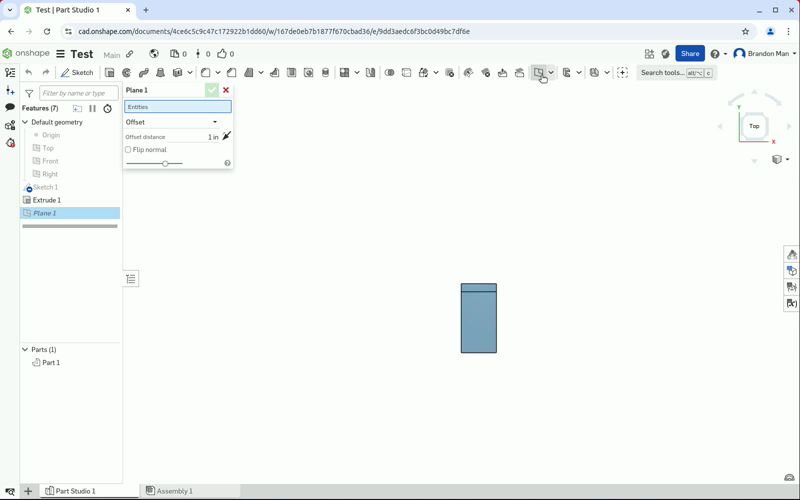
mouse_move(73, 150)
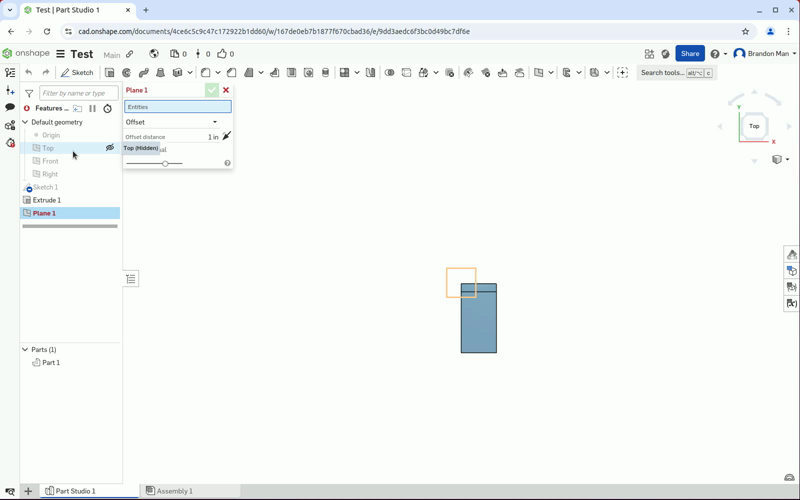
click(73, 150)
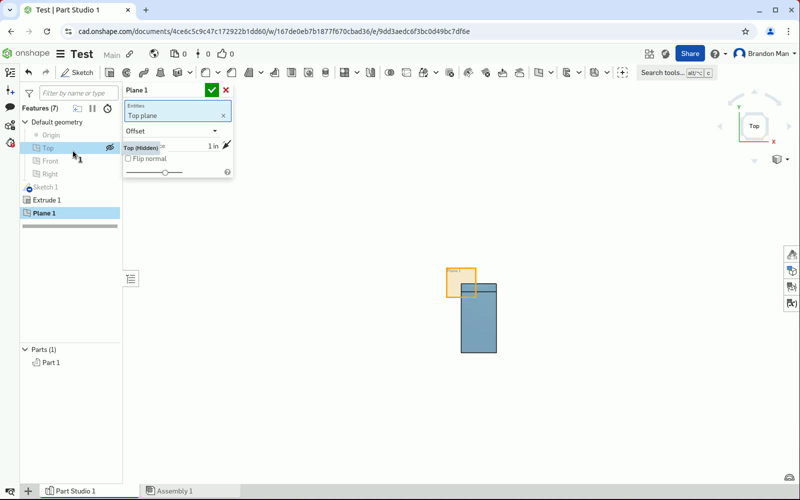
key(tab, 2)
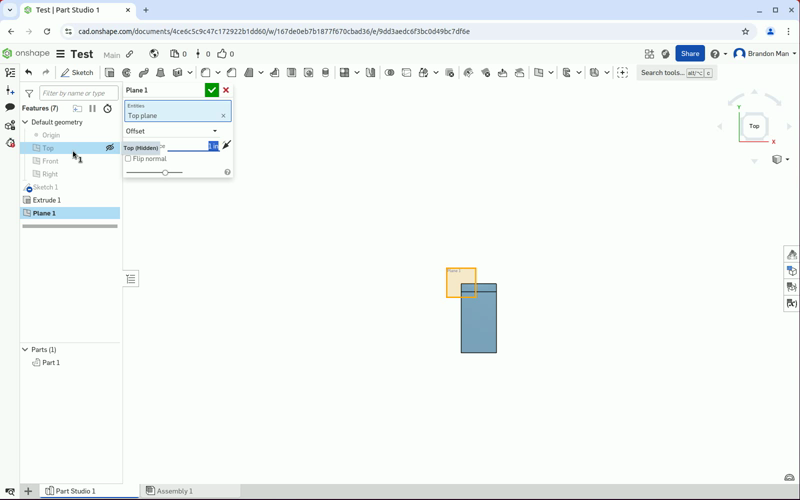
text(1.695)
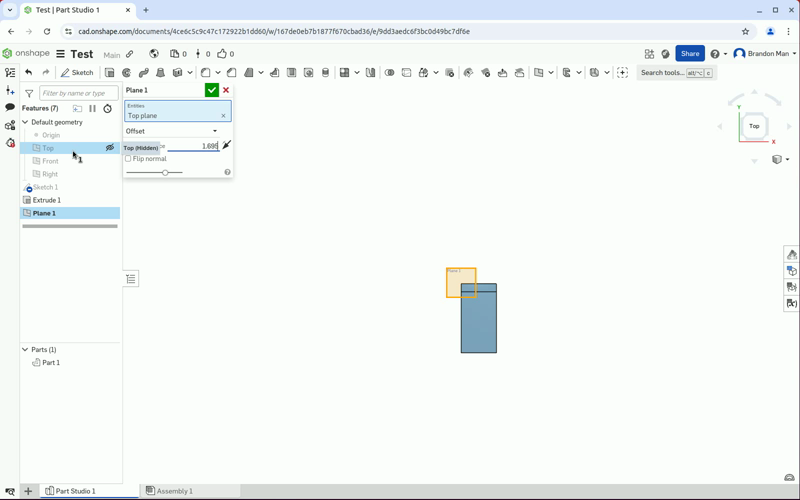
key(enter, 2)
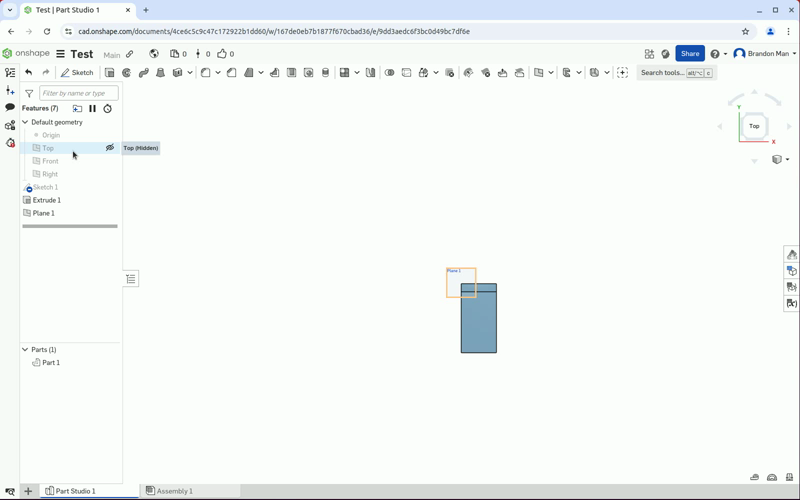
key(shift+s)
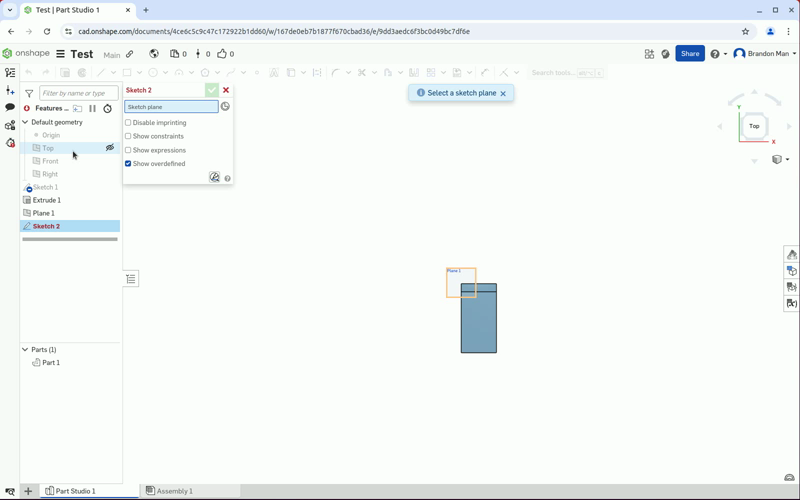
mouse_move(73, 215)
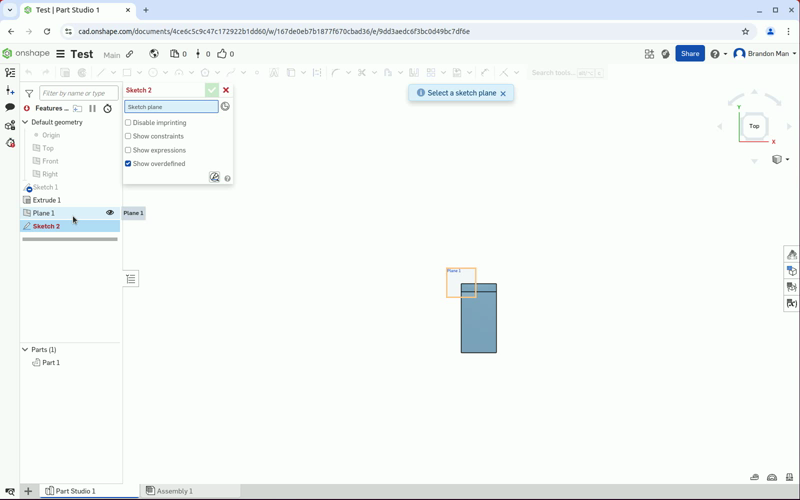
click(73, 215)
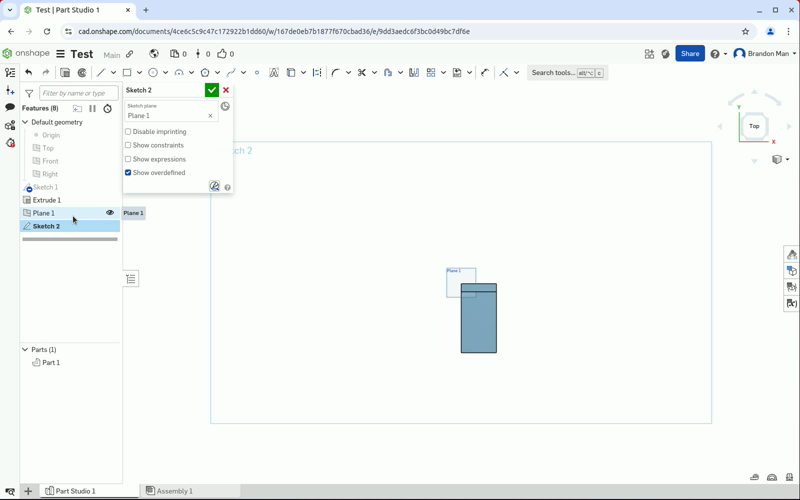
mouse_move(73, 352)
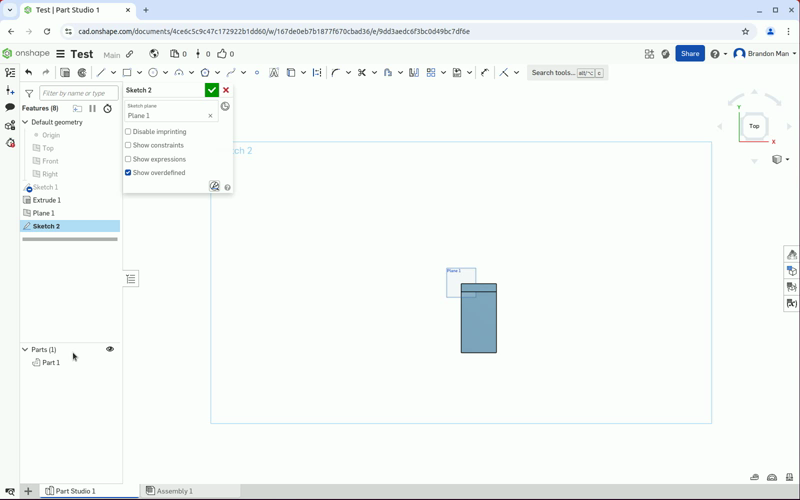
key(y)
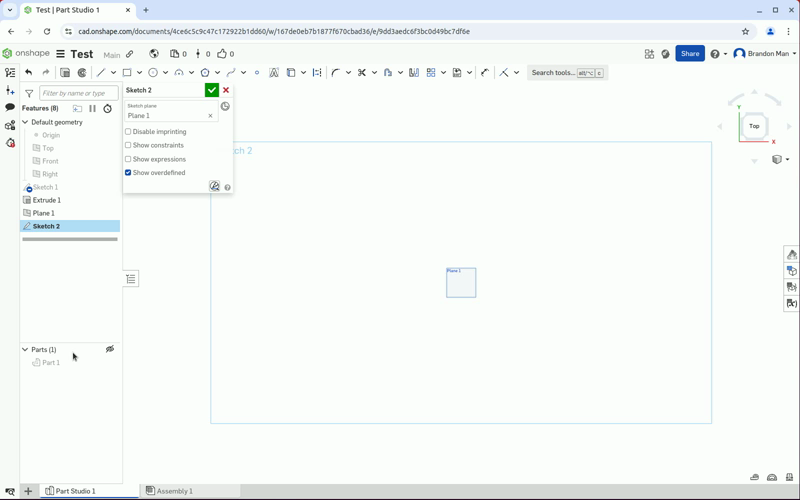
key(c)
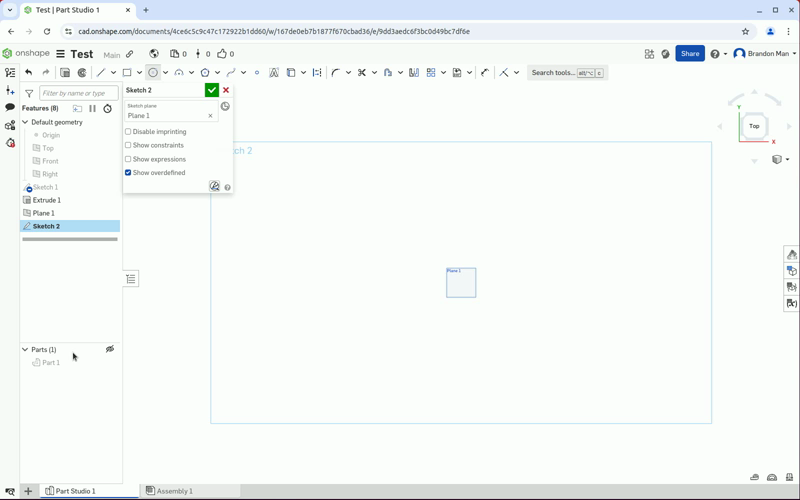
key_down(shift)
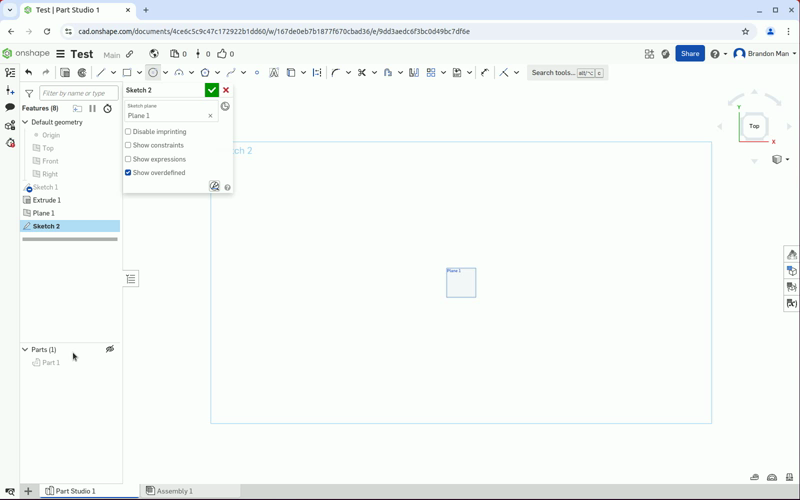
mouse_move(478, 328)
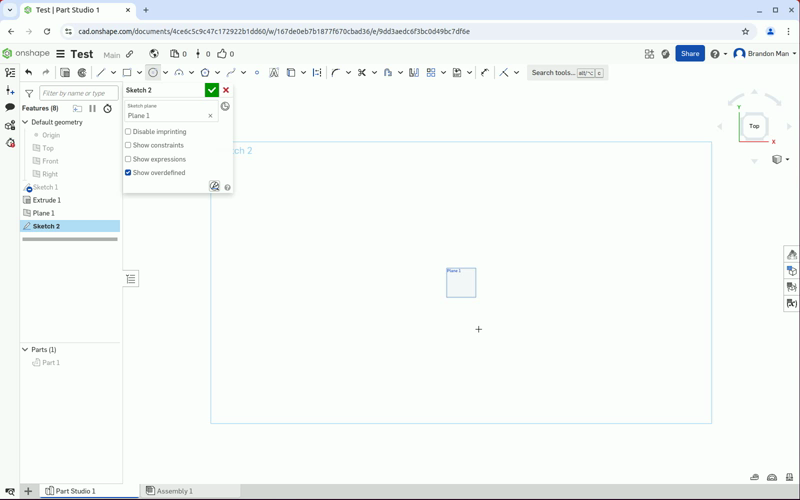
click(478, 328)
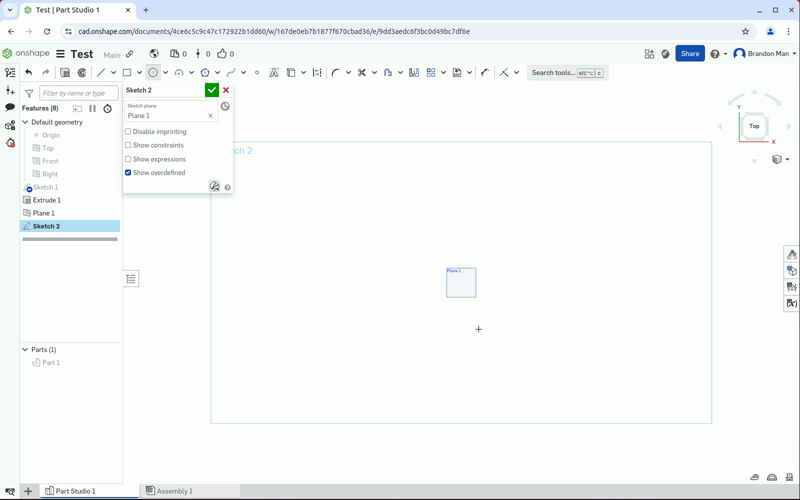
key_up(shift)
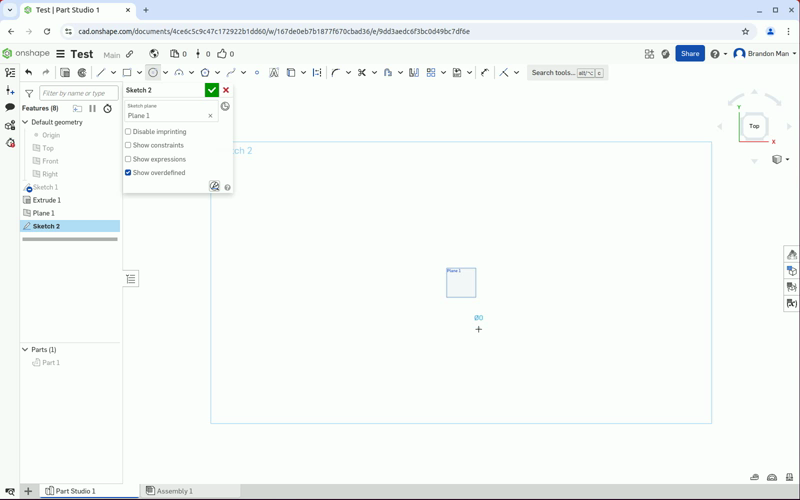
mouse_move(492, 328)
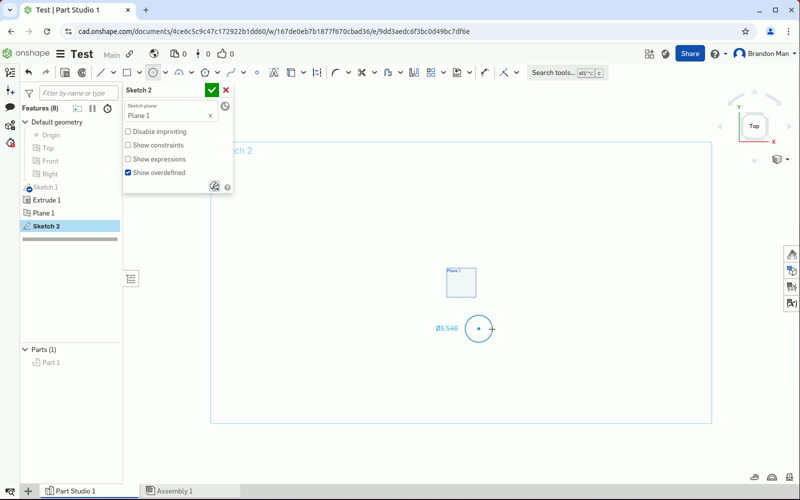
click(492, 328)
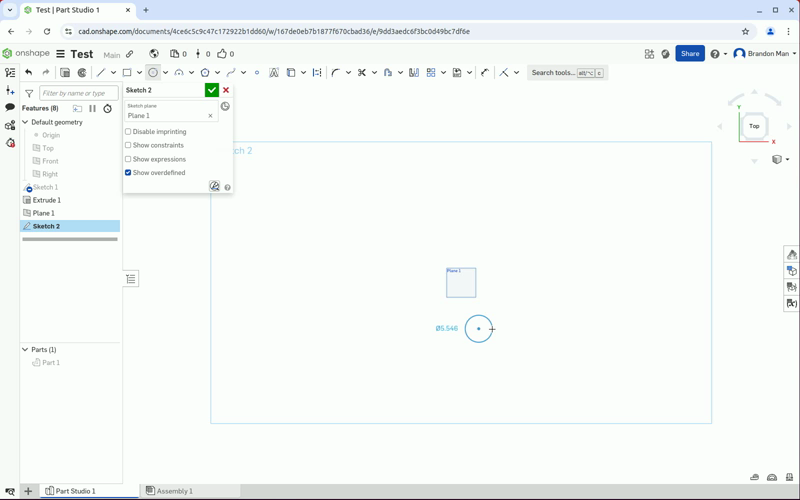
key(esc)
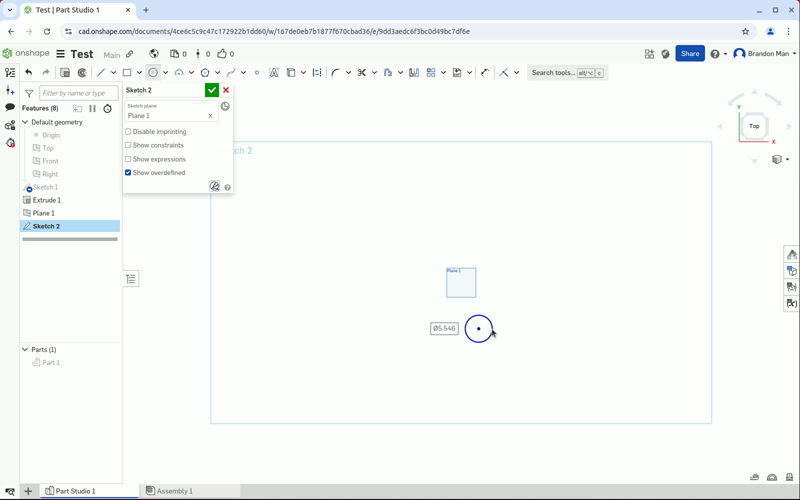
key(c)
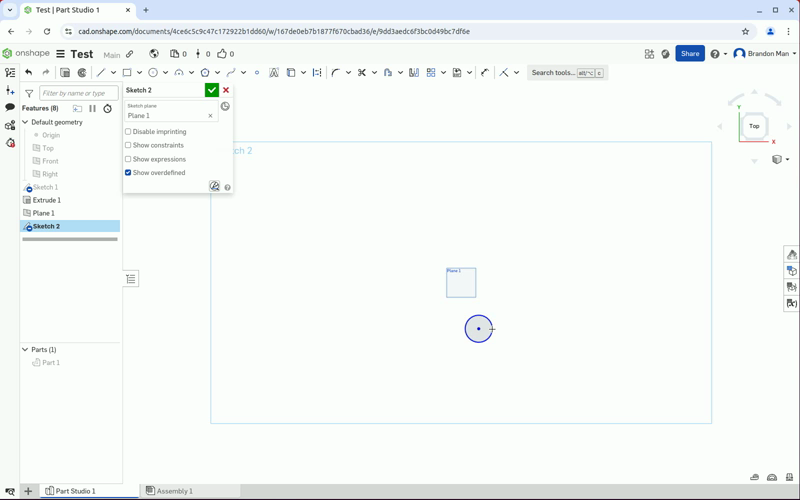
key_down(shift)
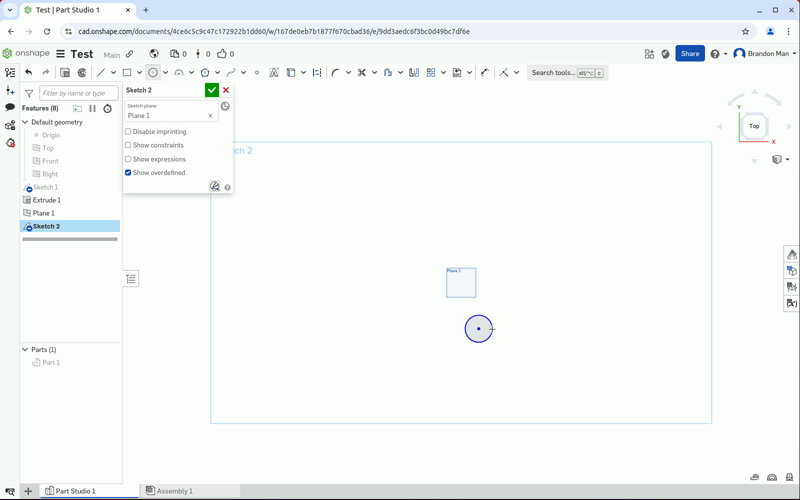
mouse_move(478, 328)
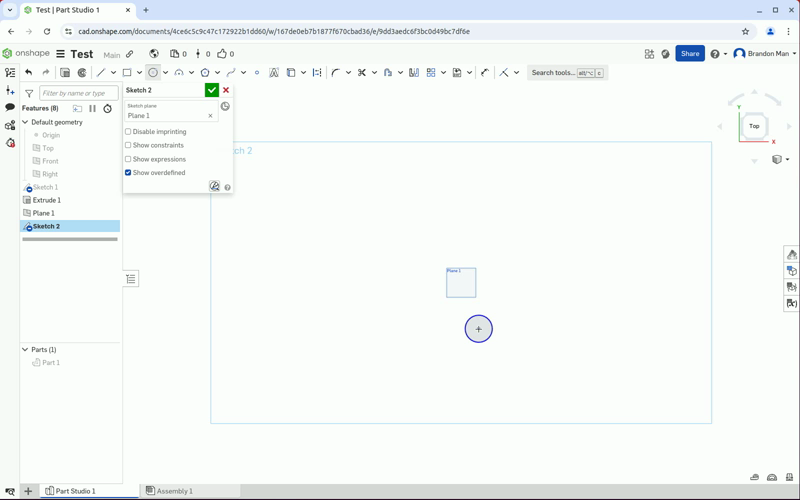
click(478, 328)
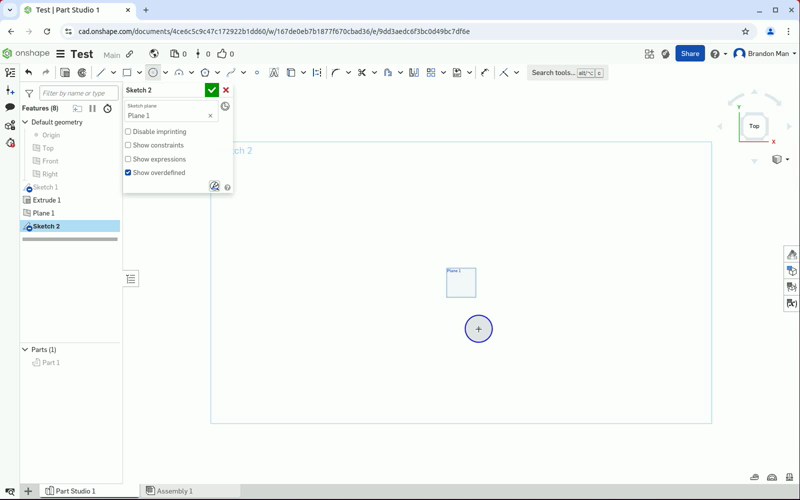
key_up(shift)
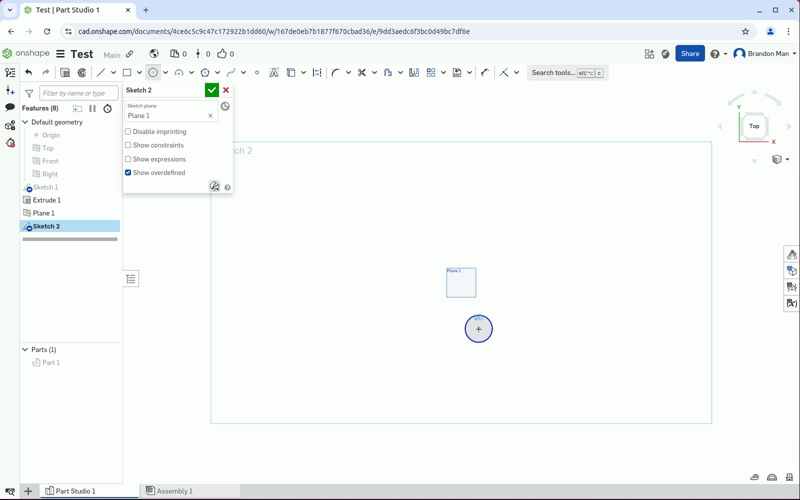
mouse_move(485, 328)
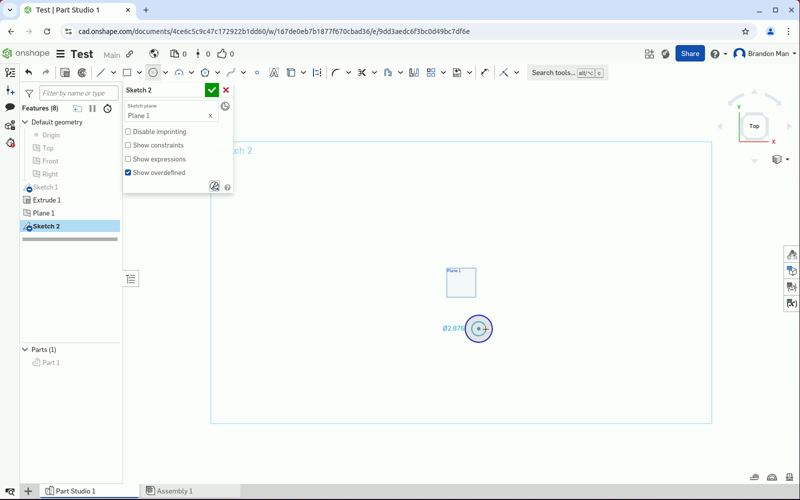
click(485, 328)
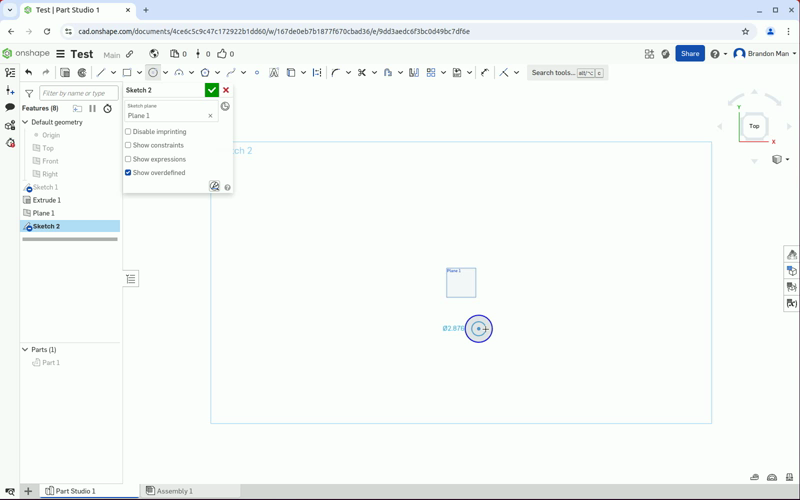
key(esc)
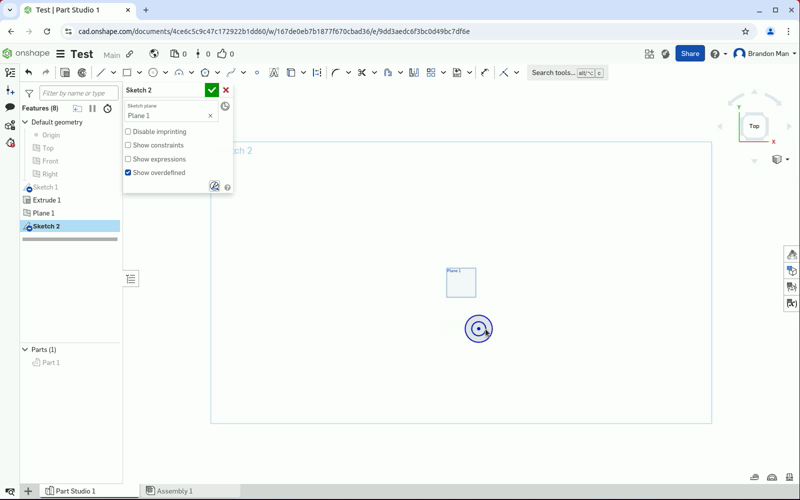
mouse_move(488, 325)
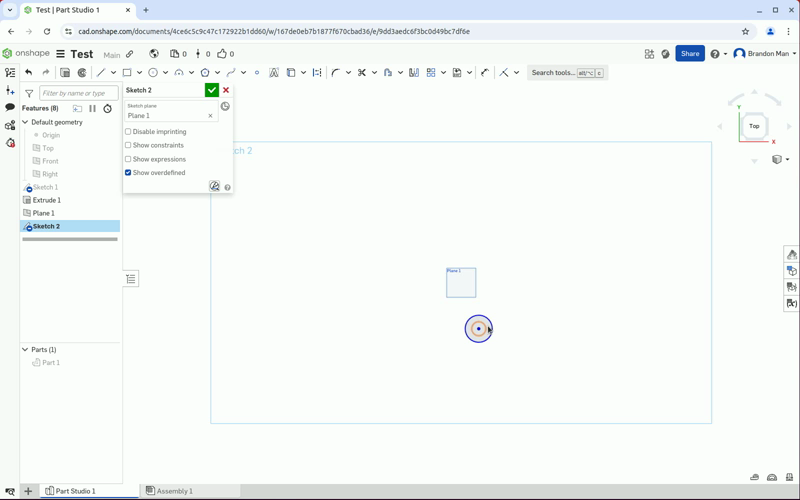
scroll(6)
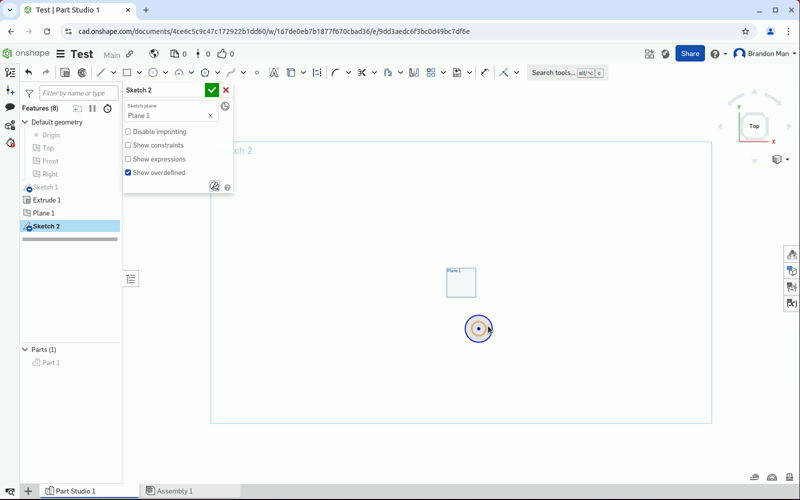
scroll(6)
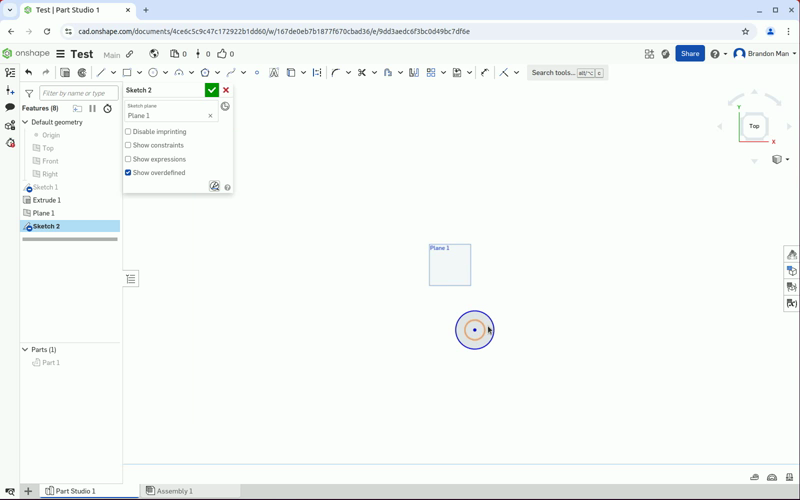
scroll(6)
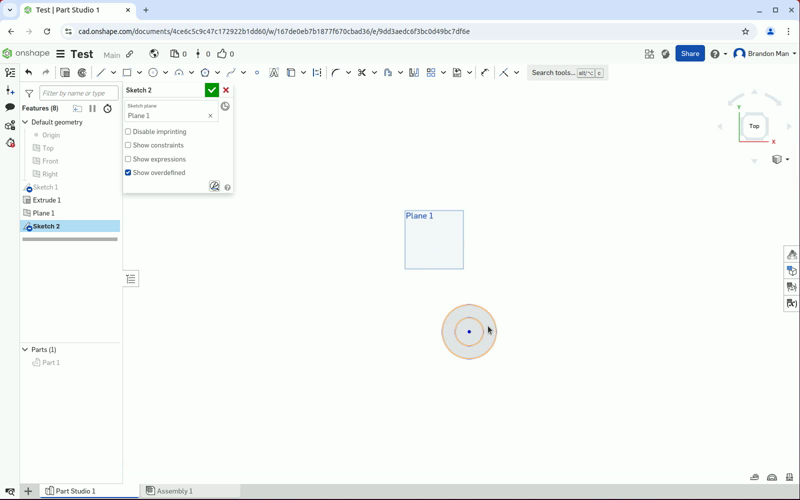
scroll(6)
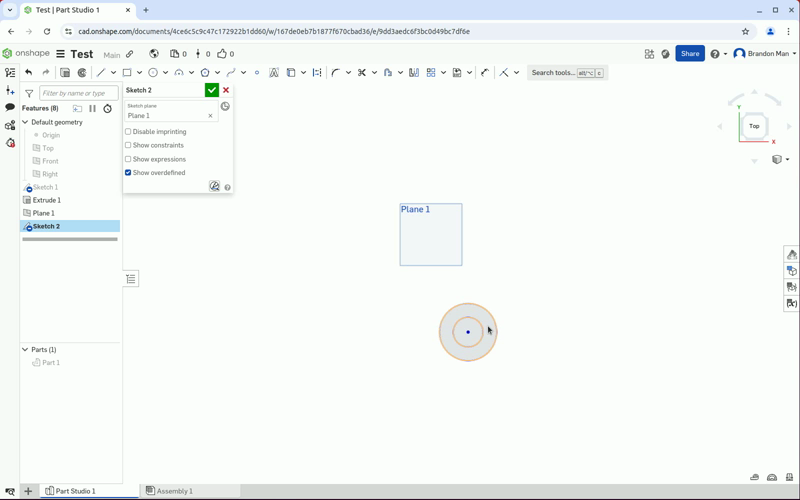
scroll(6)
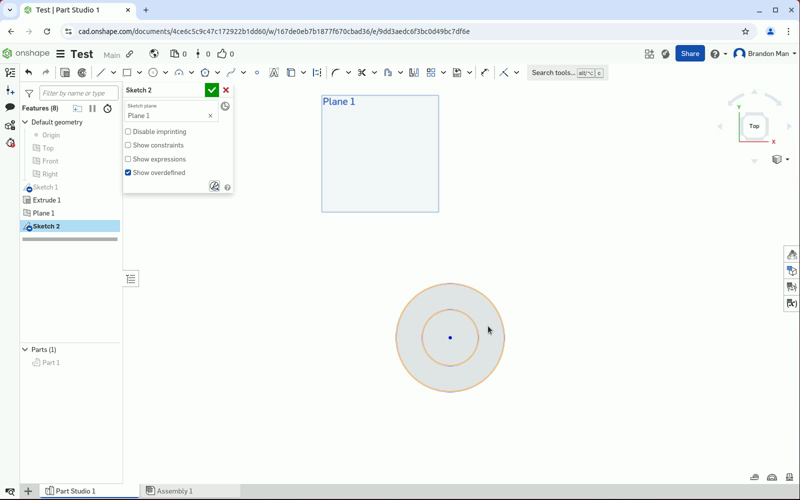
scroll(6)
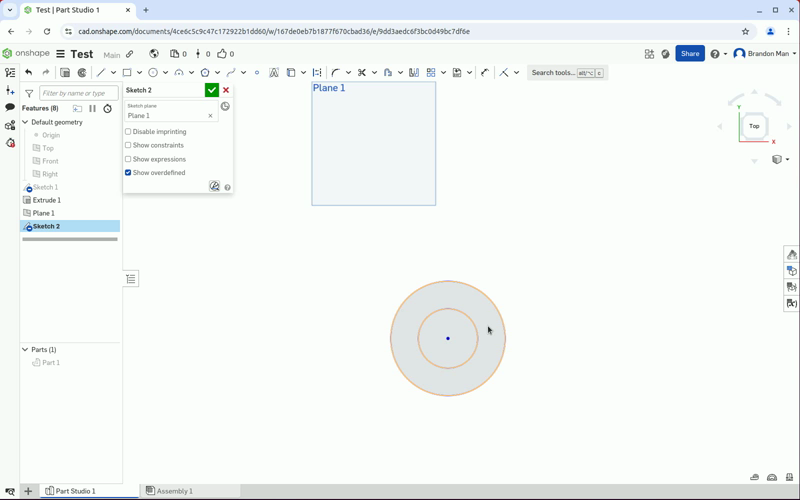
scroll(6)
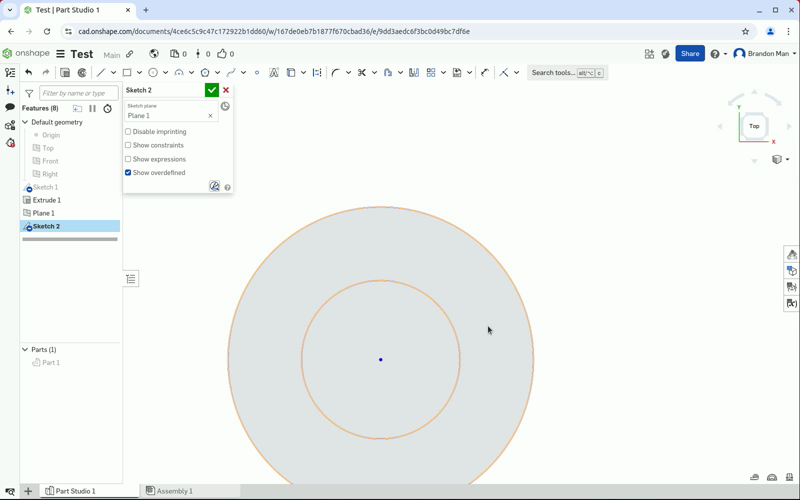
click(488, 325)
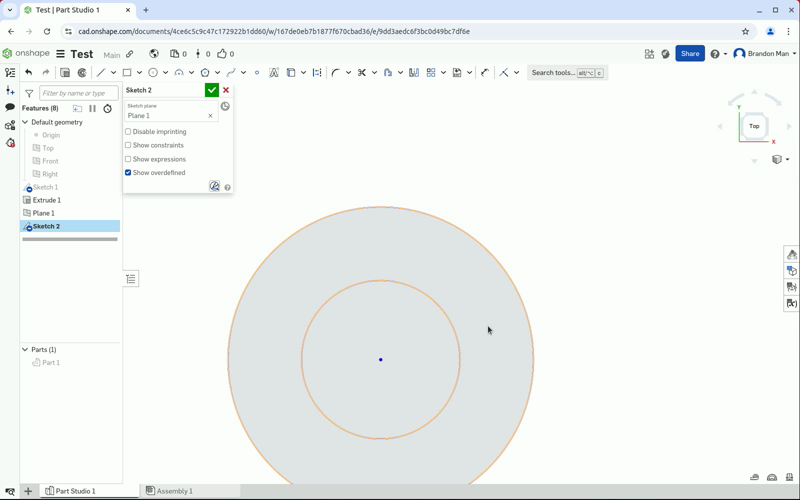
scroll(-6)
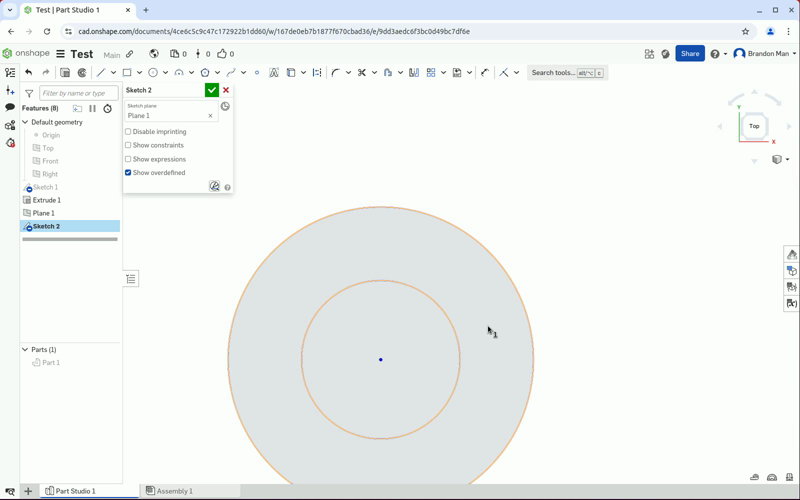
scroll(-6)
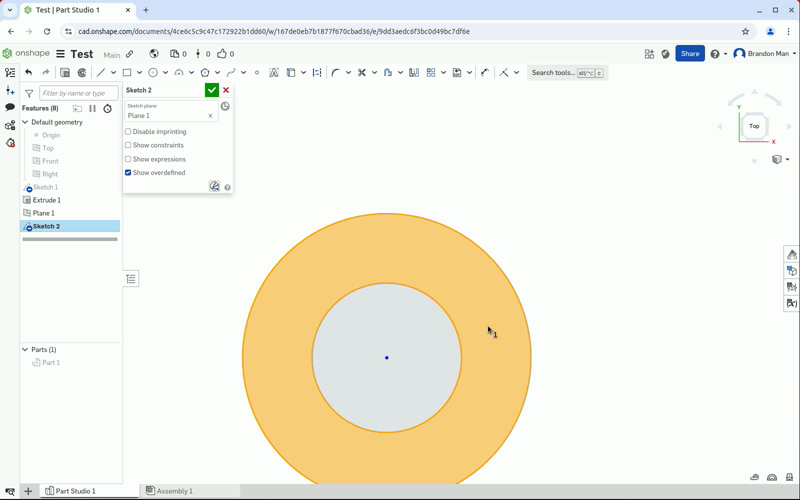
scroll(-6)
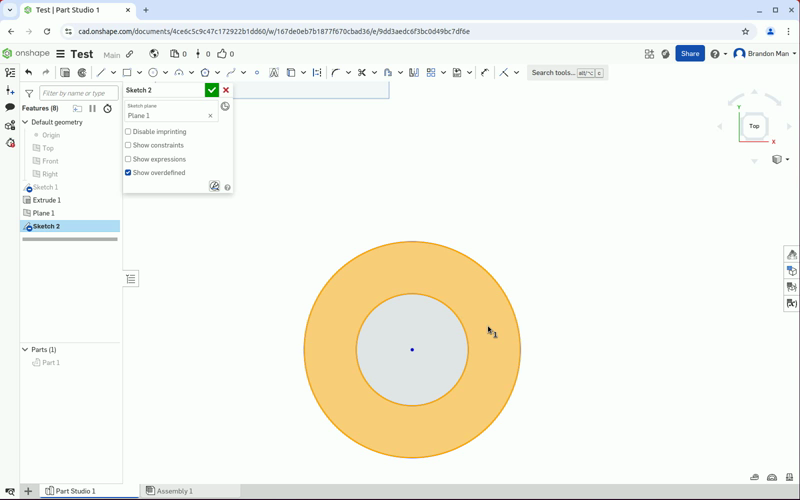
scroll(-6)
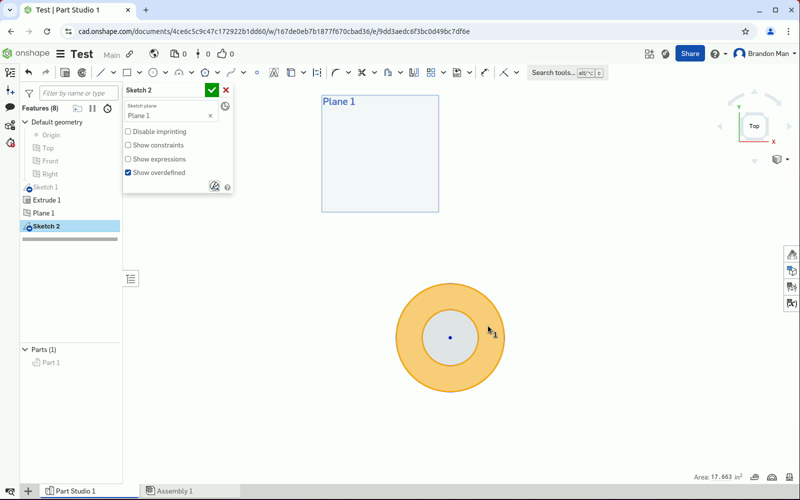
scroll(-6)
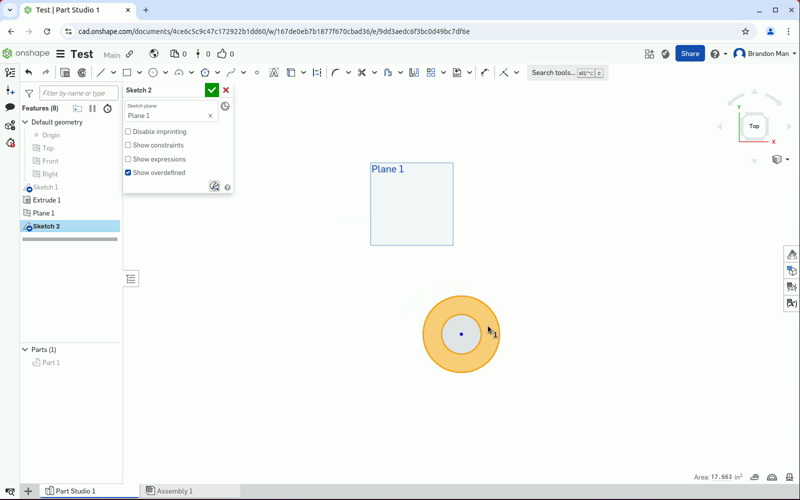
scroll(-6)
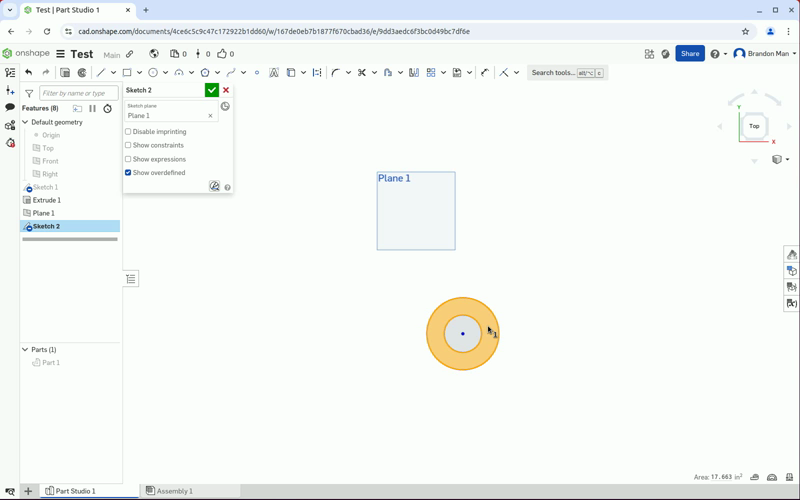
scroll(-6)
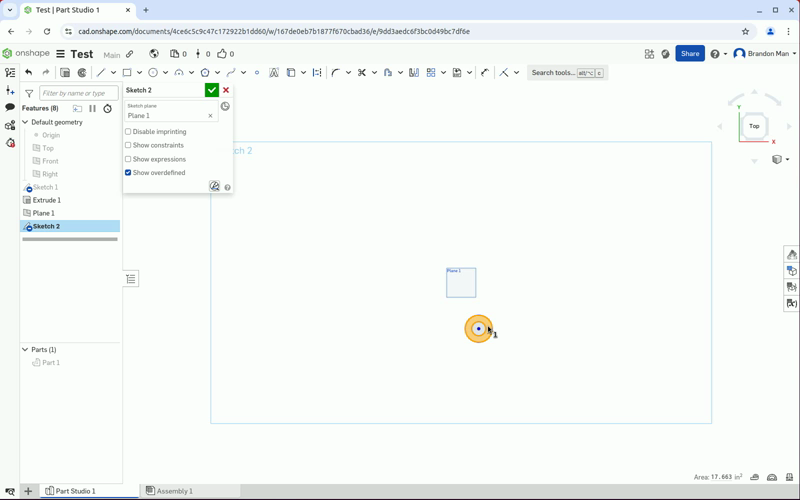
mouse_move(73, 352)
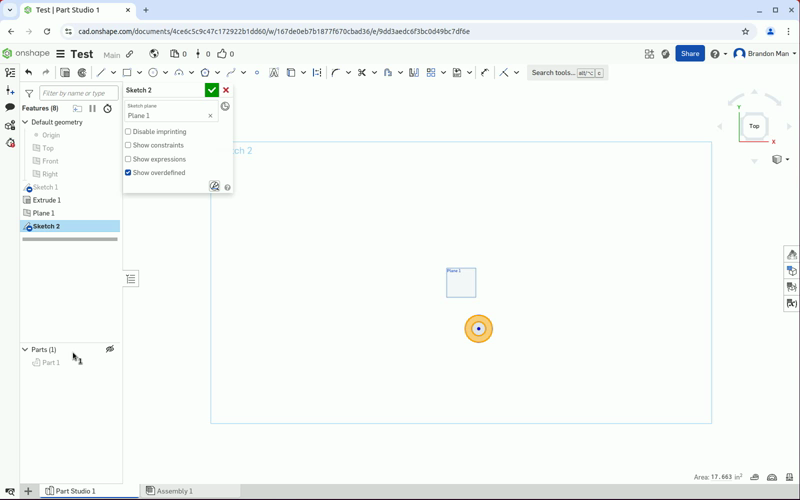
key(shift+y)
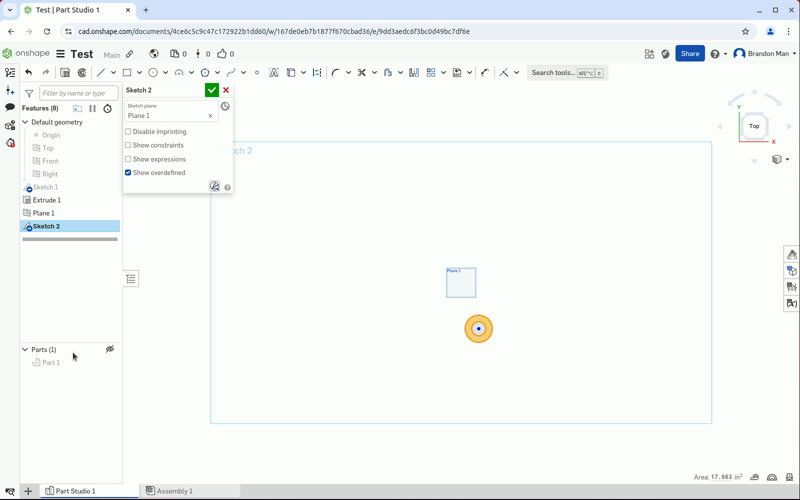
key(shift+e)
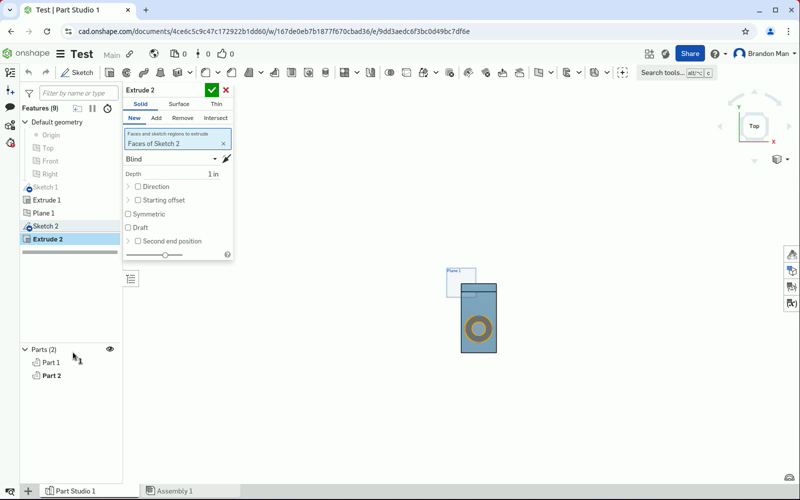
mouse_move(143, 106)
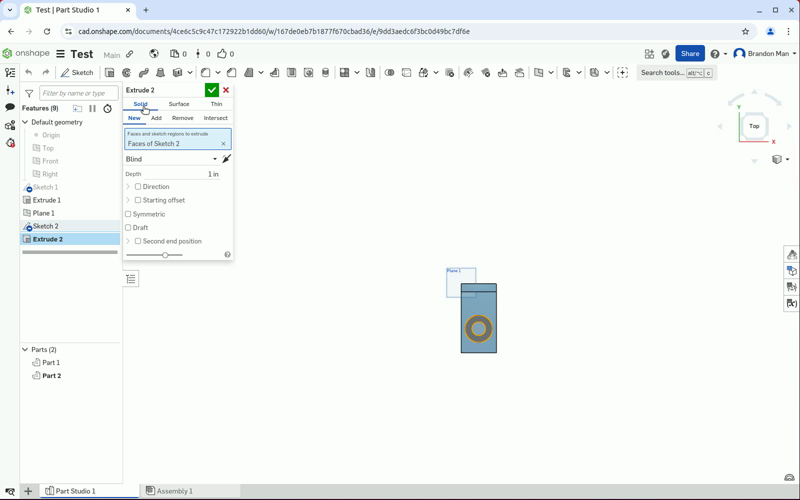
click(143, 106)
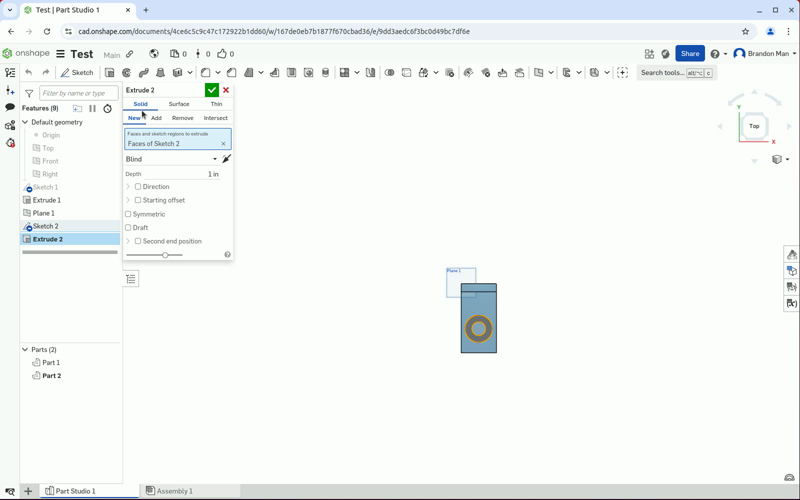
mouse_move(137, 120)
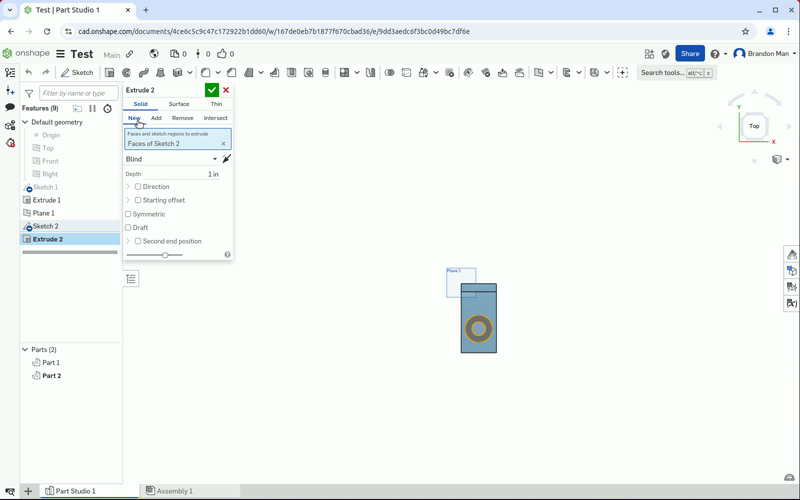
click(137, 120)
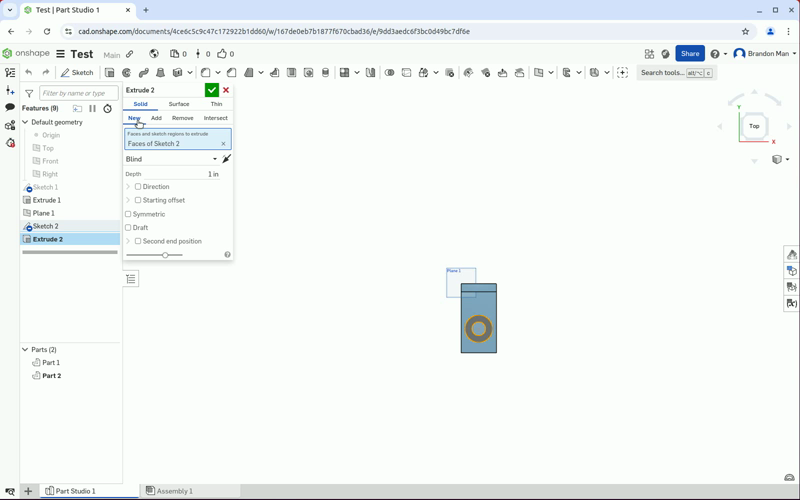
key(tab, 4)
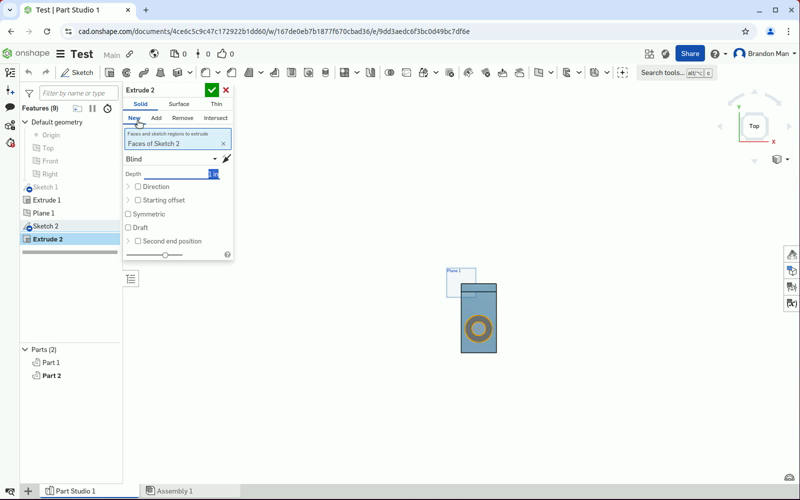
text(7.221)
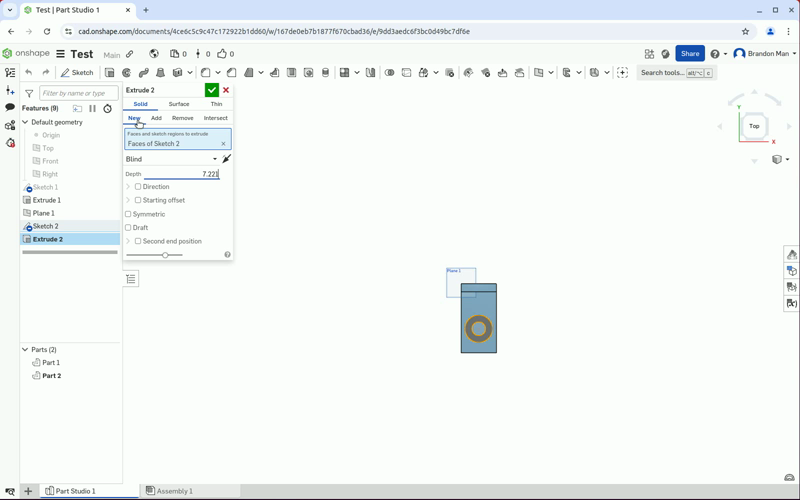
key(enter)
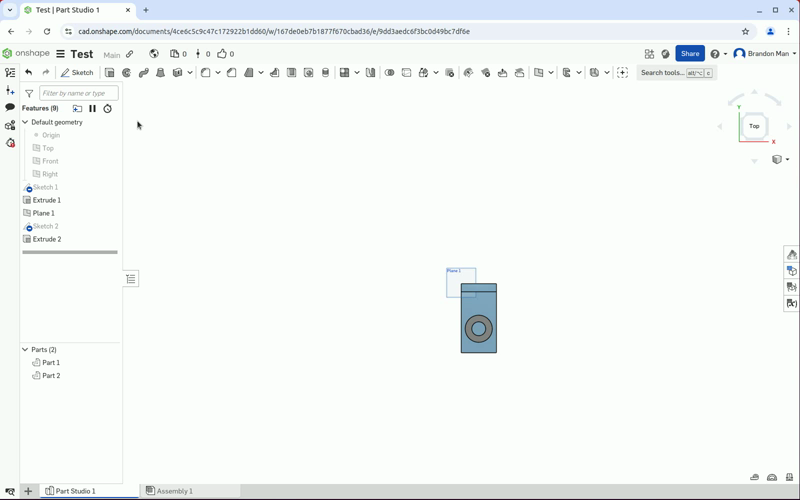
key(shift+h)
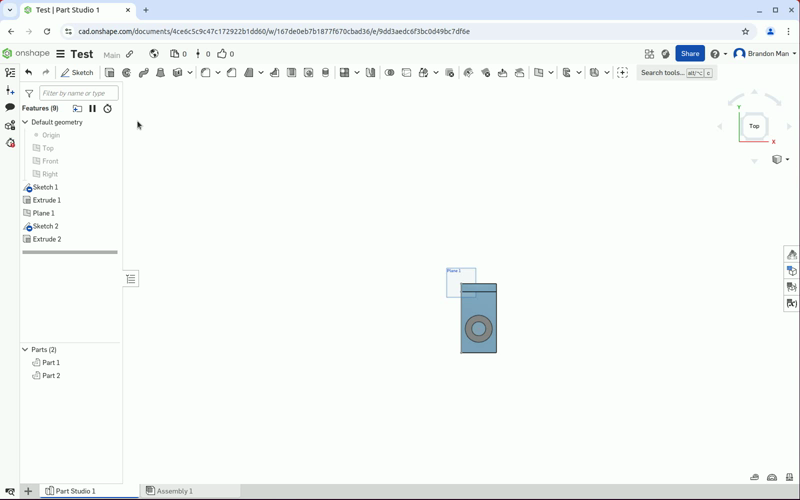
key(shift+h)
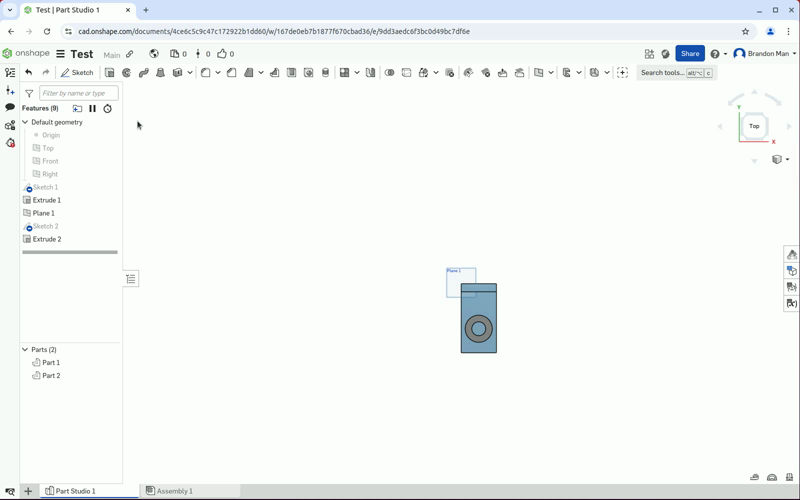
mouse_move(73, 189)
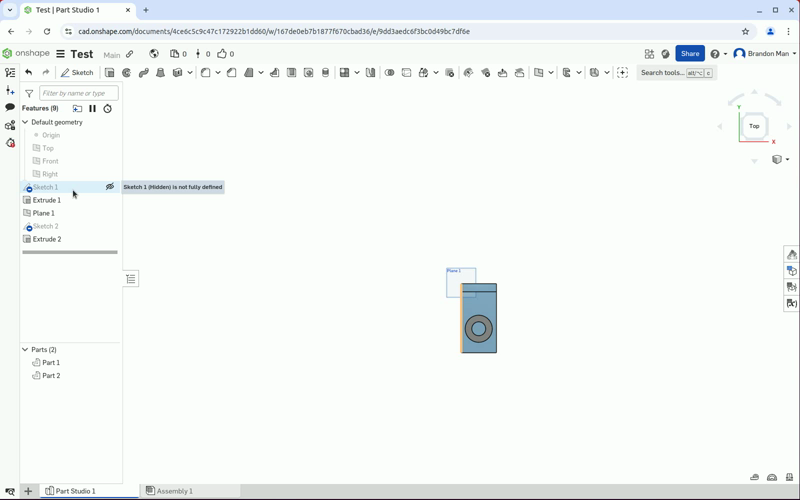
click(73, 189)
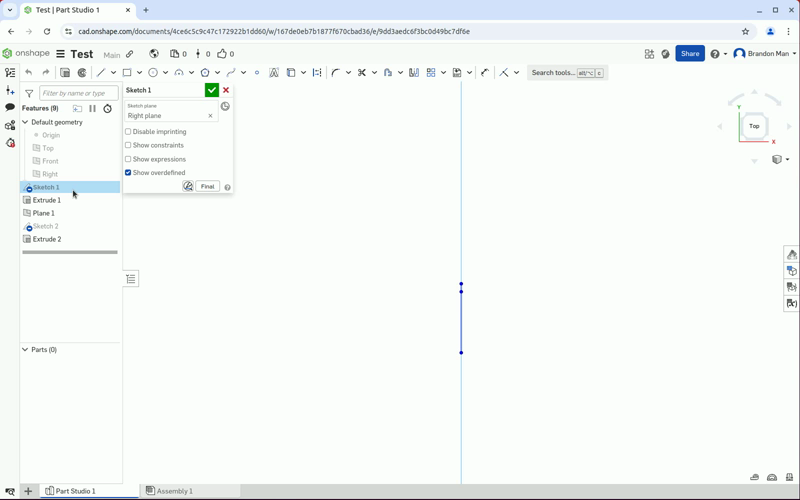
mouse_move(229, 92)
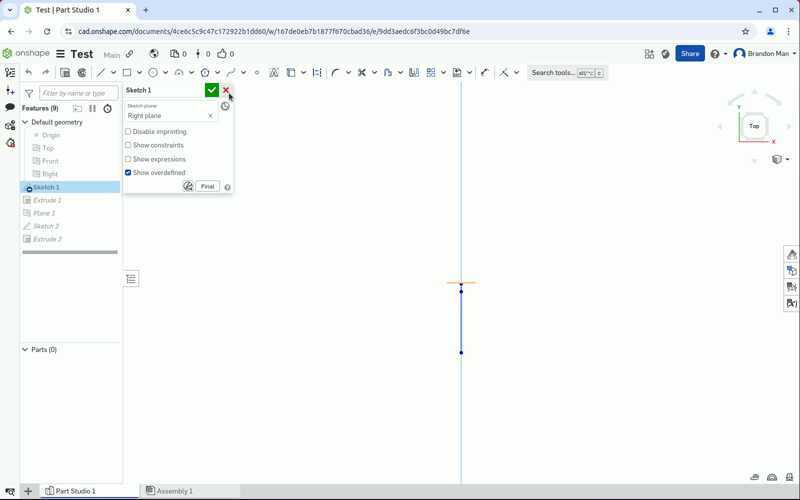
click(229, 92)
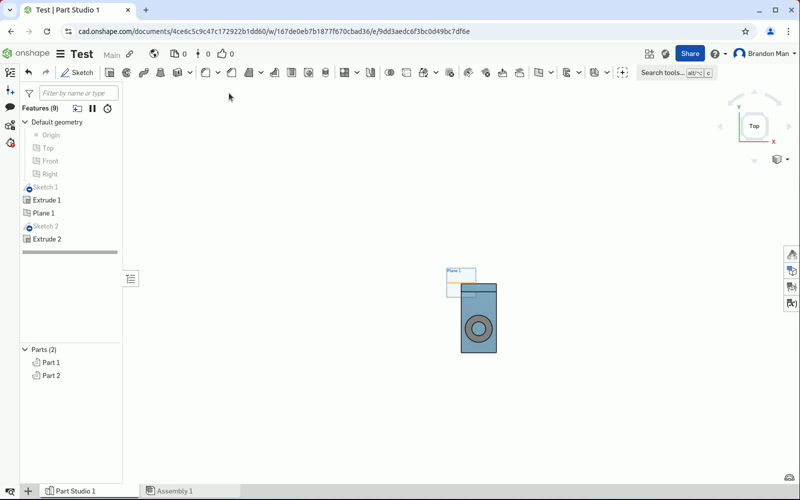
mouse_move(73, 352)
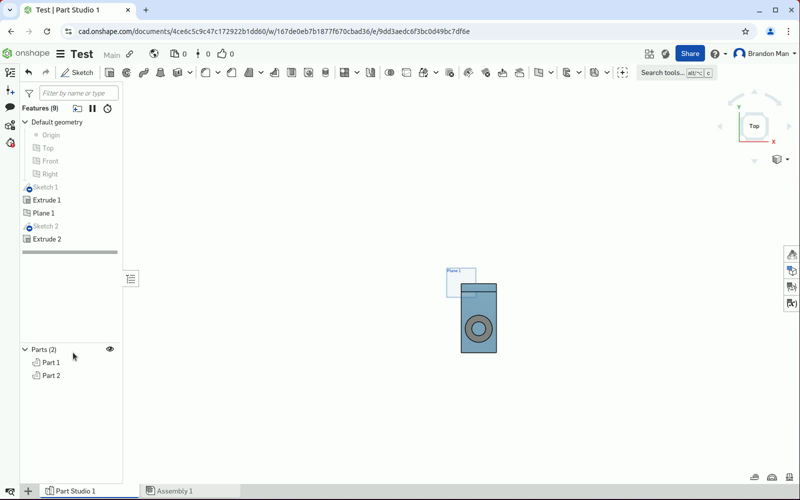
key(y)
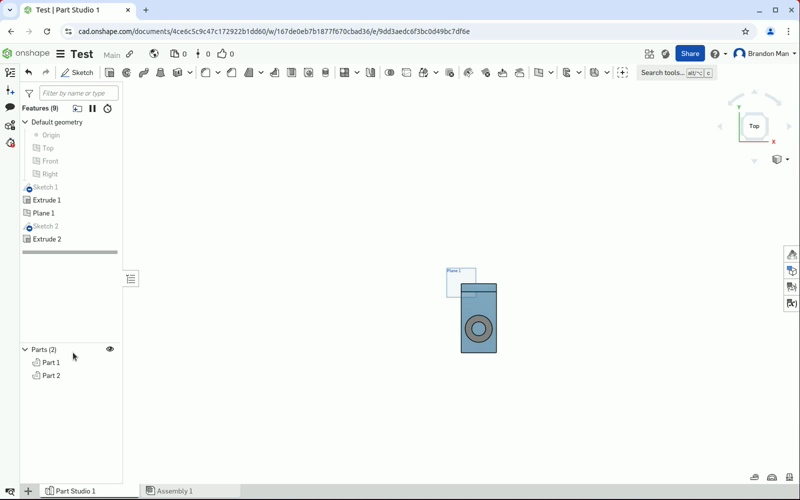
key(shift+p)
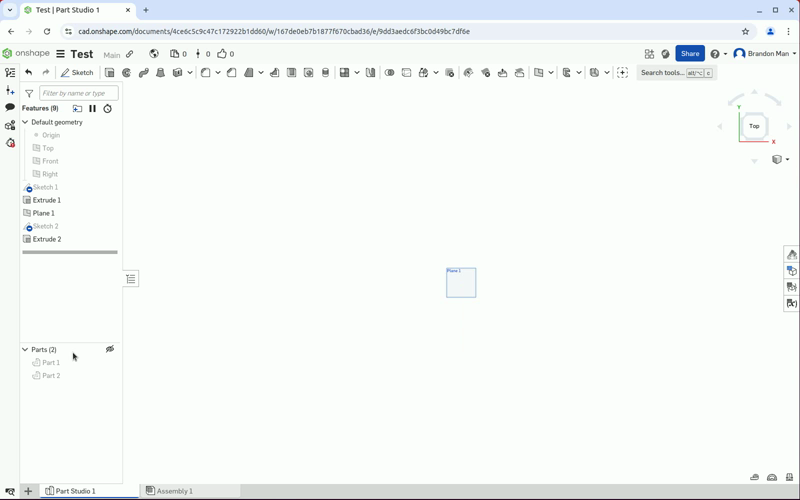
key(space)
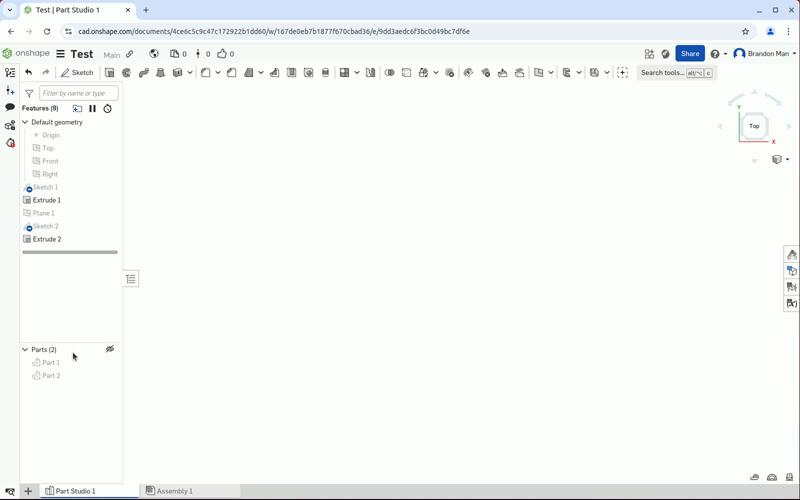
key_down(shift)
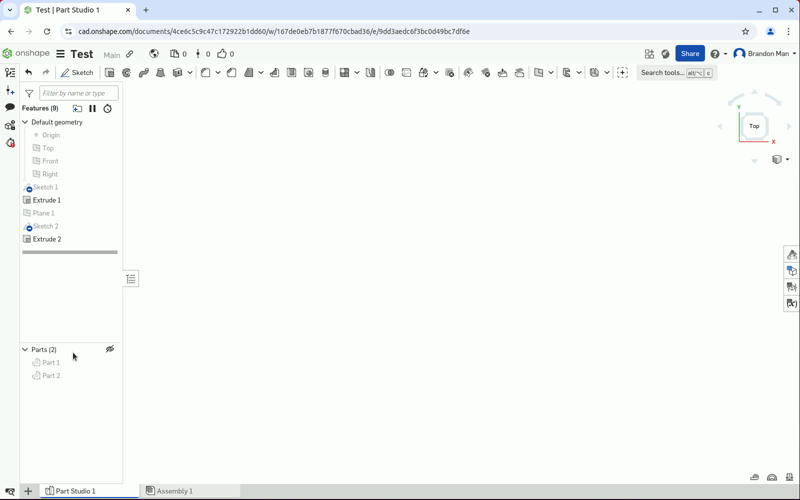
key(up)
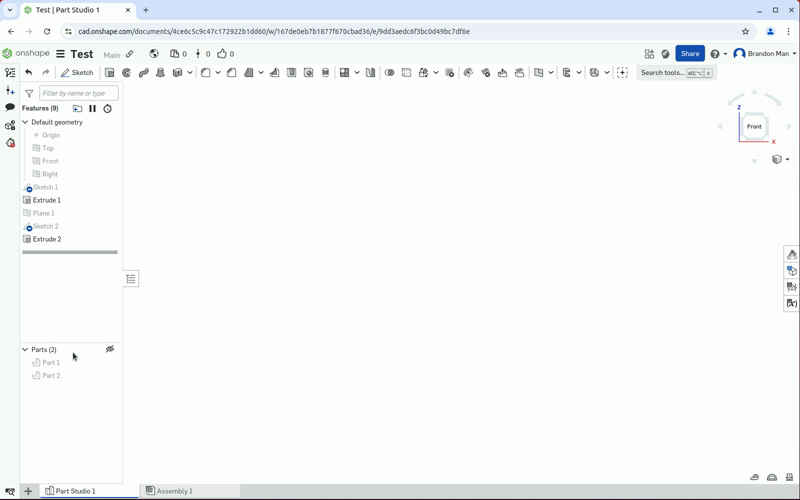
key_up(shift)
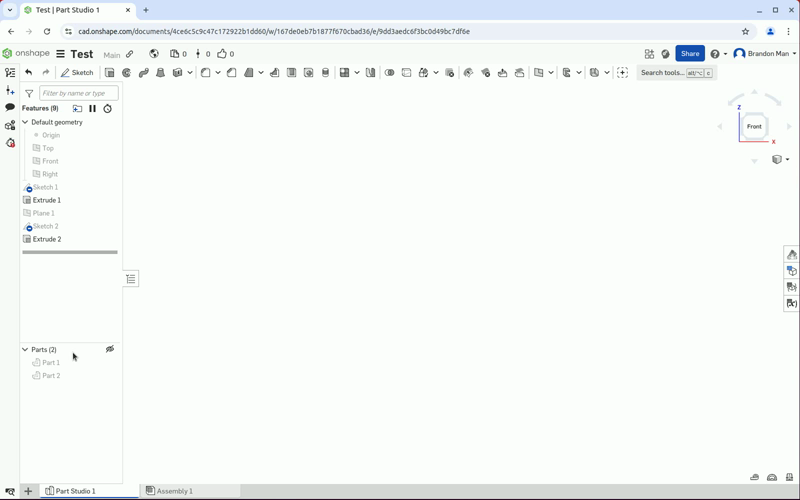
mouse_move(73, 352)
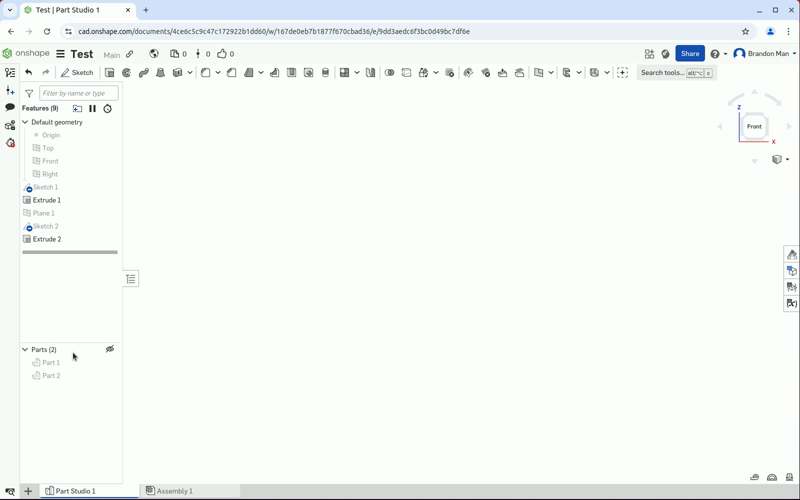
key(shift+y)
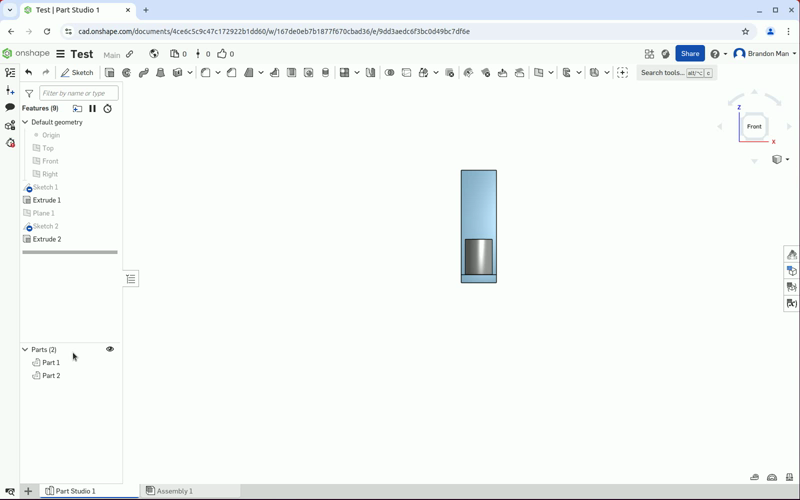
mouse_move(541, 75)
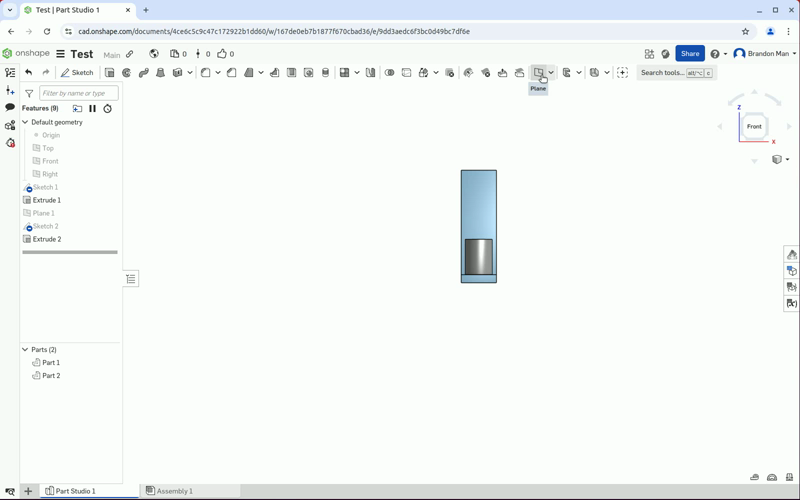
click(541, 75)
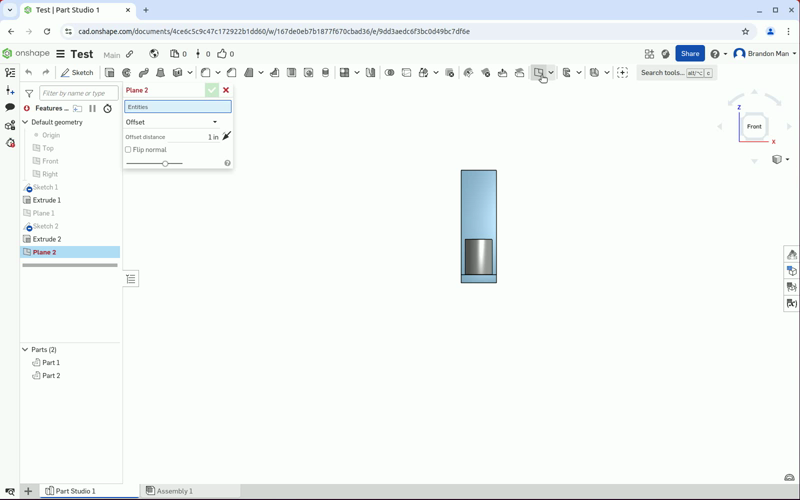
mouse_move(73, 163)
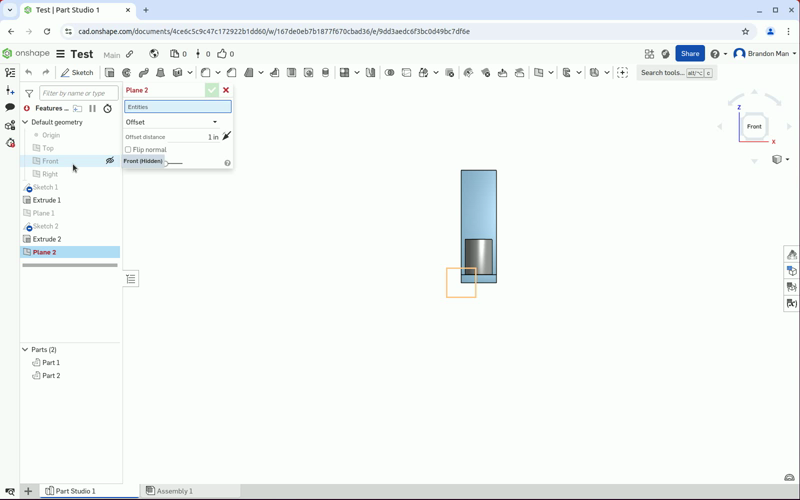
click(73, 163)
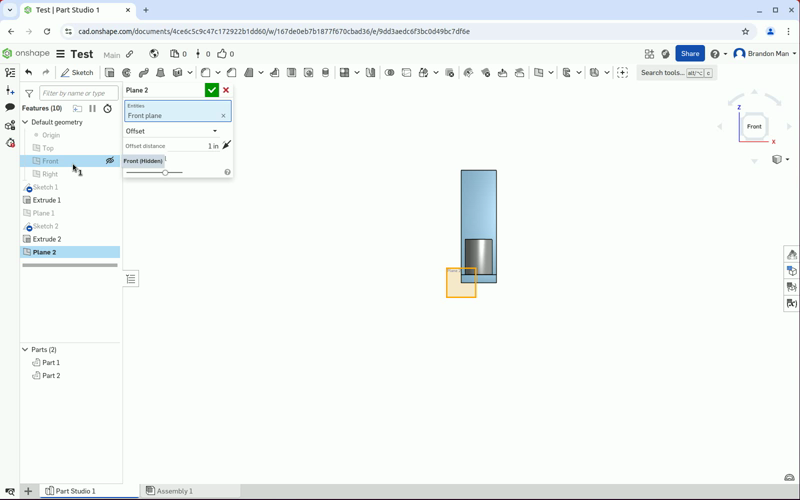
key(tab, 2)
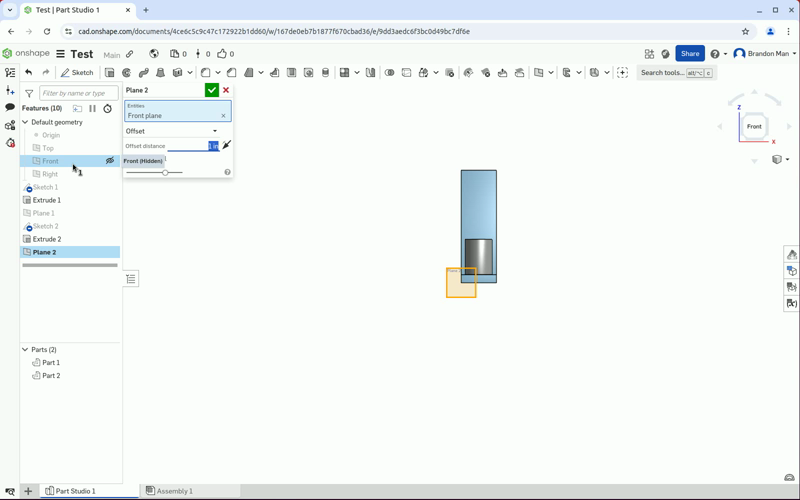
text(1.695)
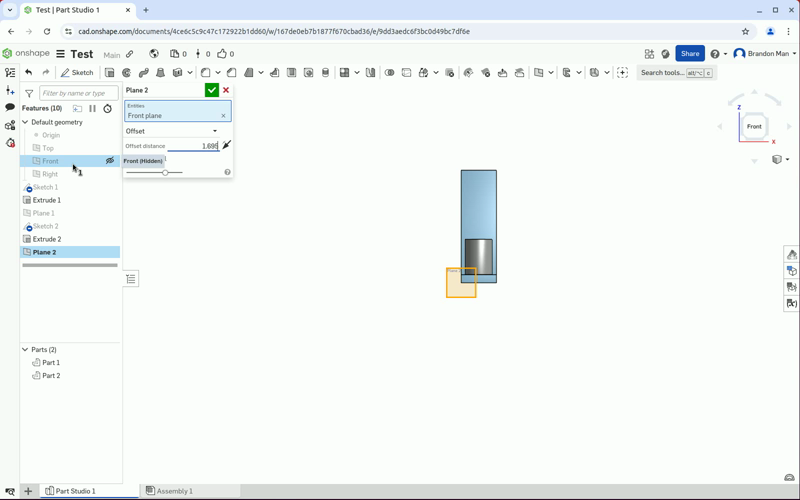
key(enter, 2)
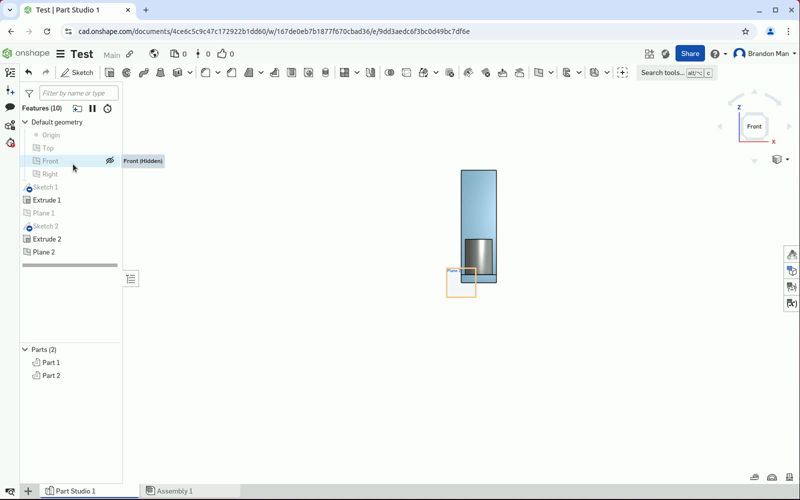
key(shift+s)
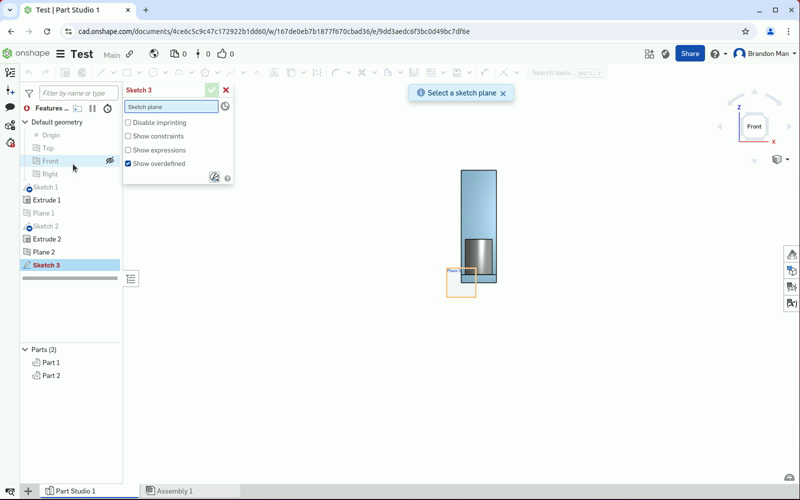
mouse_move(73, 254)
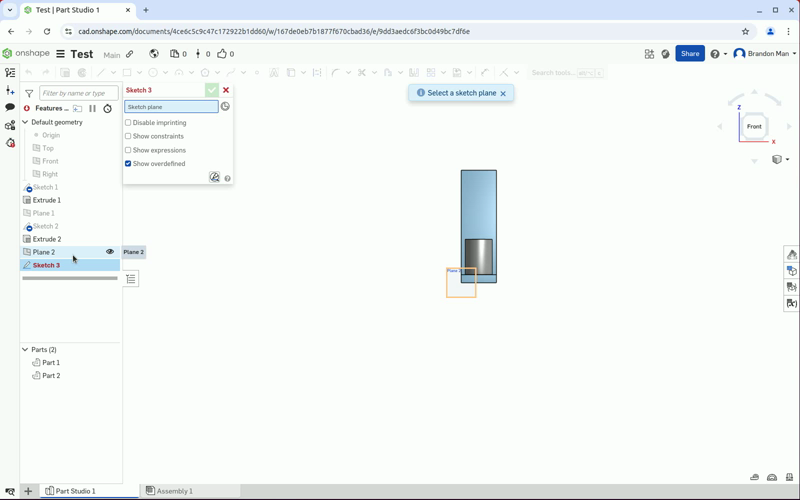
click(73, 254)
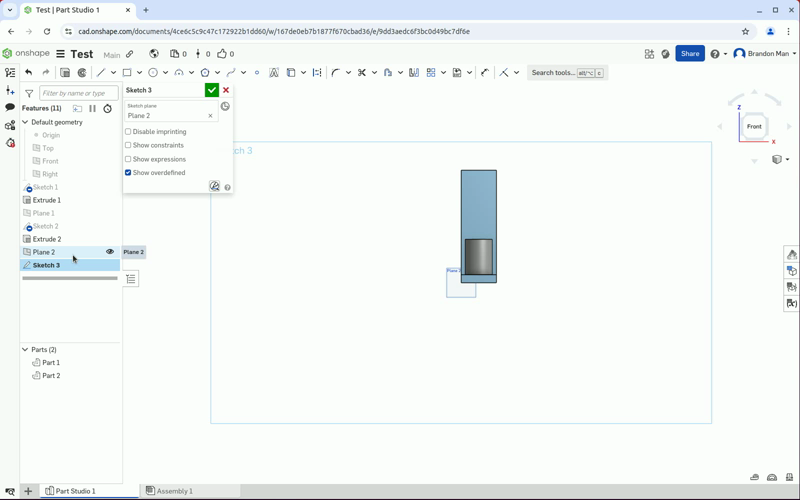
mouse_move(73, 352)
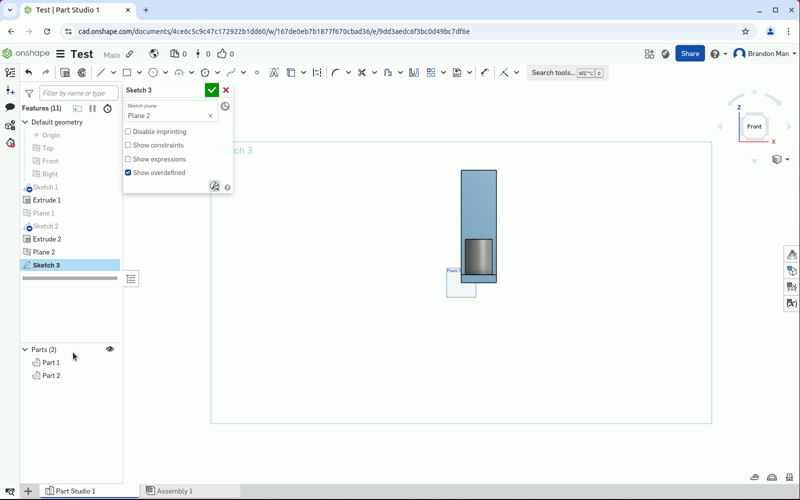
key(y)
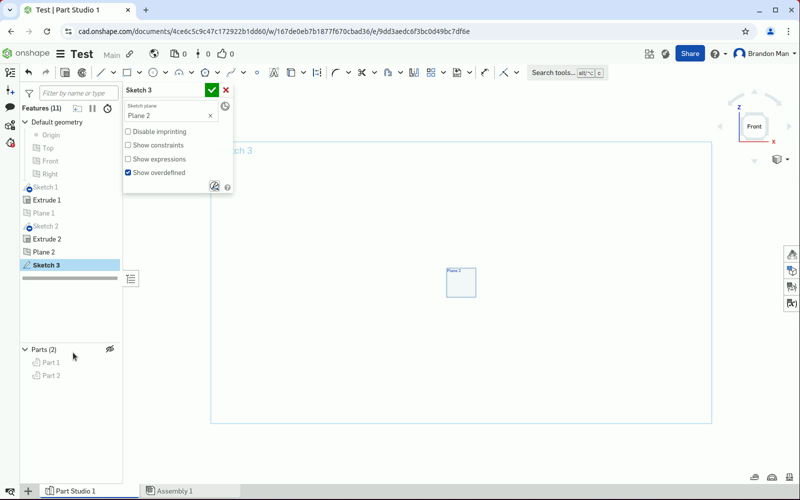
key(c)
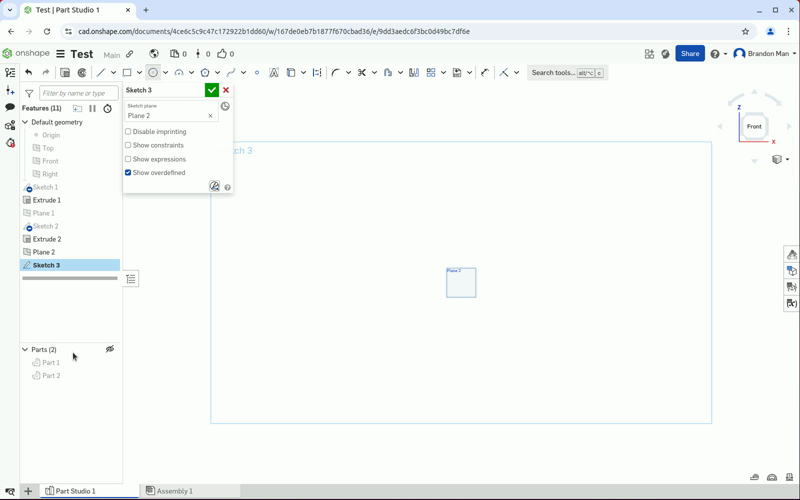
key_down(shift)
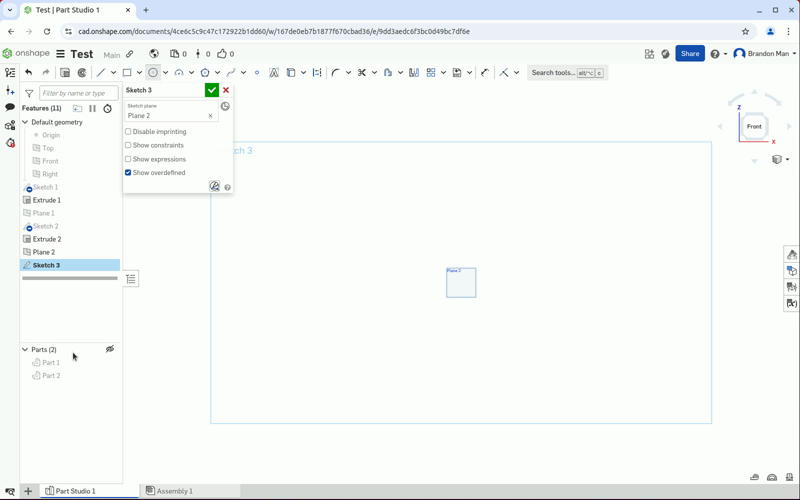
mouse_move(479, 187)
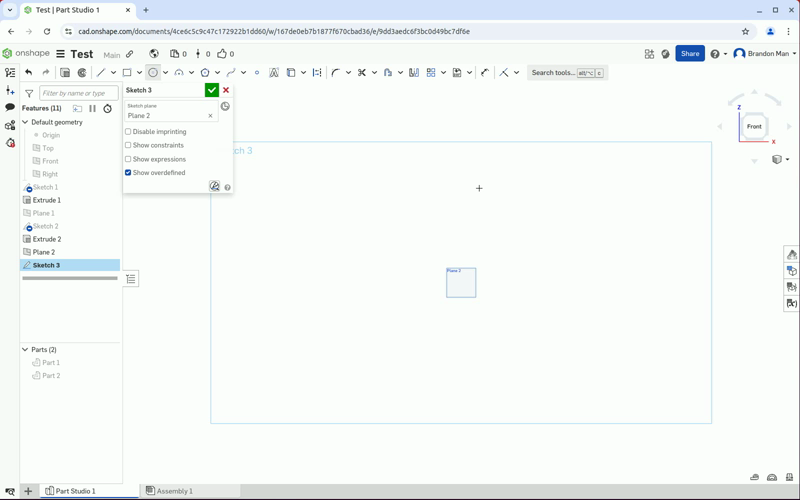
click(479, 187)
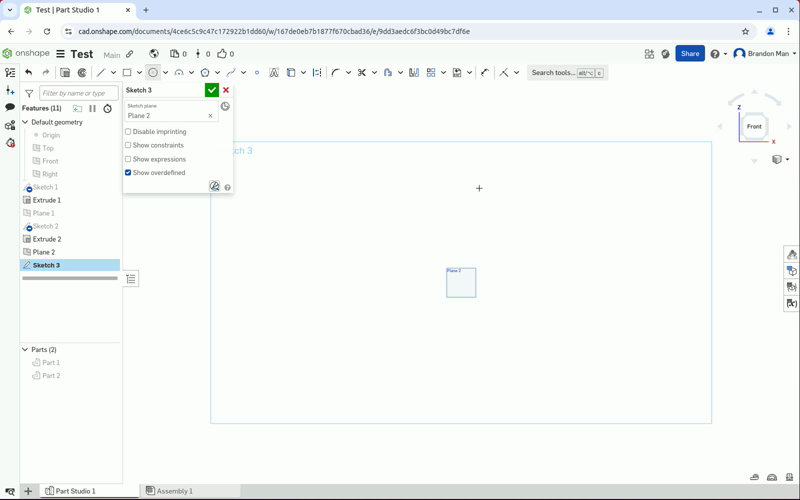
key_up(shift)
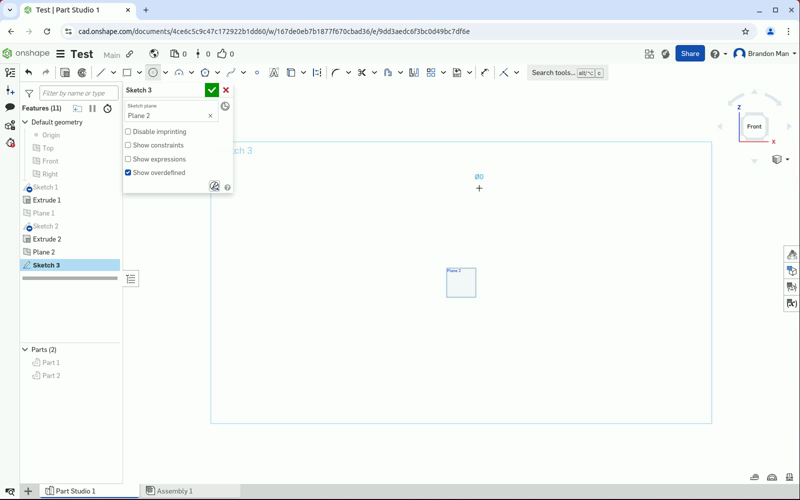
mouse_move(484, 187)
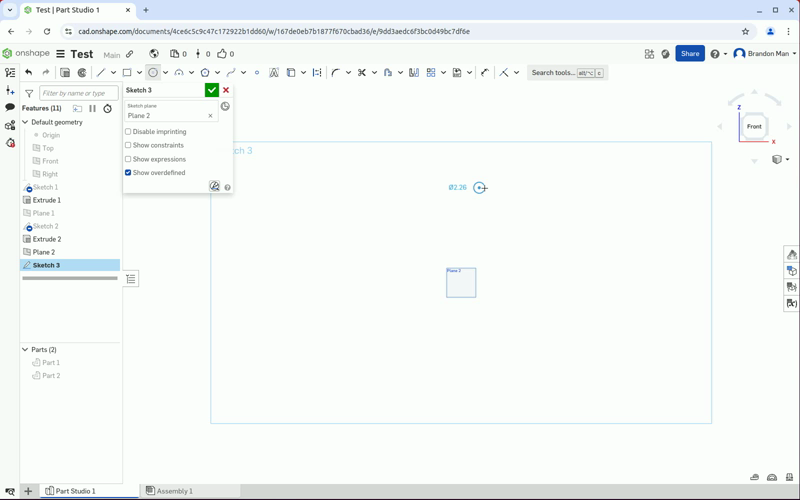
click(484, 187)
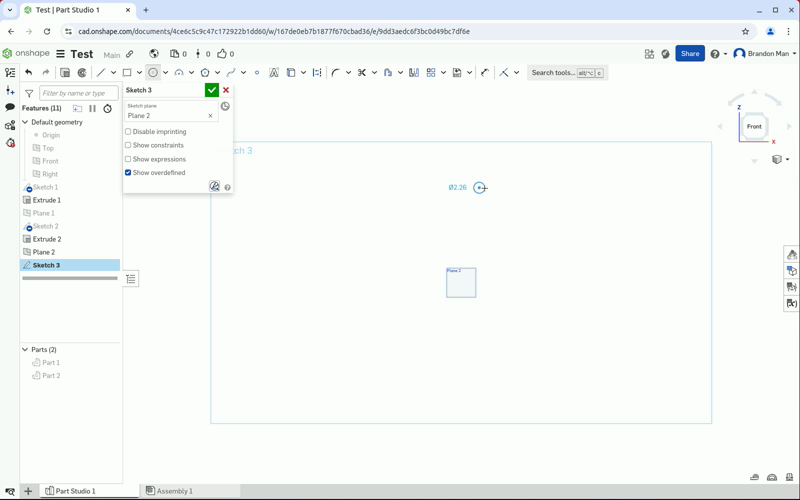
key(esc)
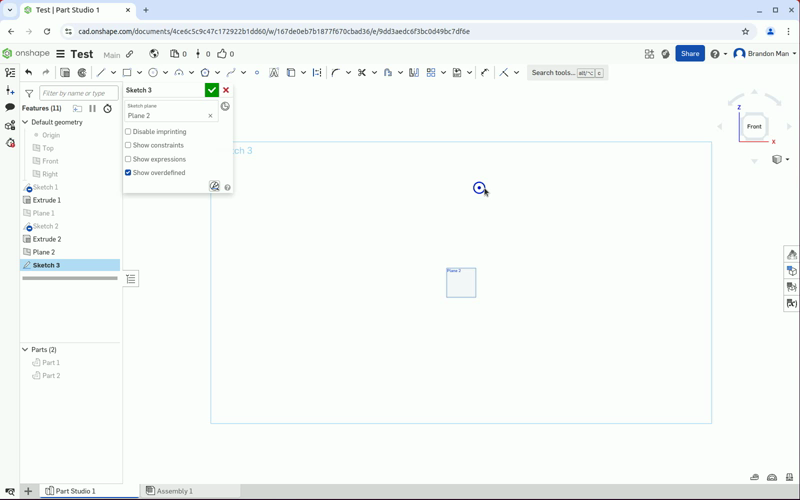
mouse_move(482, 191)
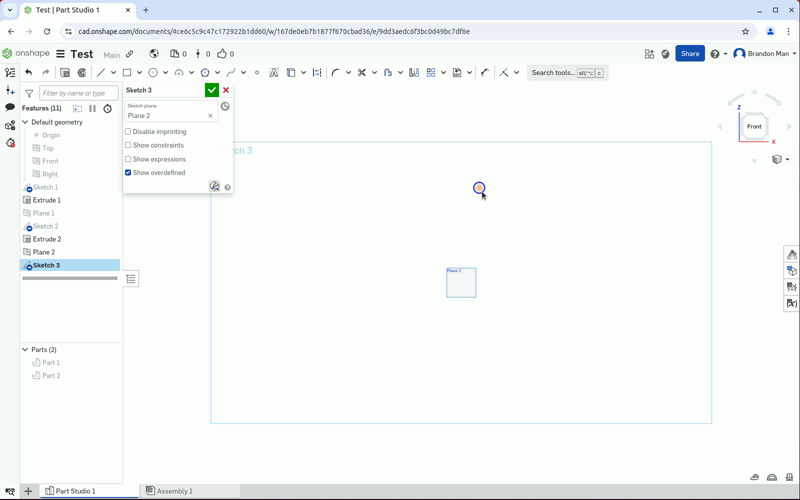
scroll(6)
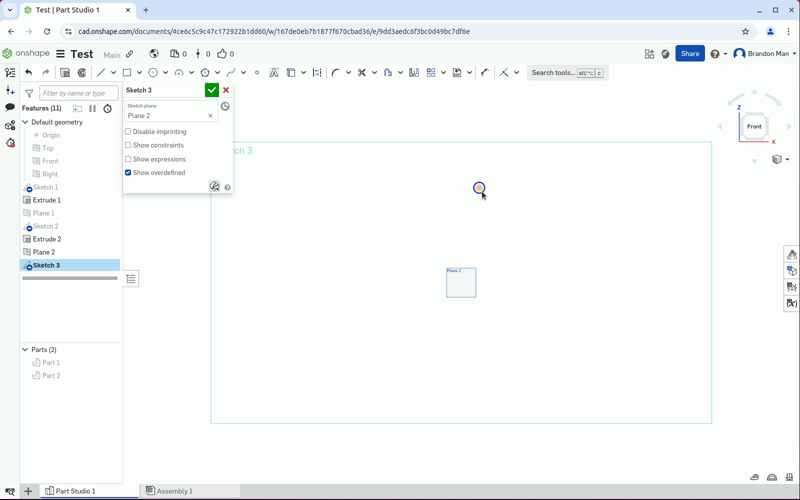
scroll(6)
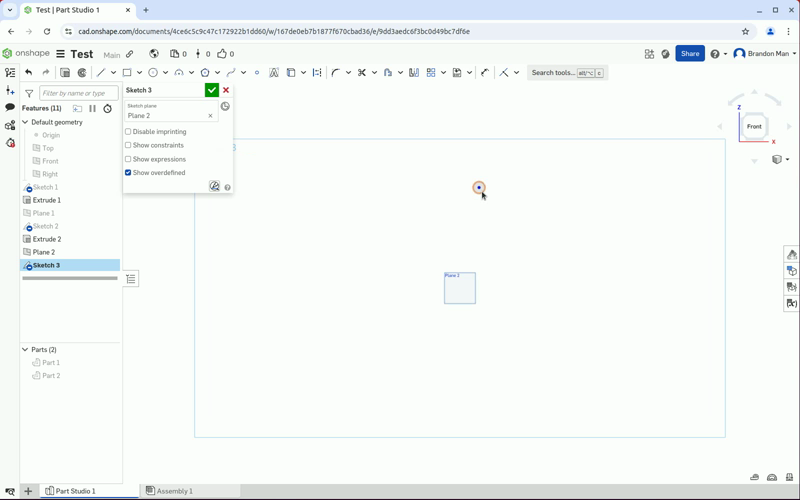
scroll(6)
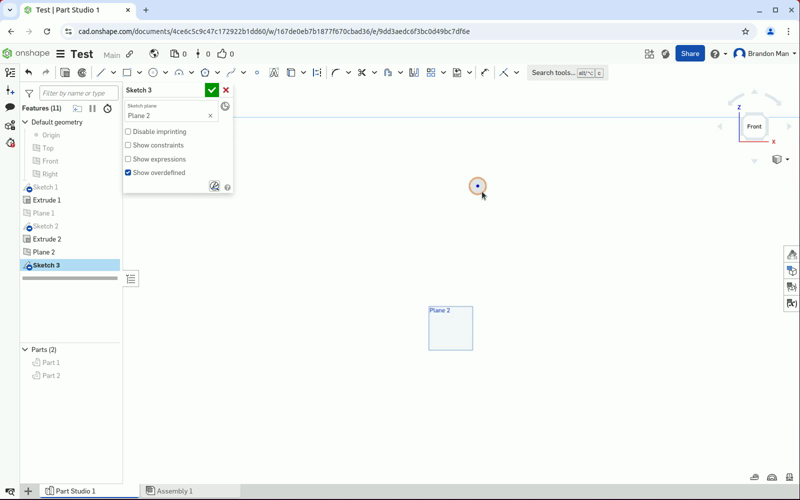
scroll(6)
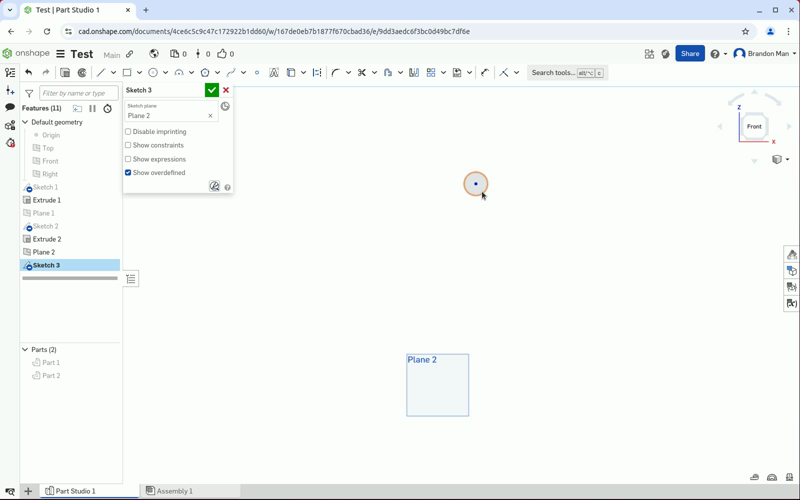
scroll(6)
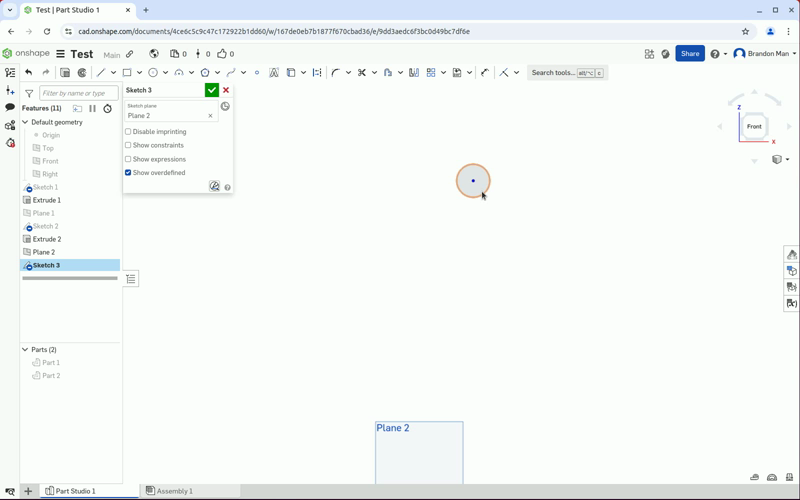
scroll(6)
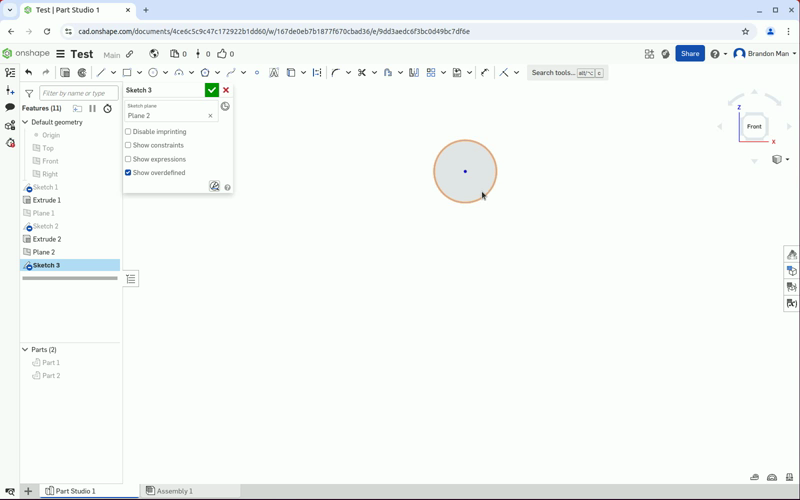
scroll(6)
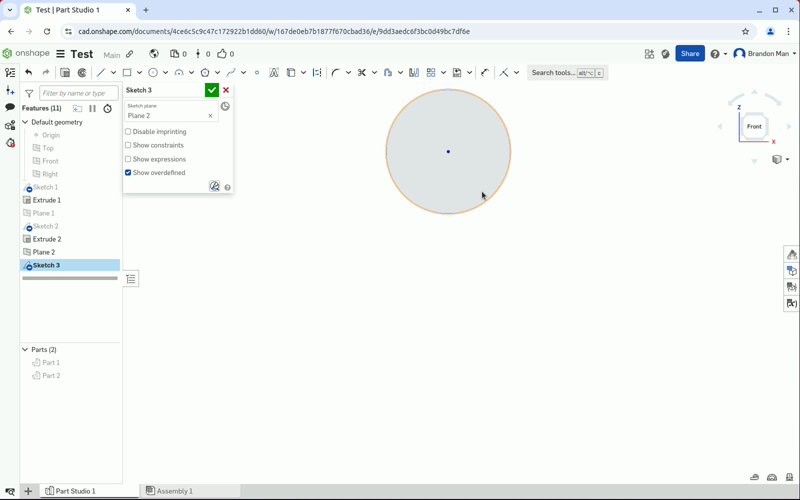
click(482, 191)
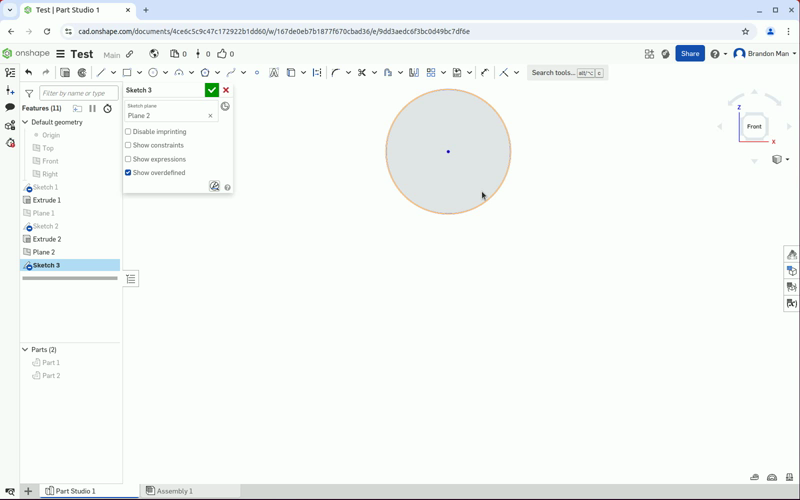
scroll(-6)
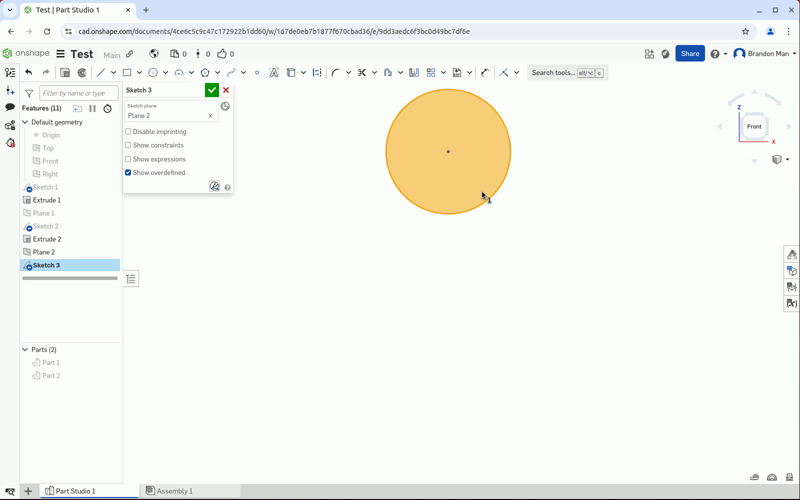
scroll(-6)
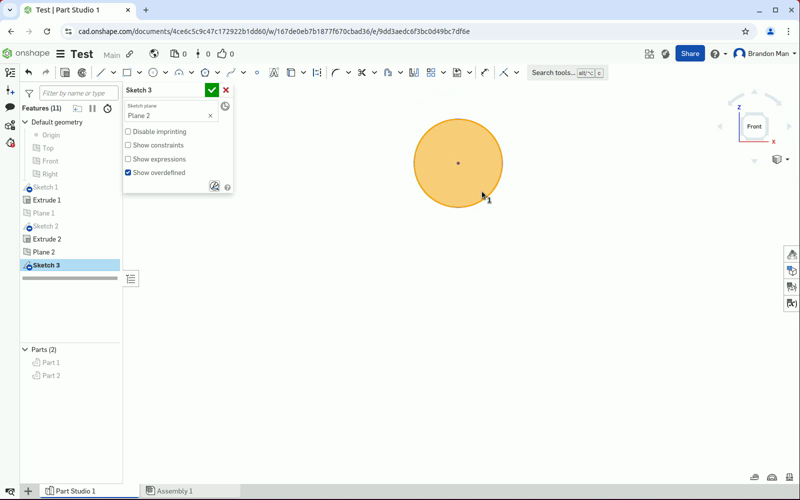
scroll(-6)
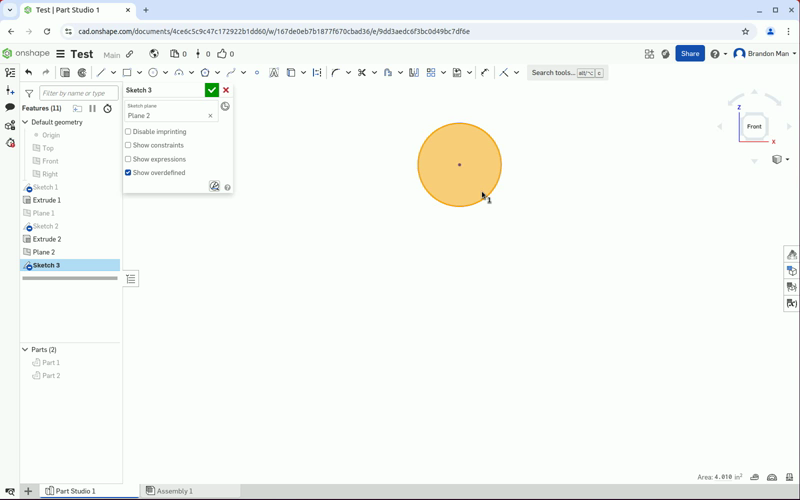
scroll(-6)
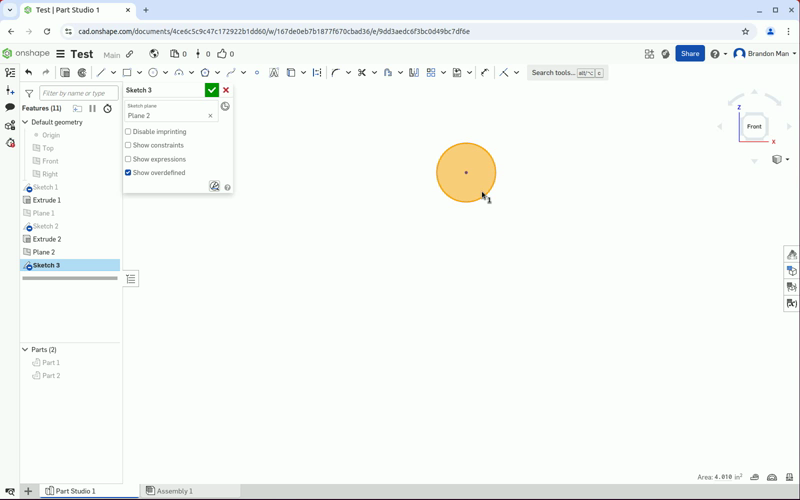
scroll(-6)
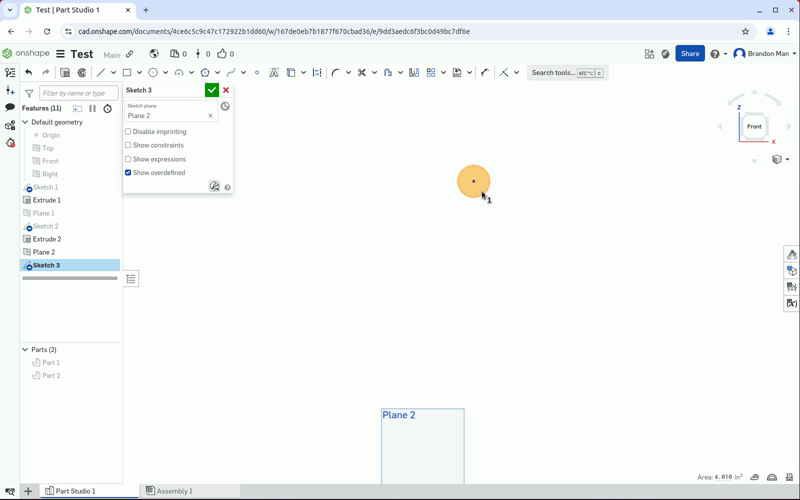
scroll(-6)
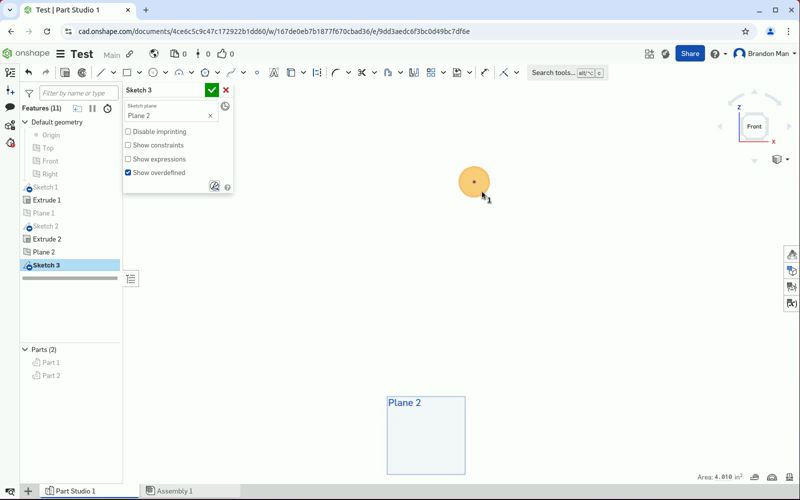
scroll(-6)
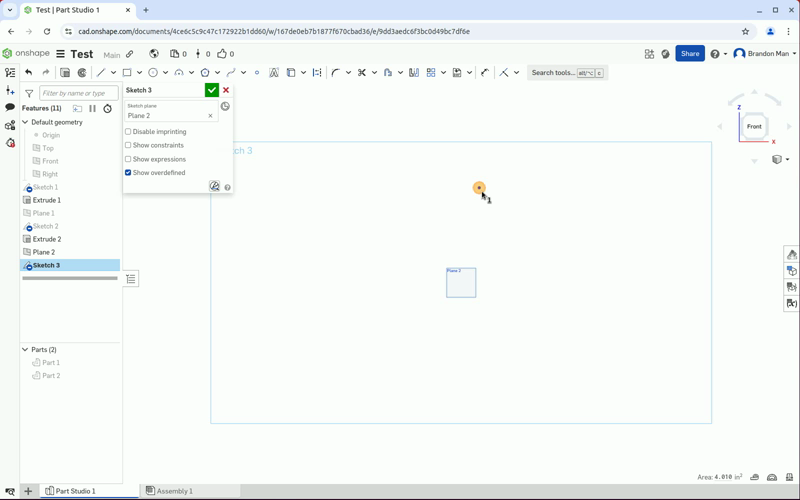
mouse_move(73, 352)
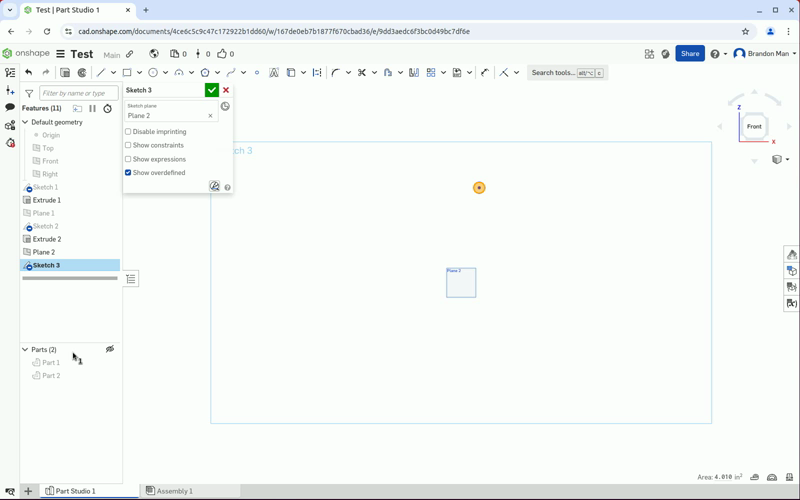
key(shift+y)
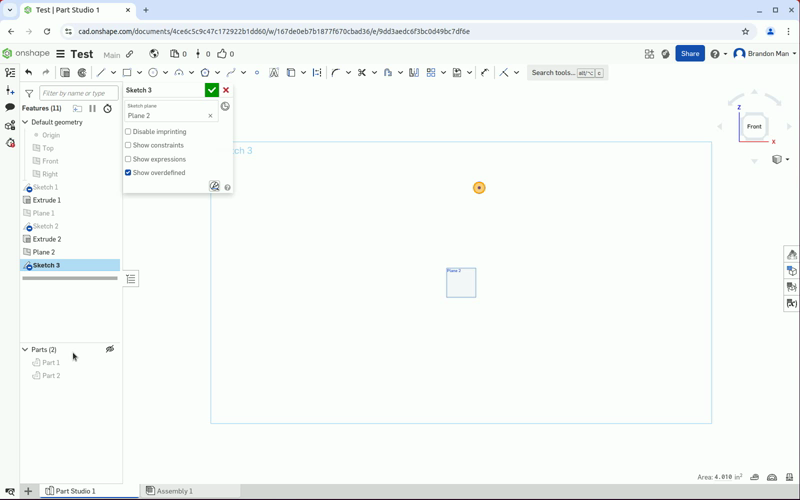
key(shift+e)
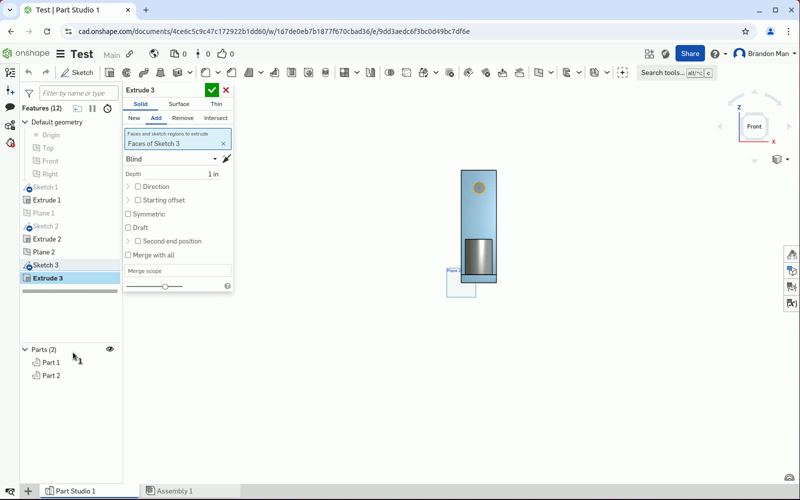
mouse_move(143, 106)
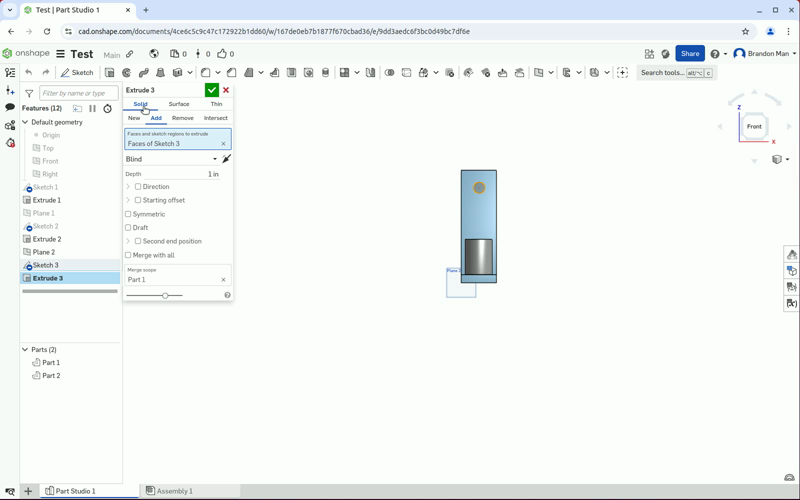
click(143, 106)
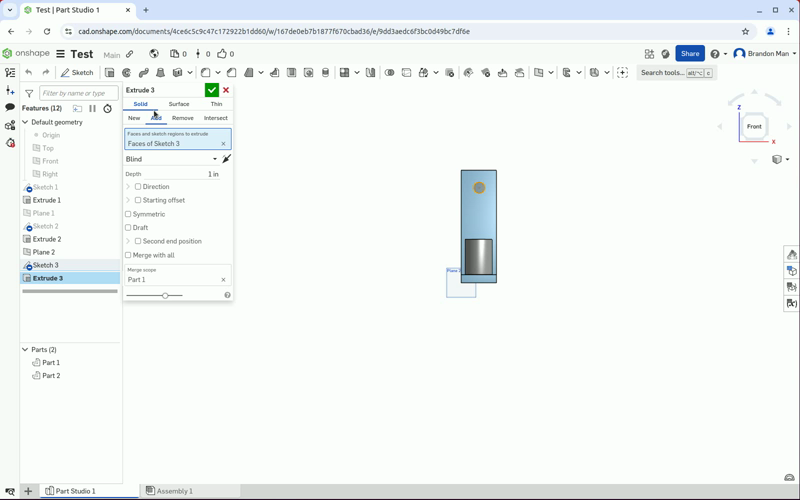
mouse_move(186, 120)
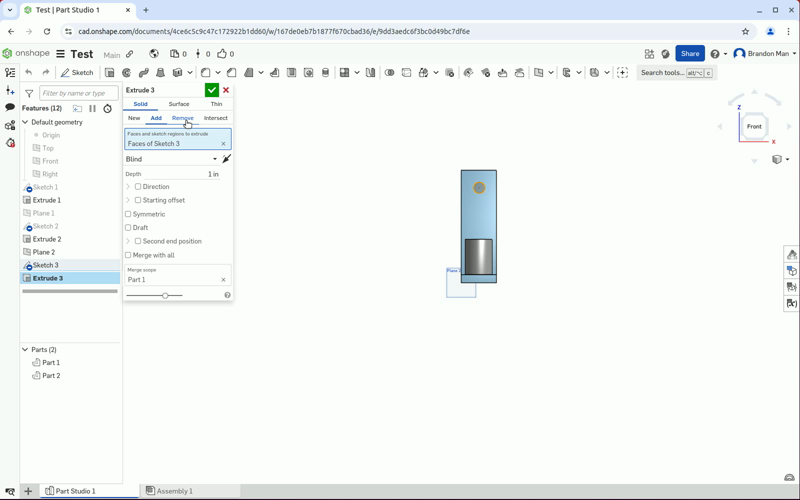
click(186, 120)
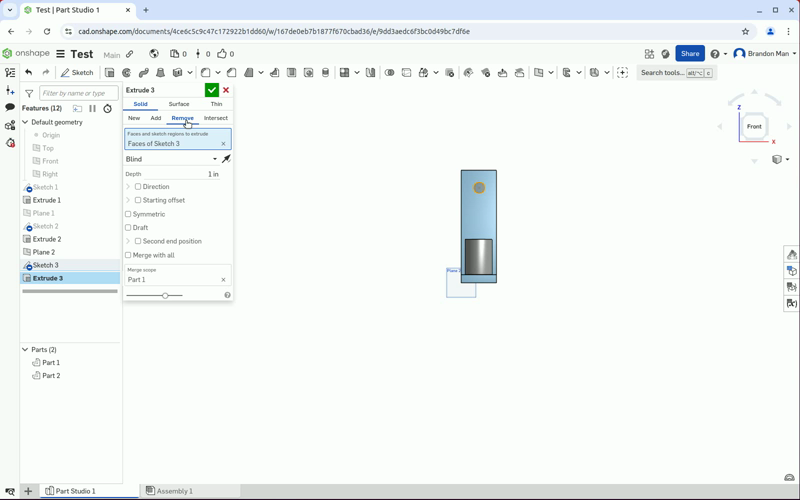
key(tab, 4)
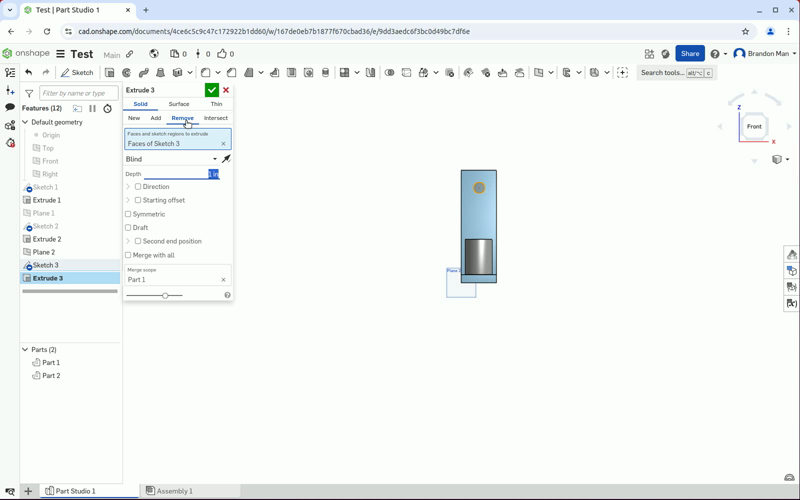
text(7.221)
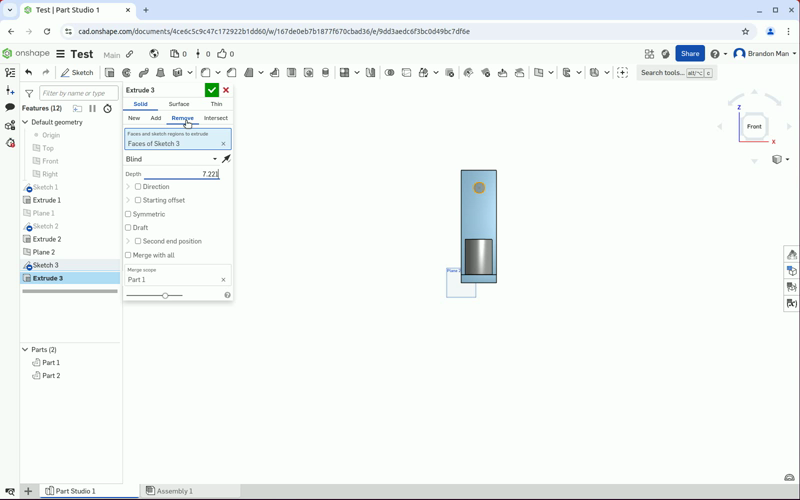
key(tab, 6)
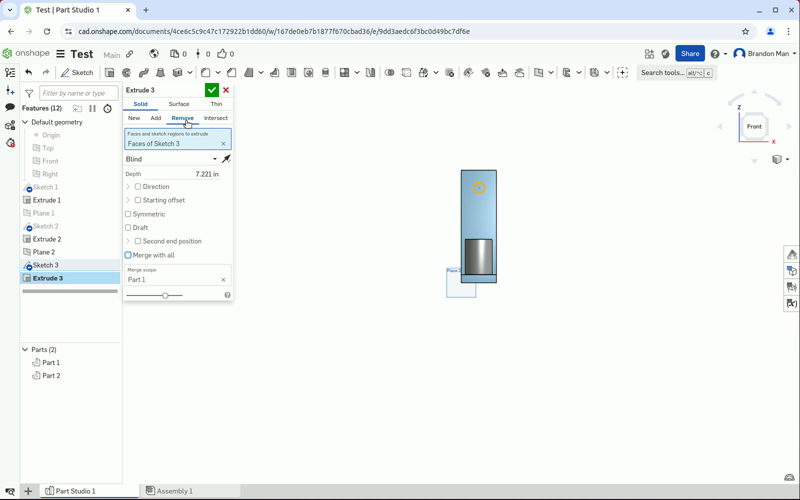
key(space)
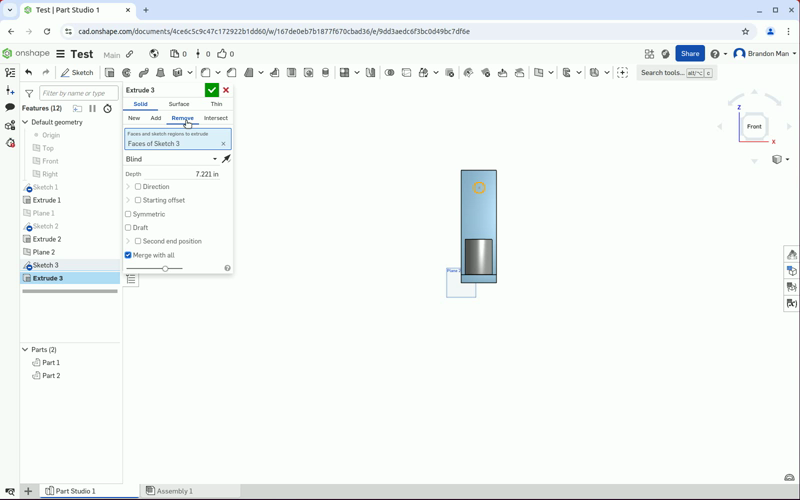
key(enter)
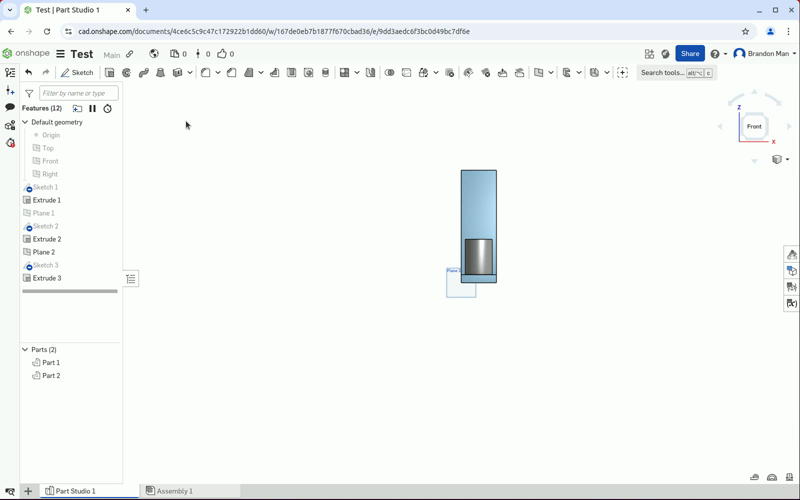
key(shift+h)
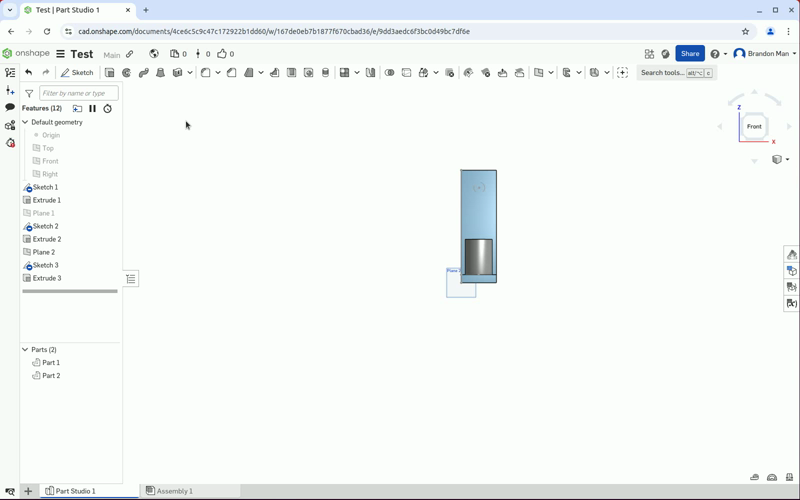
key(shift+h)
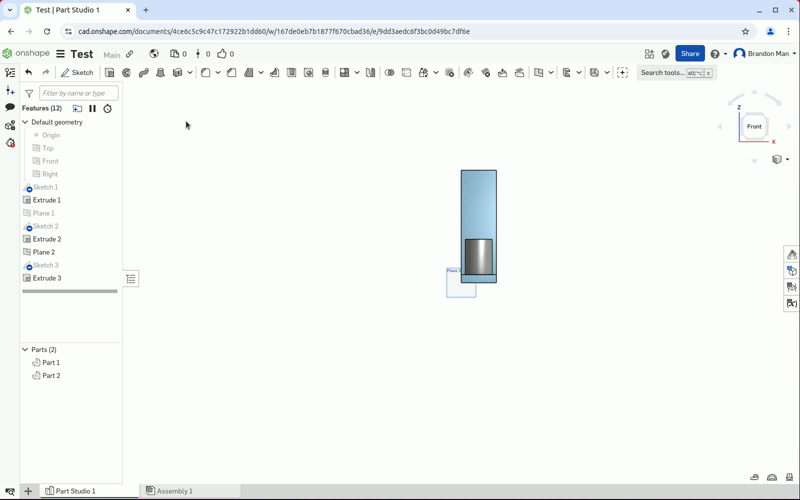
mouse_move(73, 189)
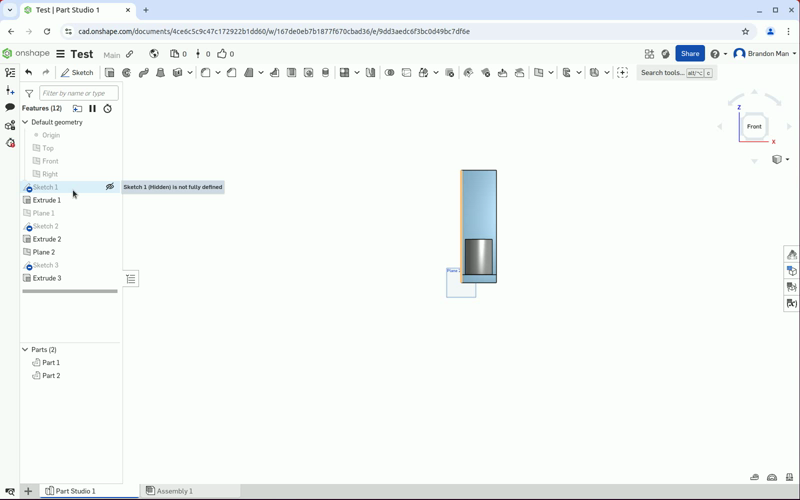
click(73, 189)
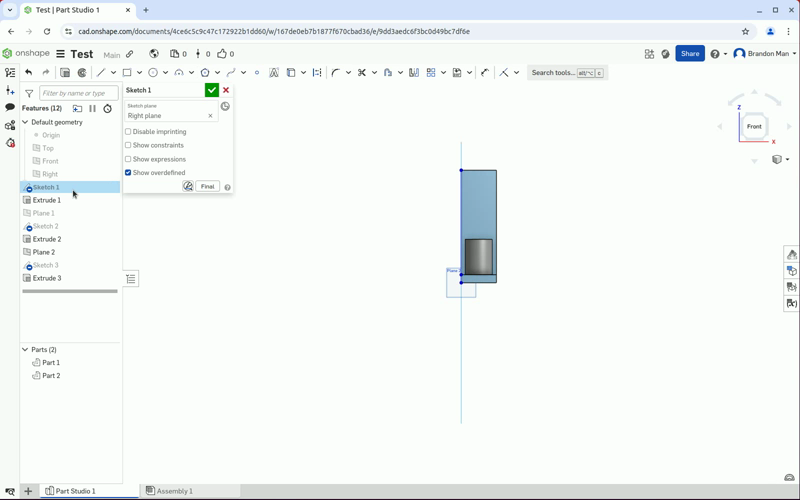
mouse_move(229, 92)
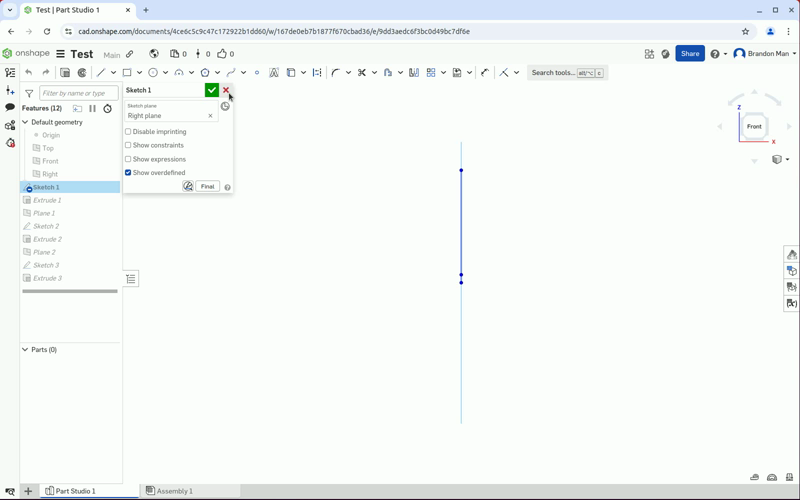
click(229, 92)
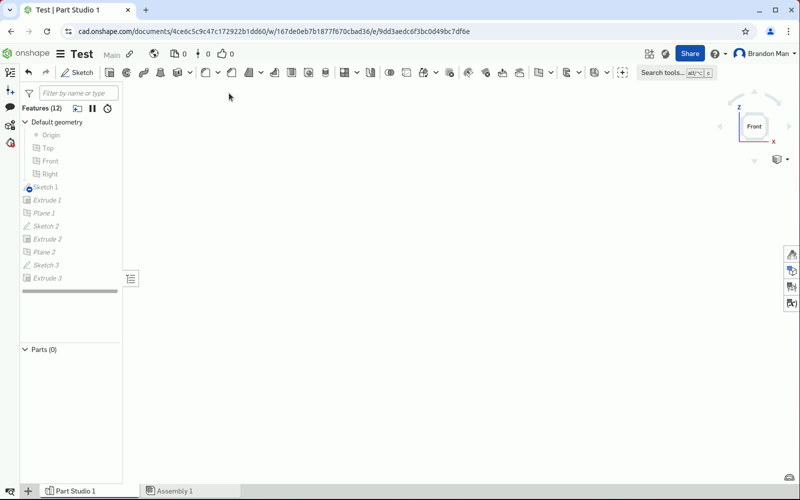
key(shift+s)
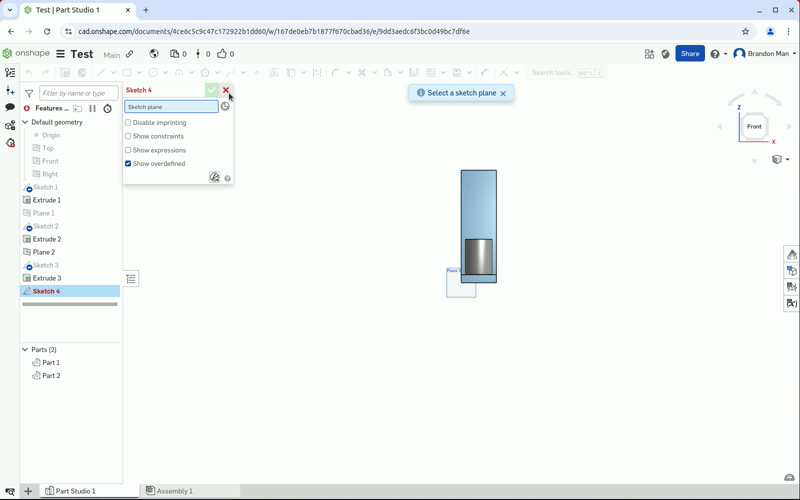
mouse_move(73, 254)
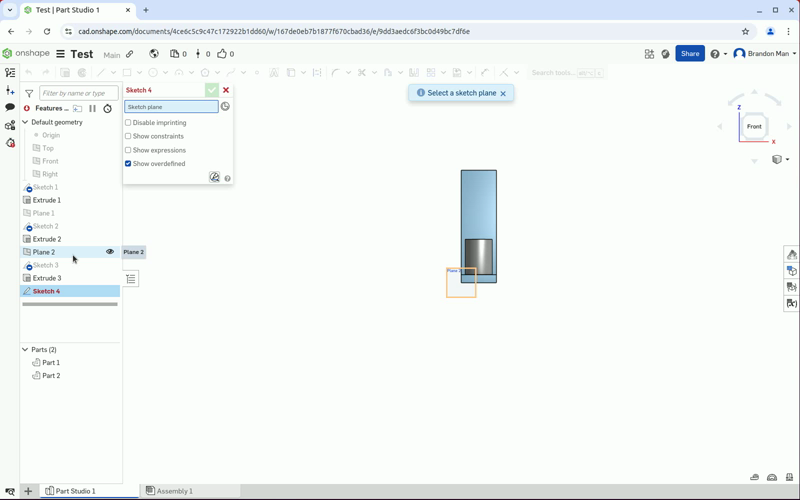
click(73, 254)
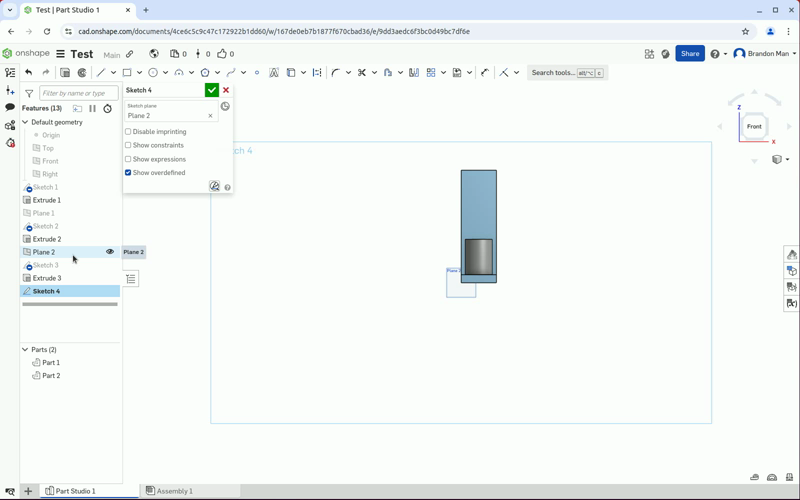
mouse_move(73, 352)
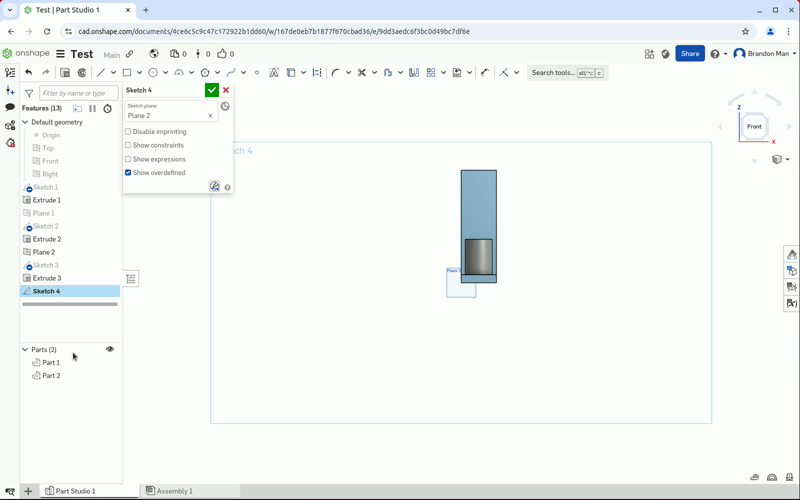
key(y)
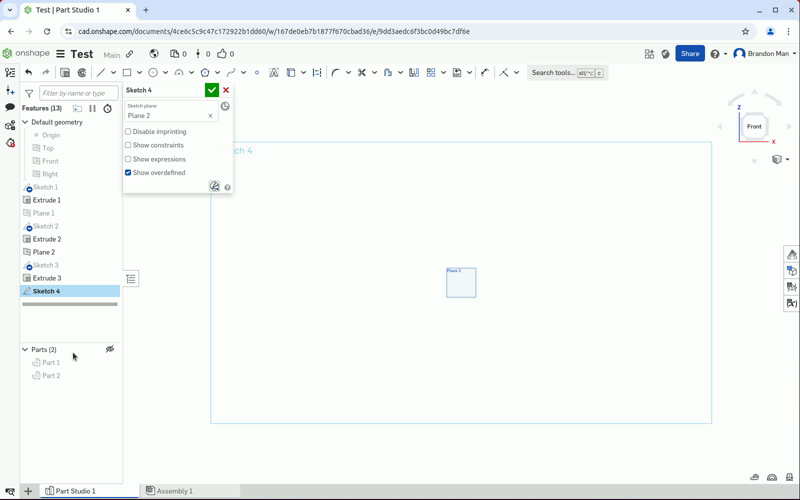
key(c)
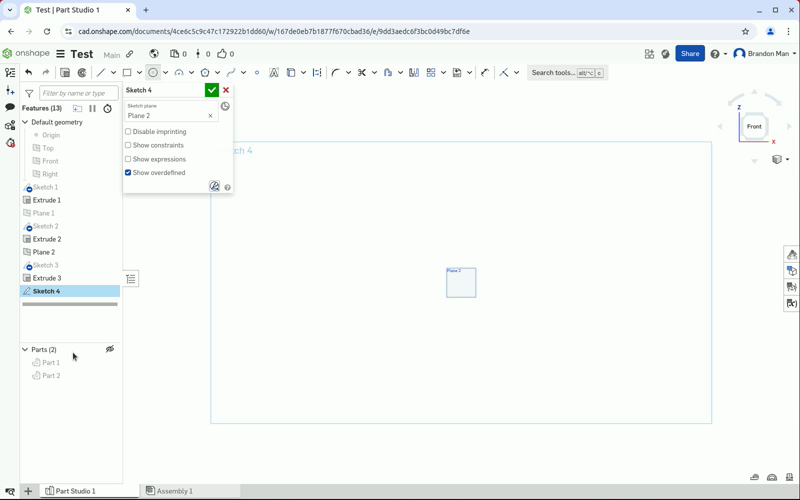
key_down(shift)
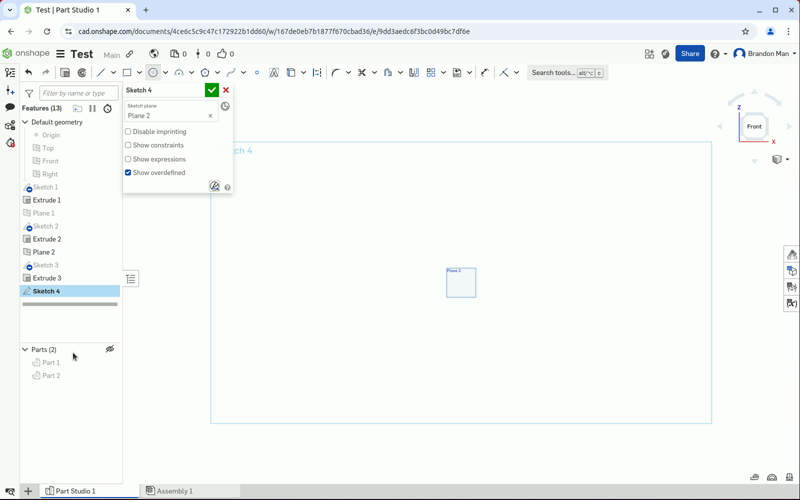
mouse_move(479, 222)
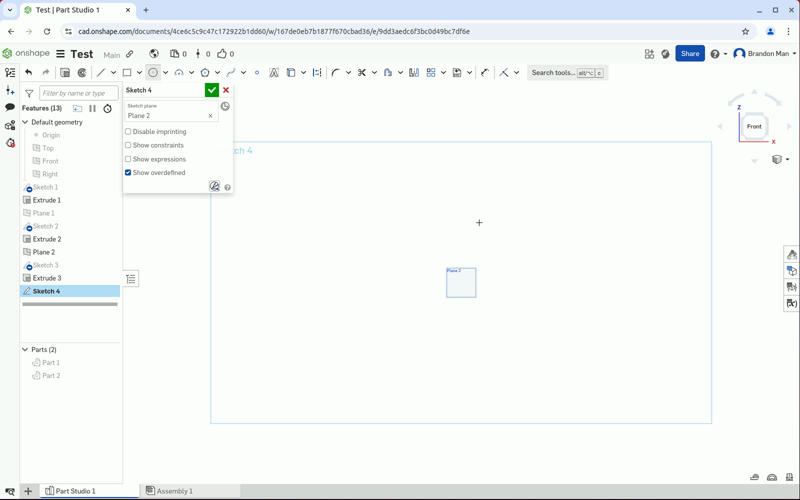
click(479, 222)
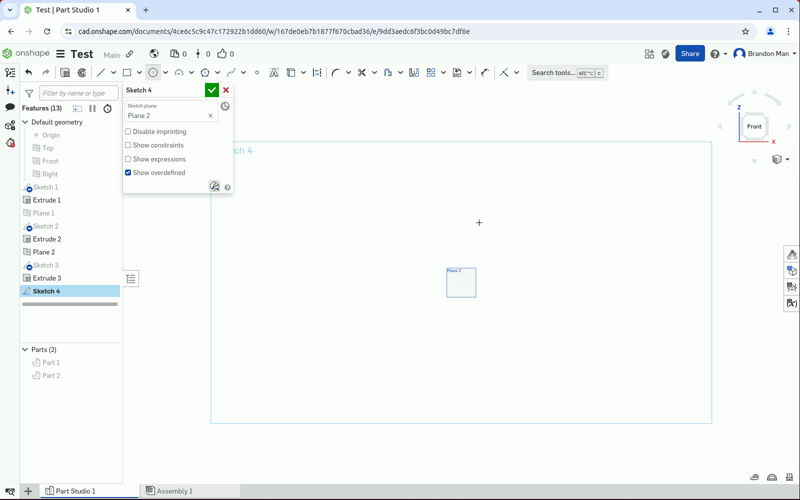
key_up(shift)
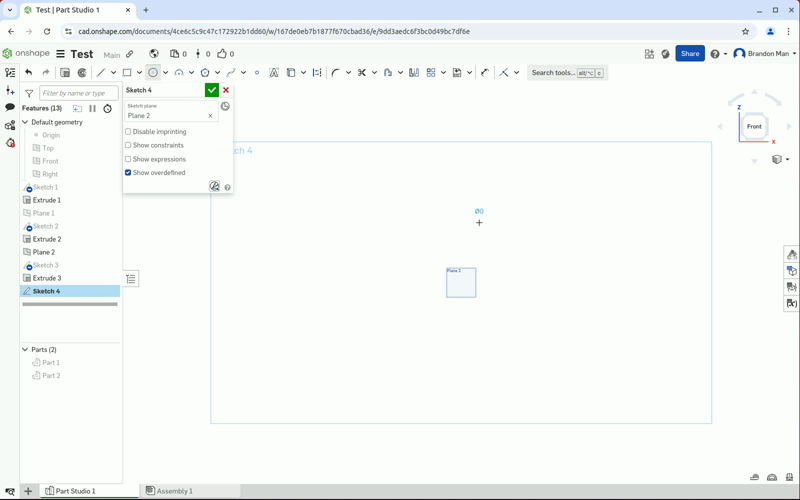
mouse_move(484, 222)
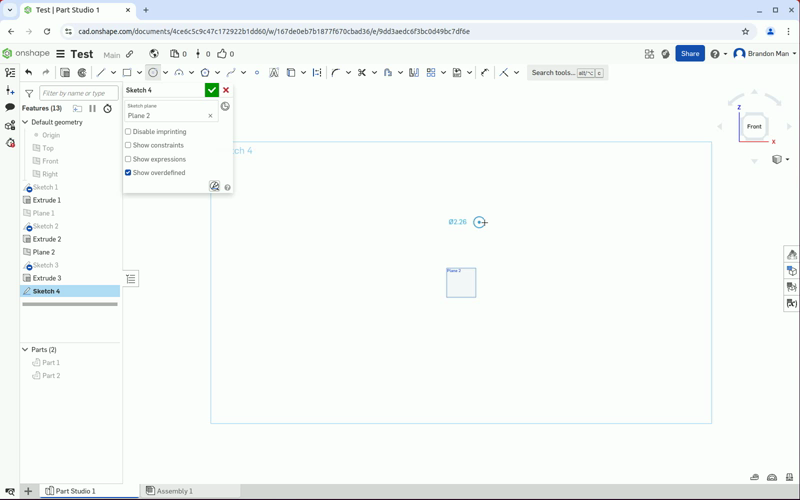
click(484, 222)
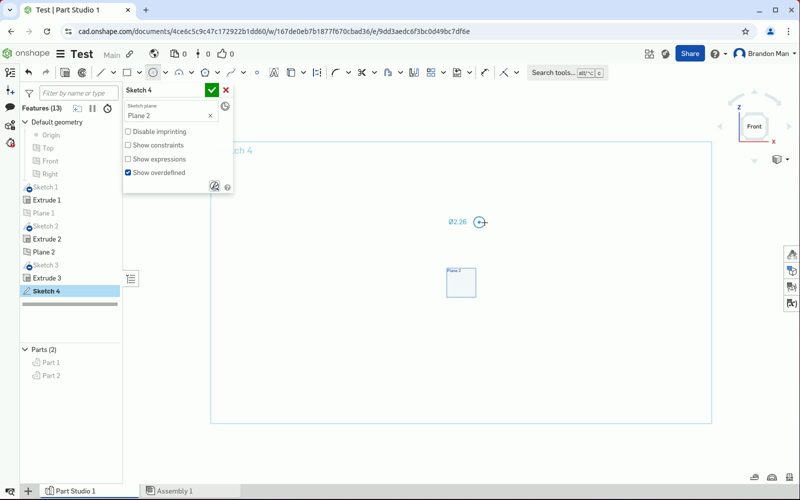
key(esc)
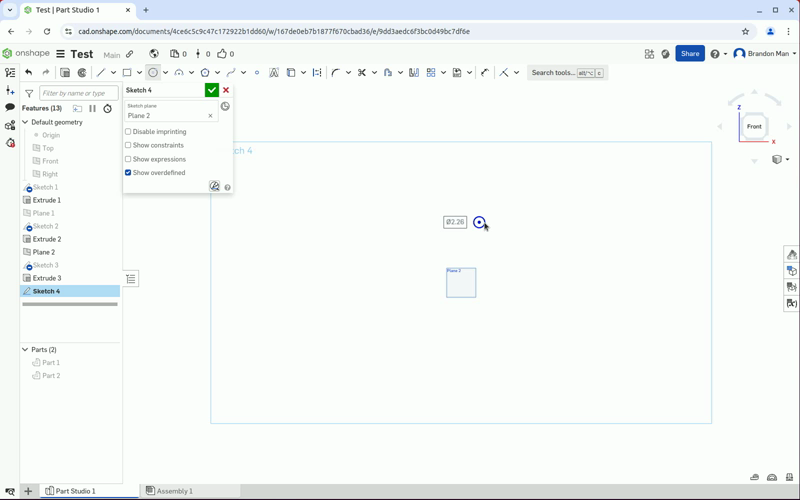
mouse_move(479, 217)
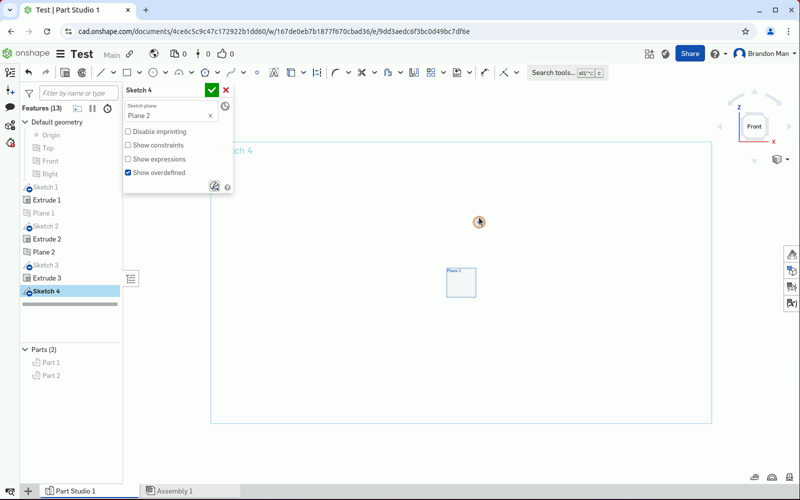
scroll(6)
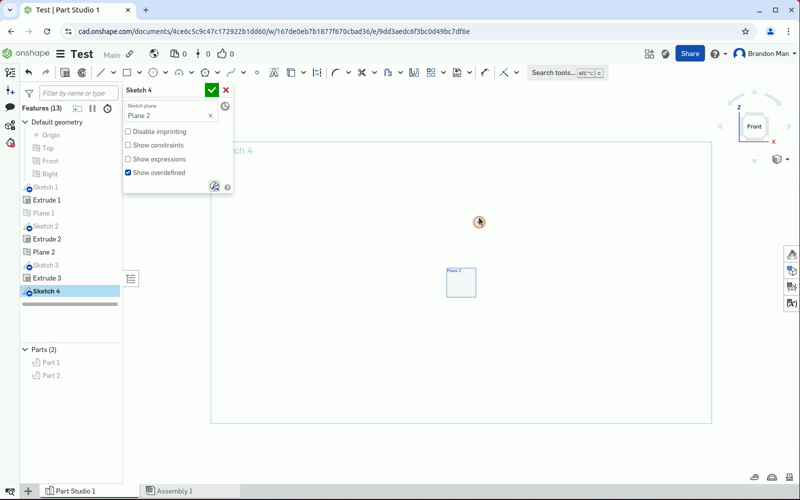
scroll(6)
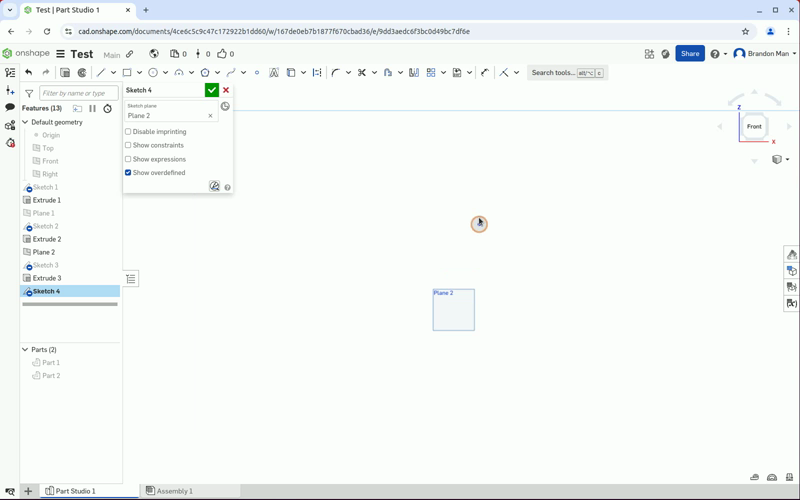
scroll(6)
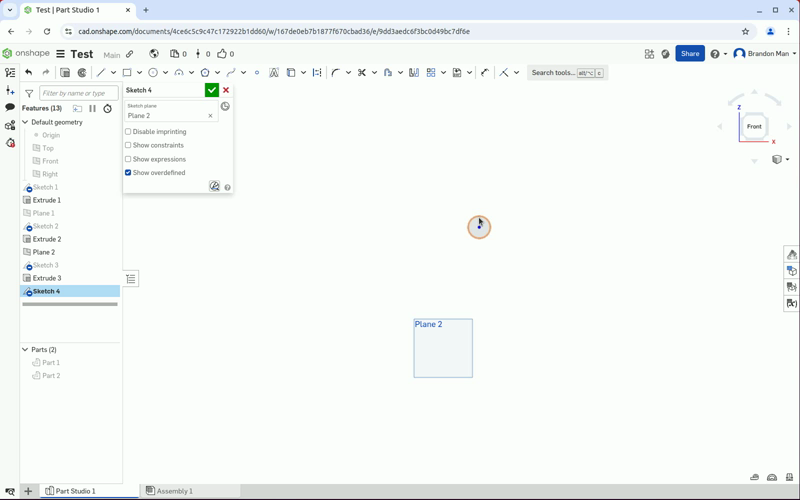
scroll(6)
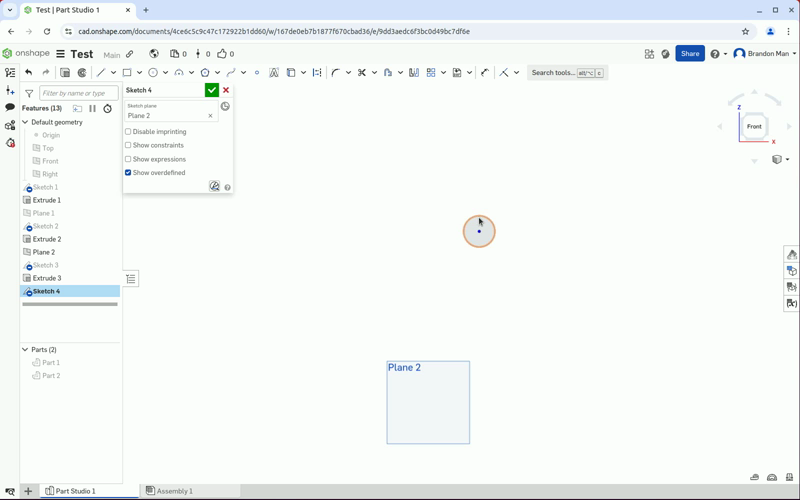
scroll(6)
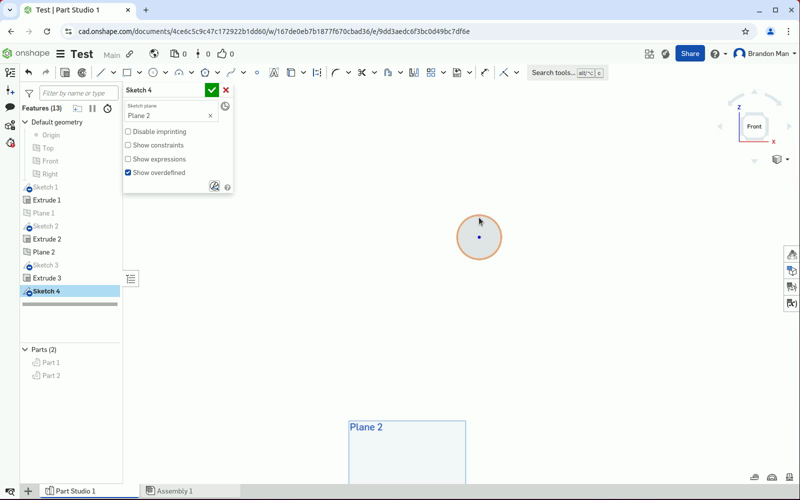
scroll(6)
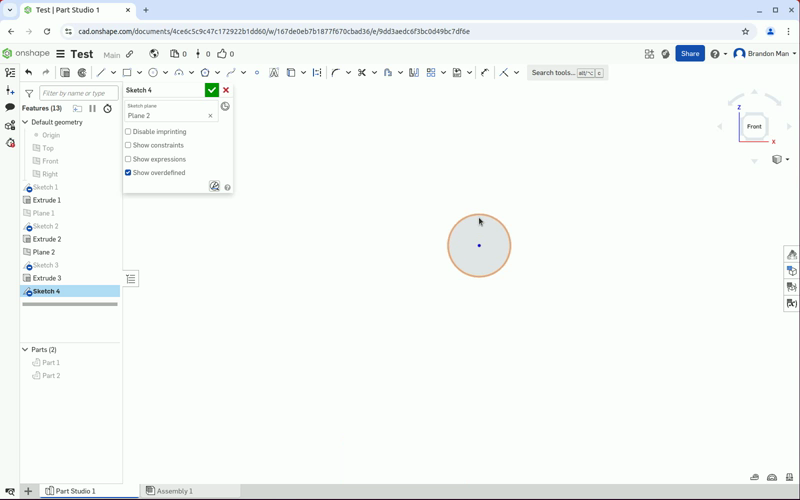
scroll(6)
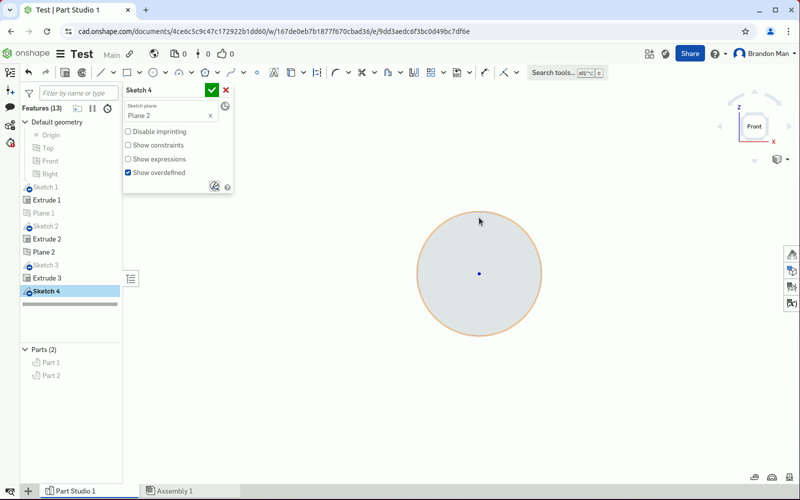
click(479, 217)
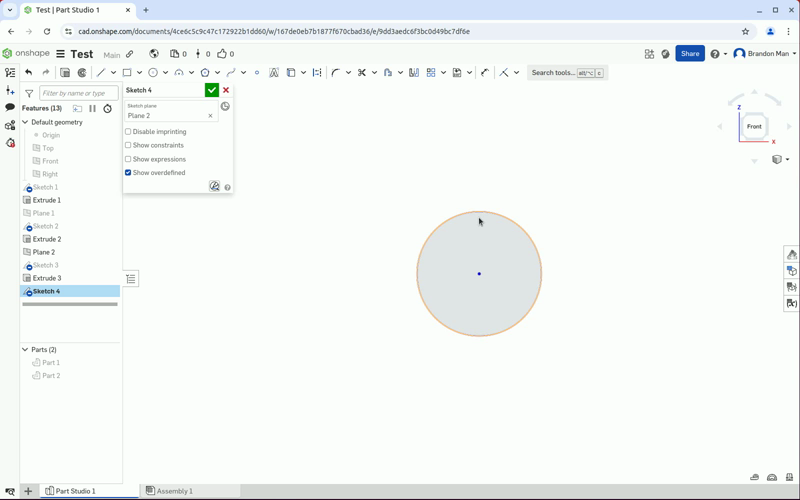
scroll(-6)
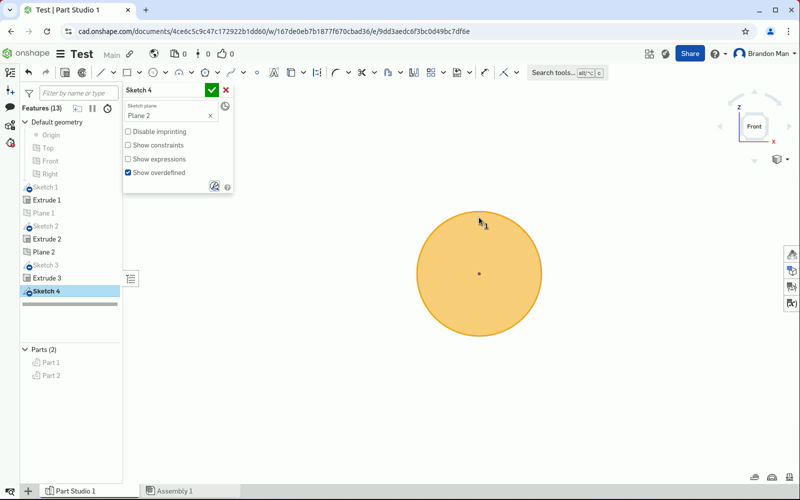
scroll(-6)
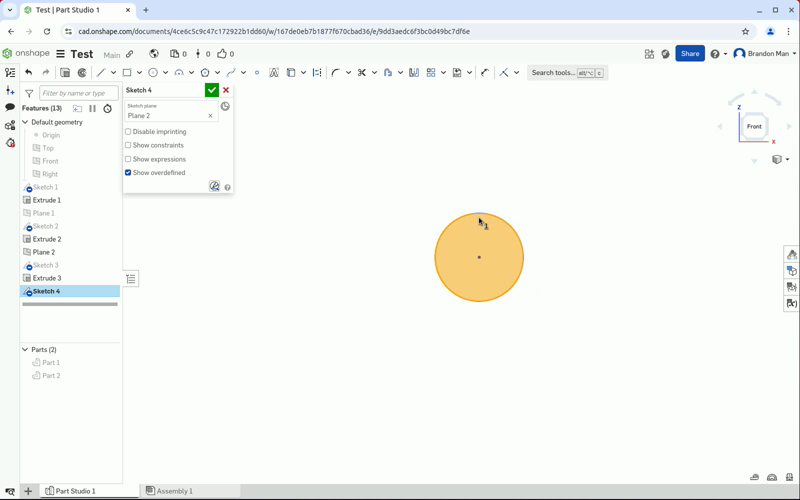
scroll(-6)
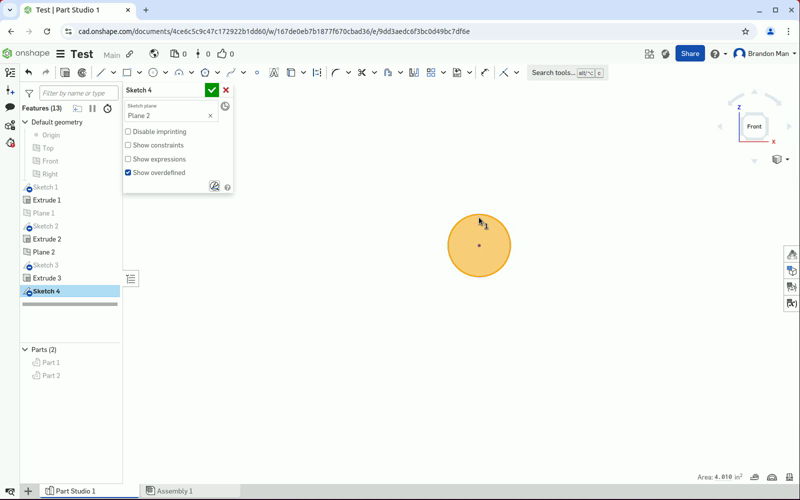
scroll(-6)
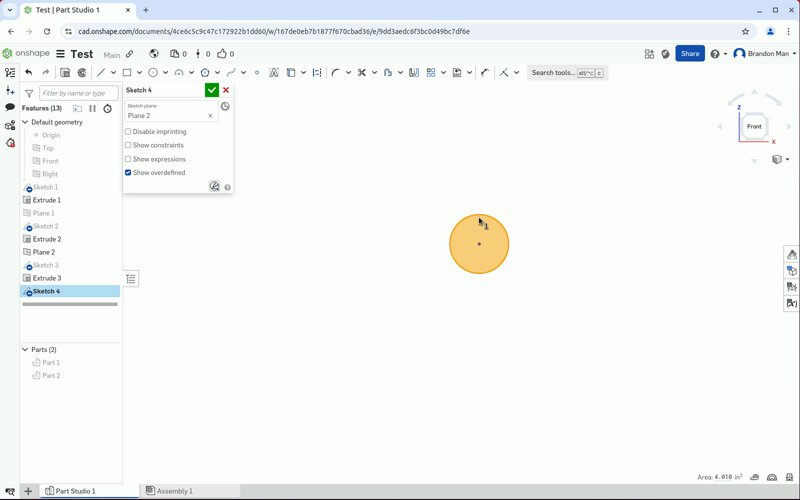
scroll(-6)
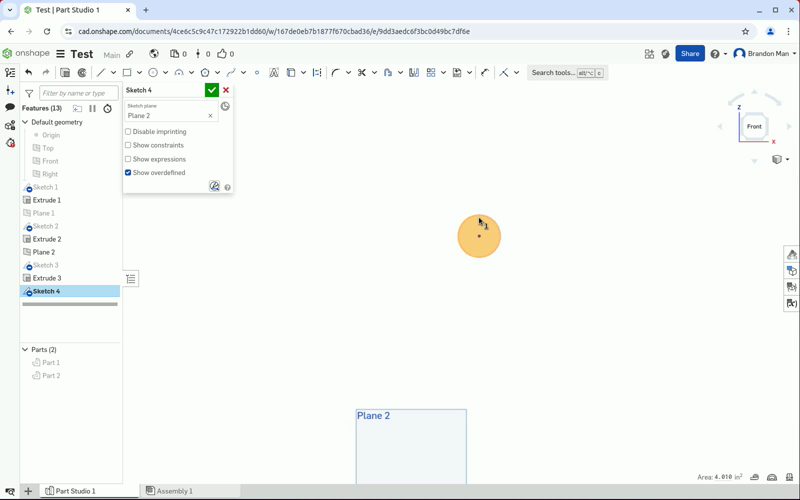
scroll(-6)
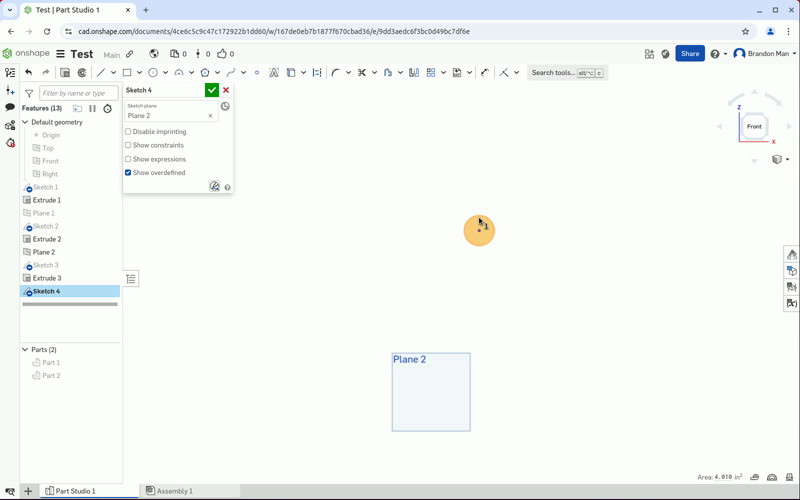
scroll(-6)
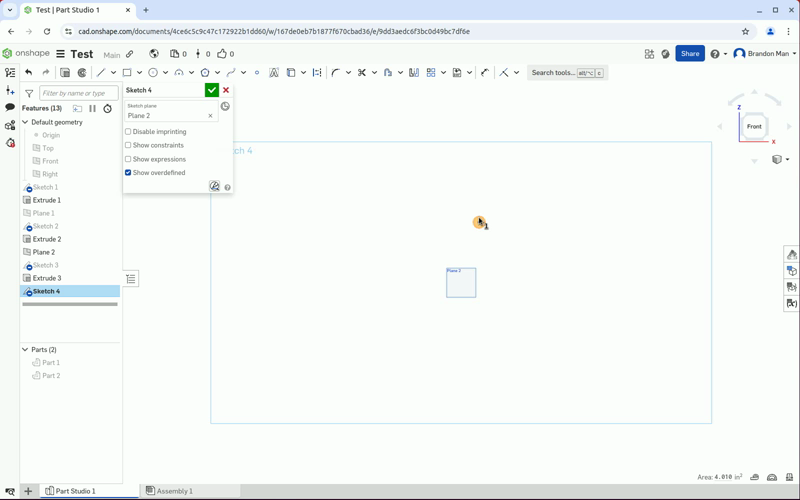
mouse_move(73, 352)
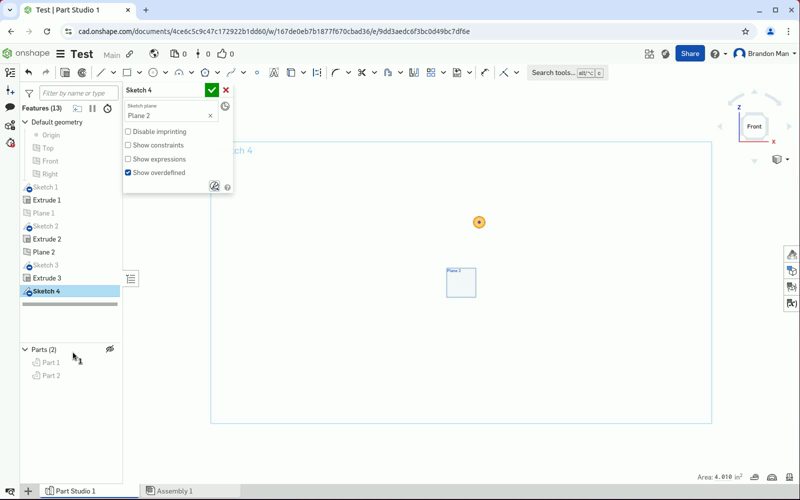
key(shift+y)
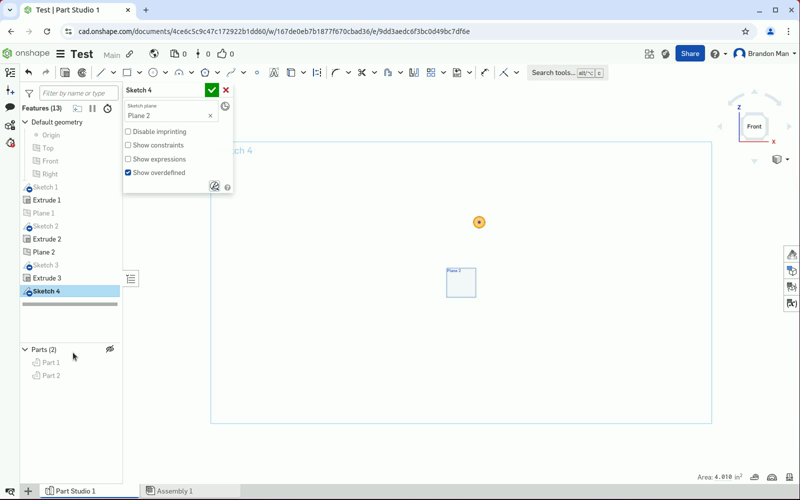
key(shift+e)
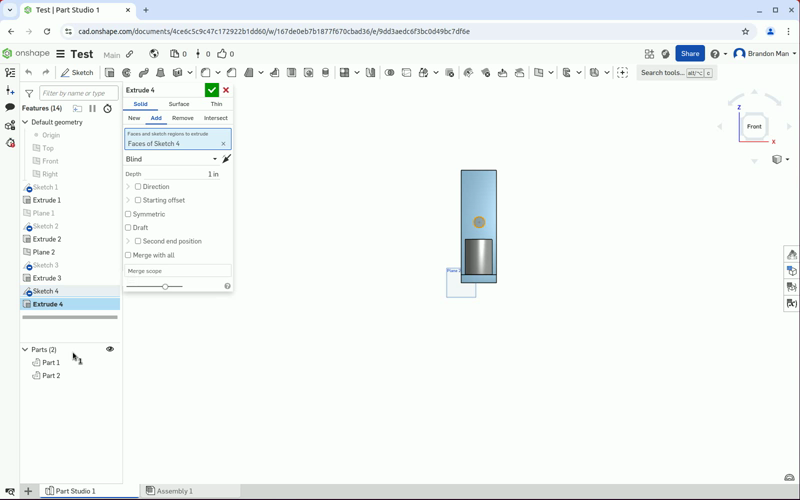
mouse_move(143, 106)
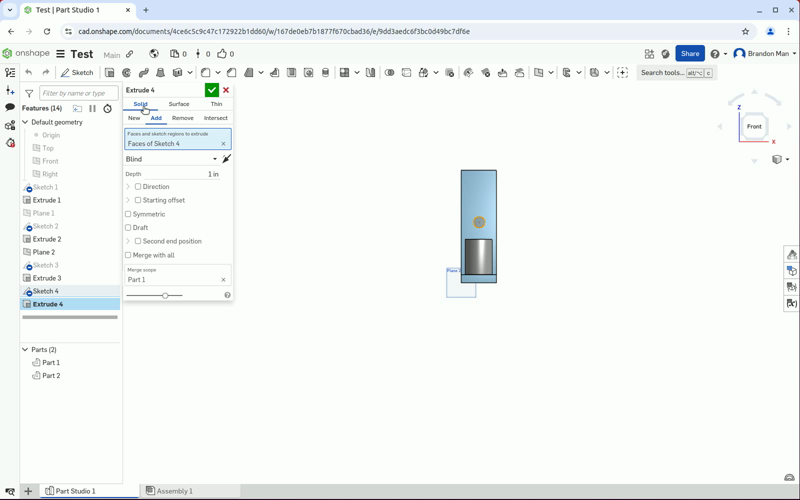
click(143, 106)
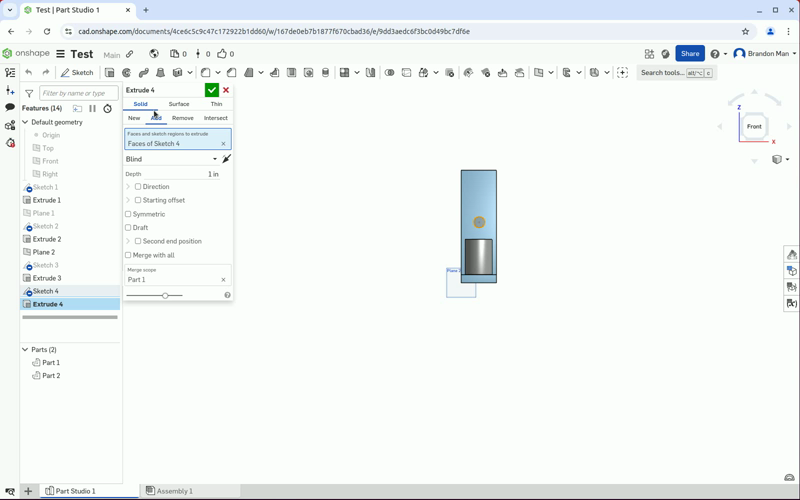
mouse_move(186, 120)
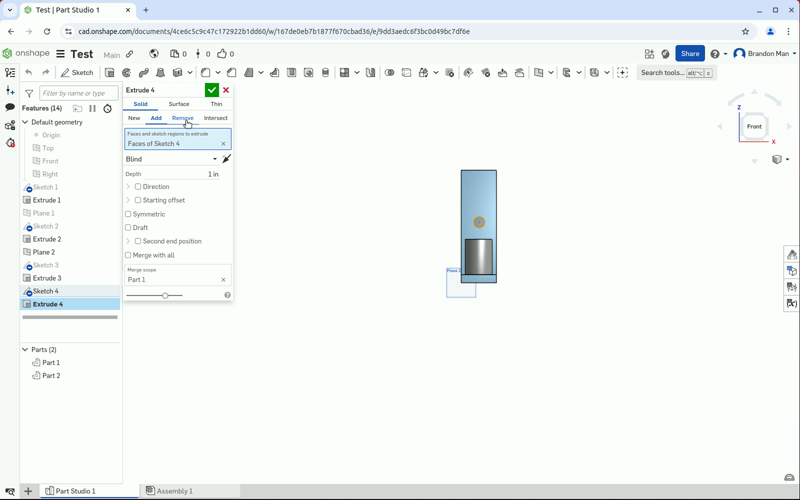
click(186, 120)
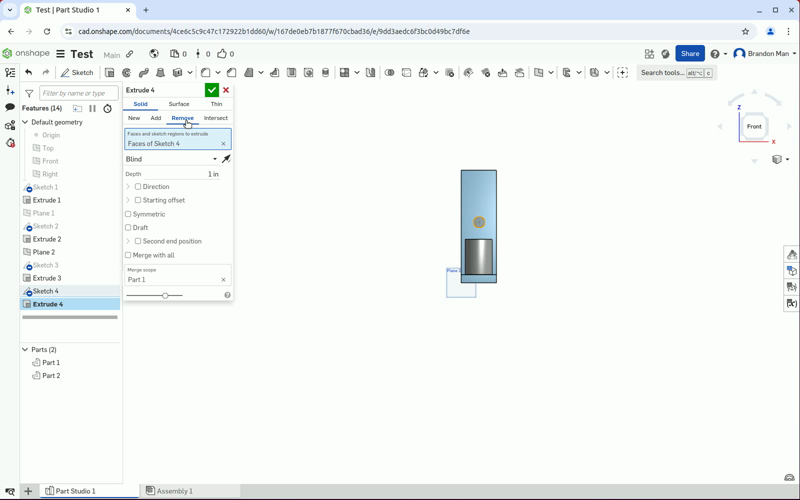
key(tab, 4)
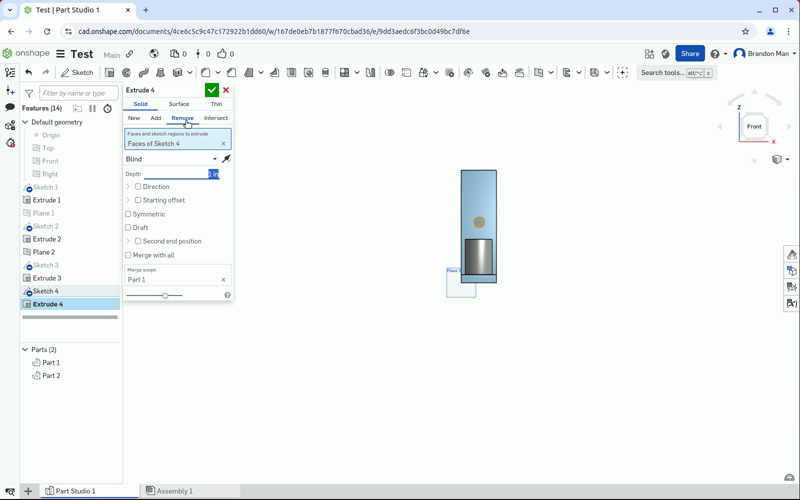
text(7.221)
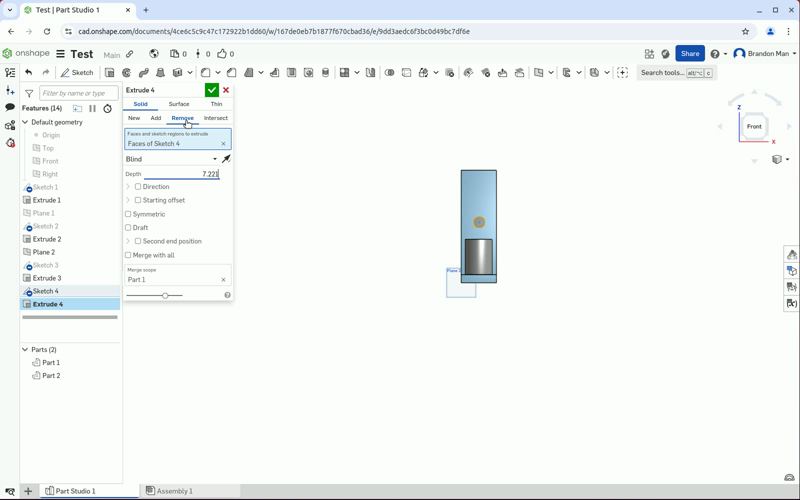
key(tab, 6)
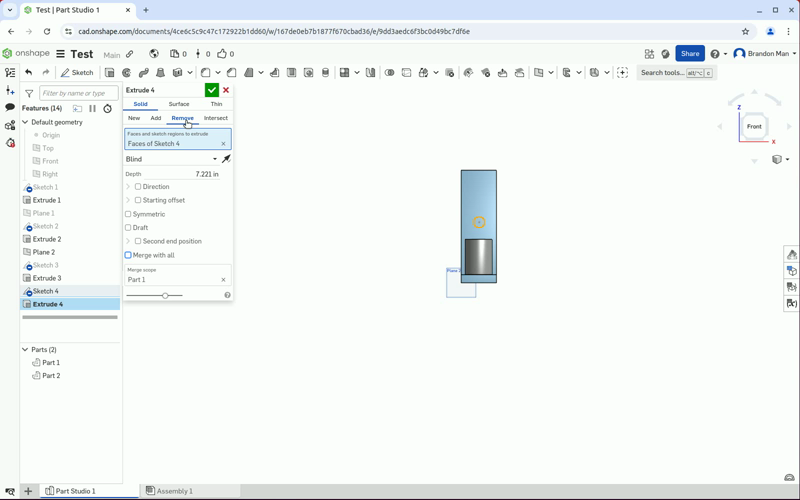
key(space)
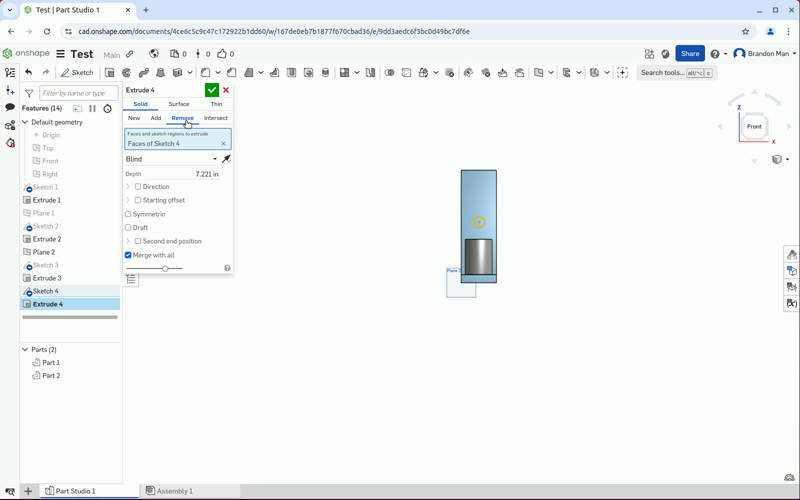
key(enter)
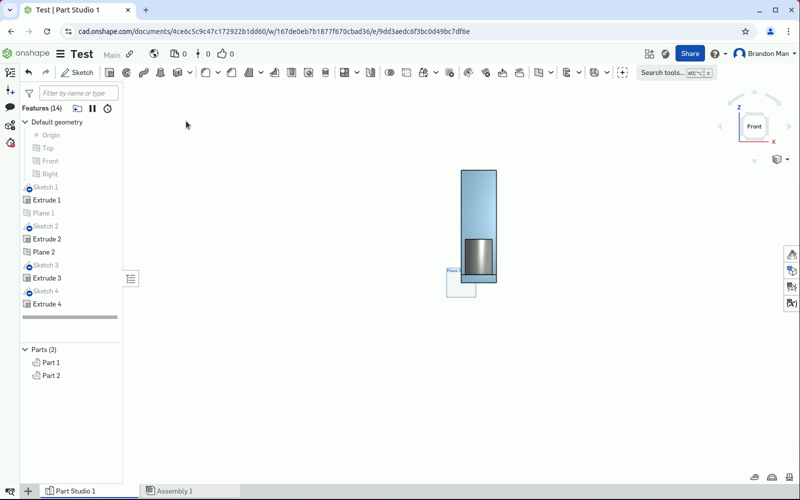
key(shift+h)
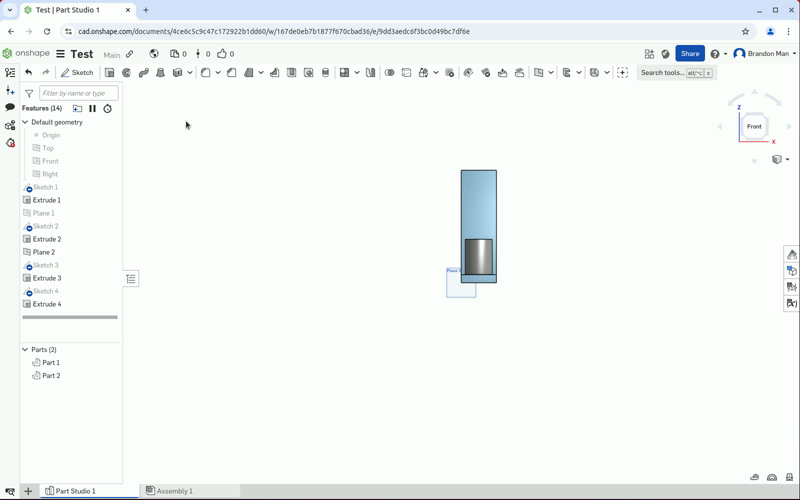
key(shift+h)
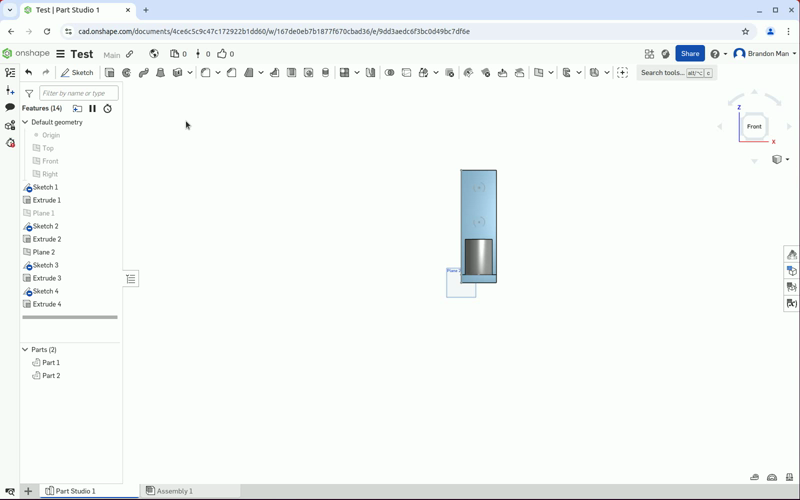
key(shift+7)
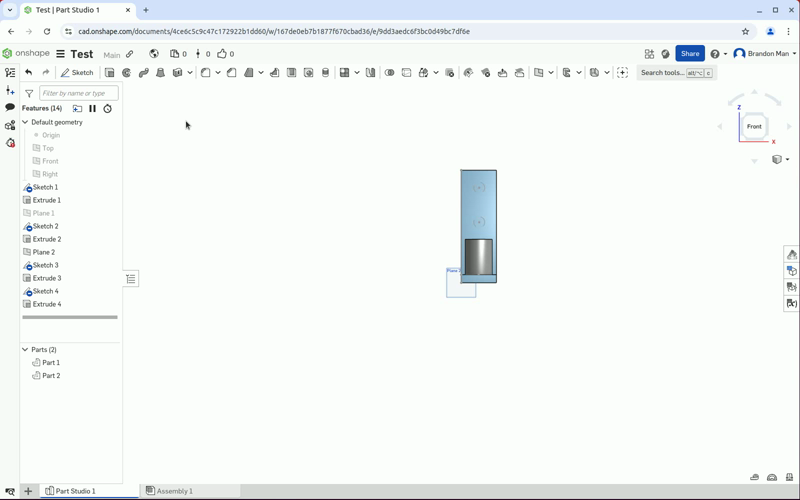
key(left, 2)
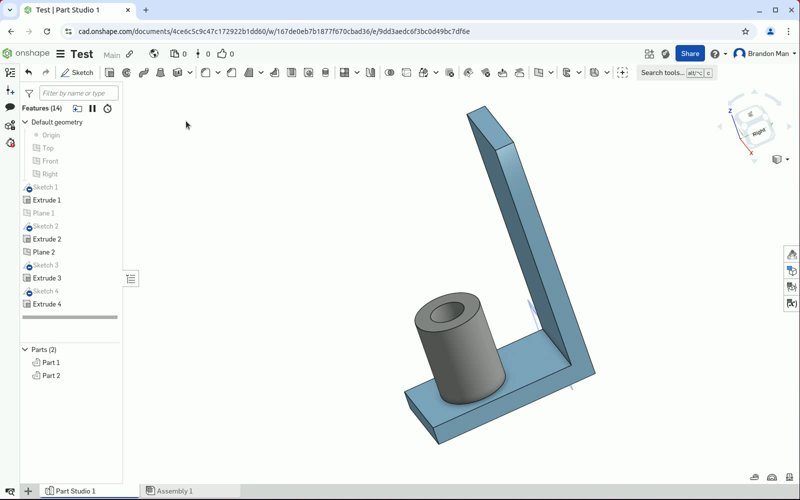
key(down, 2)
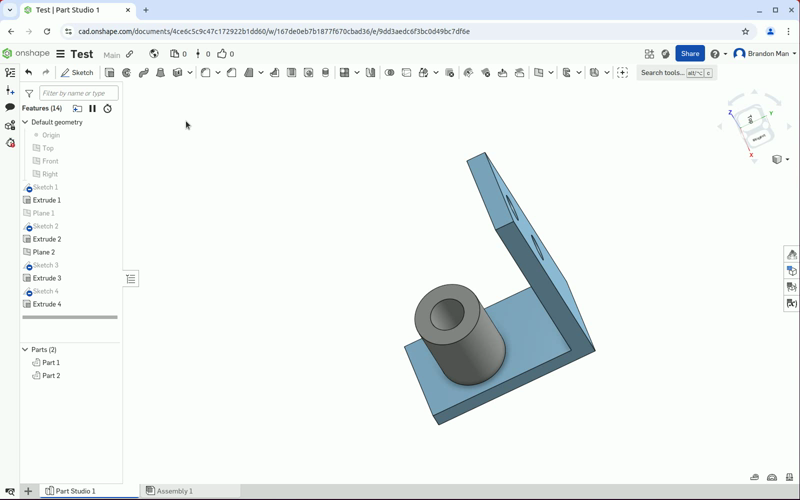
key(up, 2)
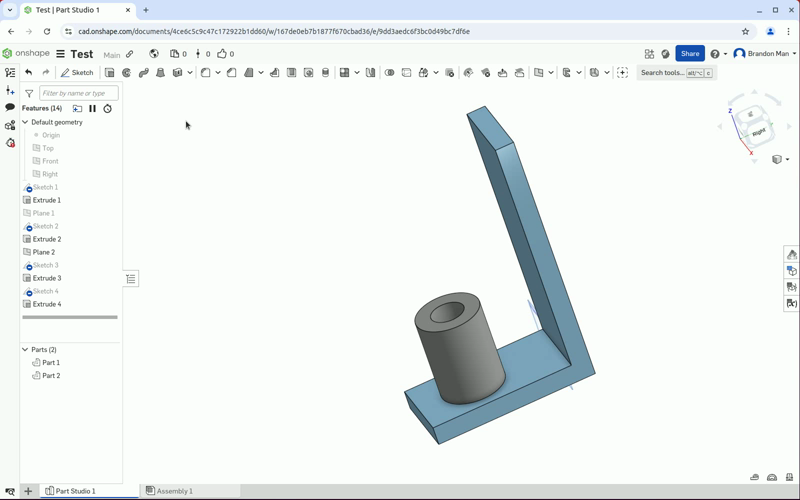
key(right, 2)
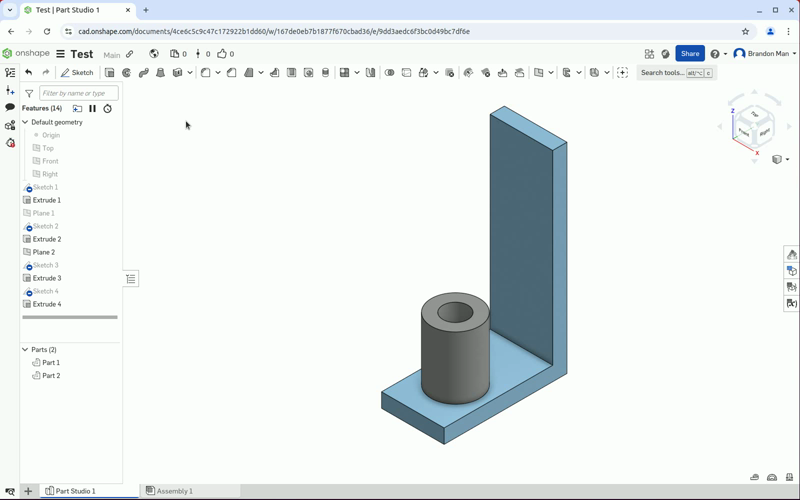
mouse_move(73, 189)
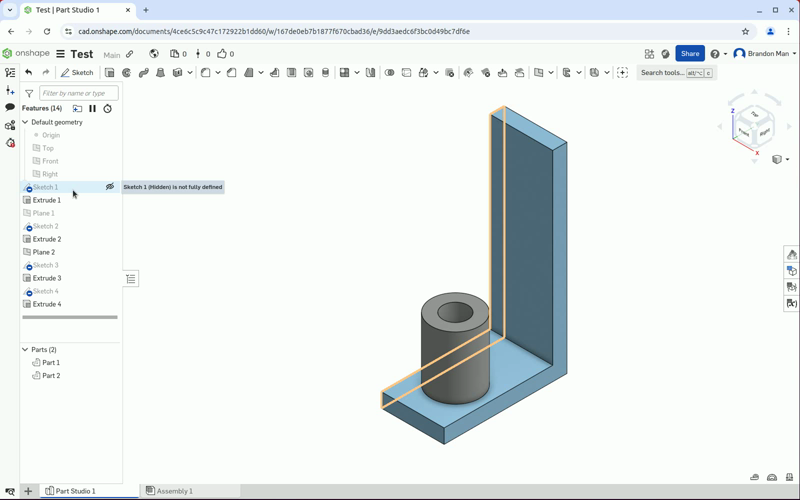
click(73, 189)